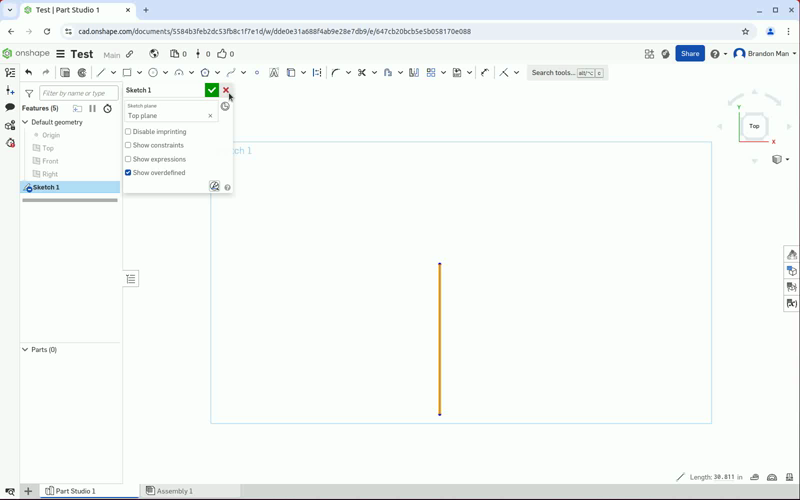
key(shift+h)
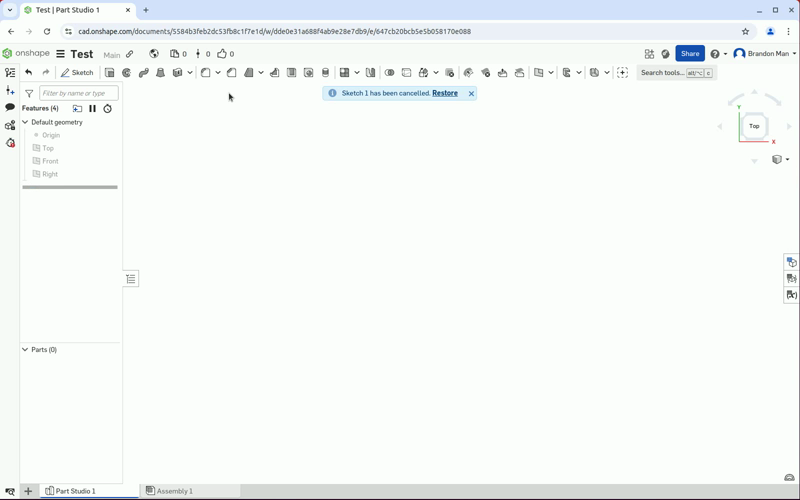
mouse_move(73, 352)
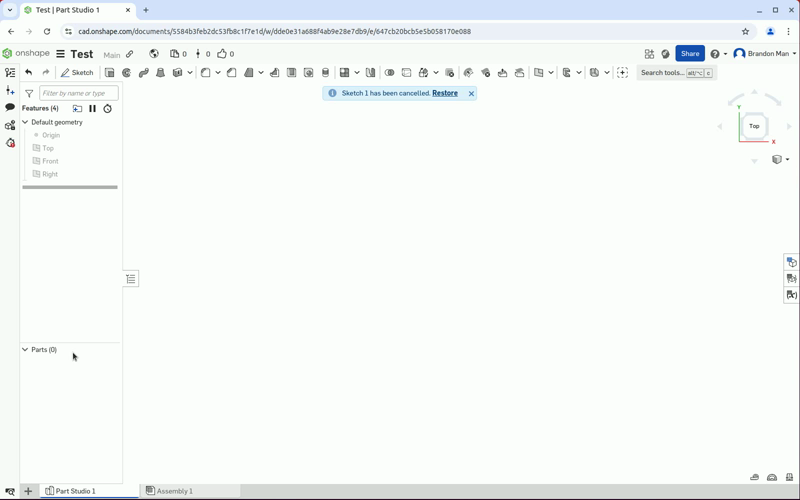
key(y)
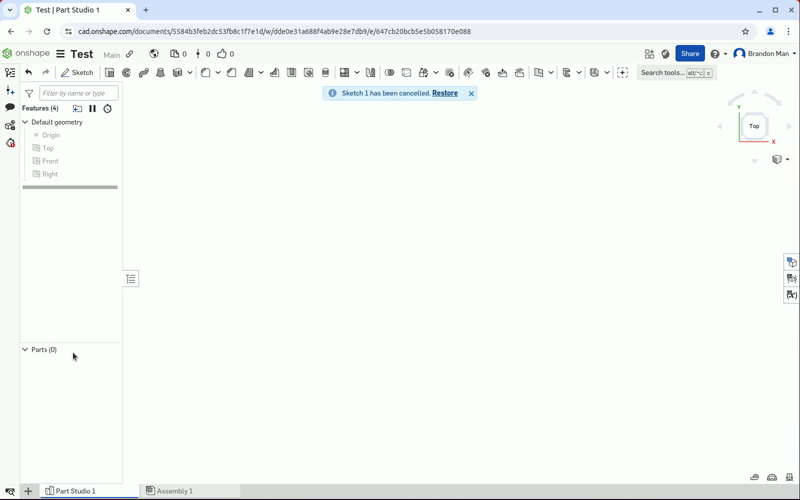
key(shift+p)
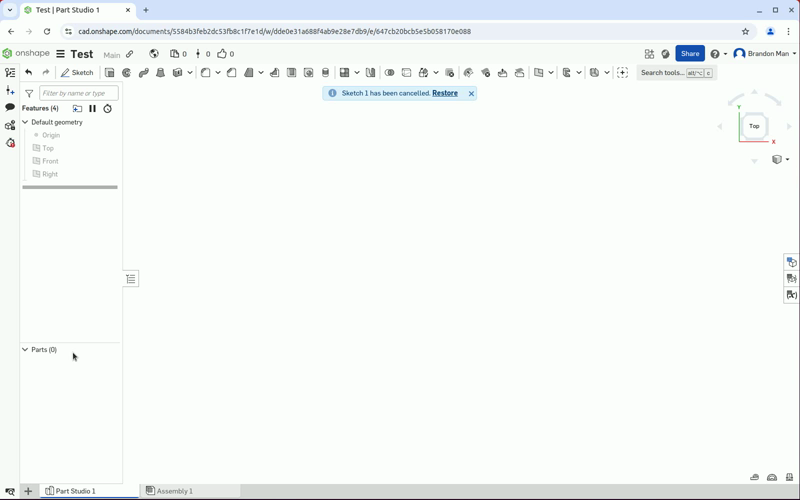
key(space)
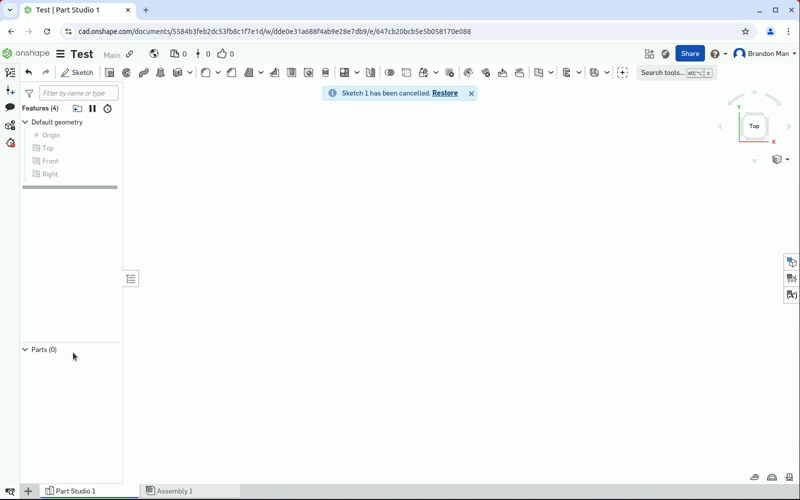
key_down(shift)
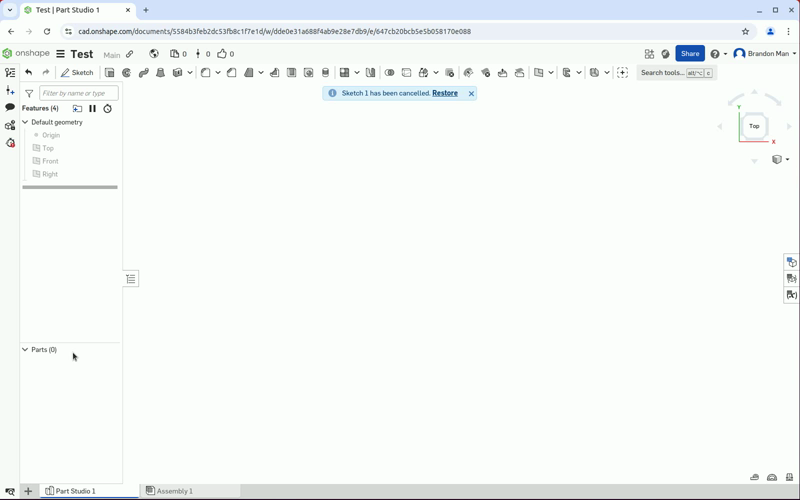
key(up)
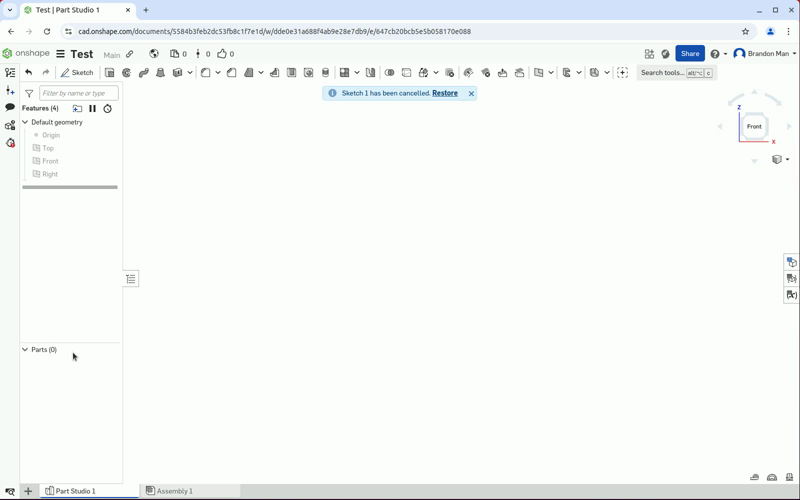
key_up(shift)
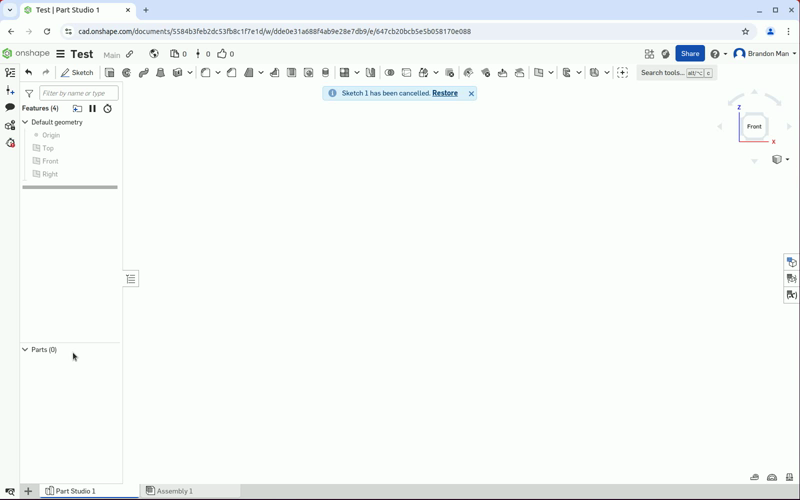
mouse_move(73, 352)
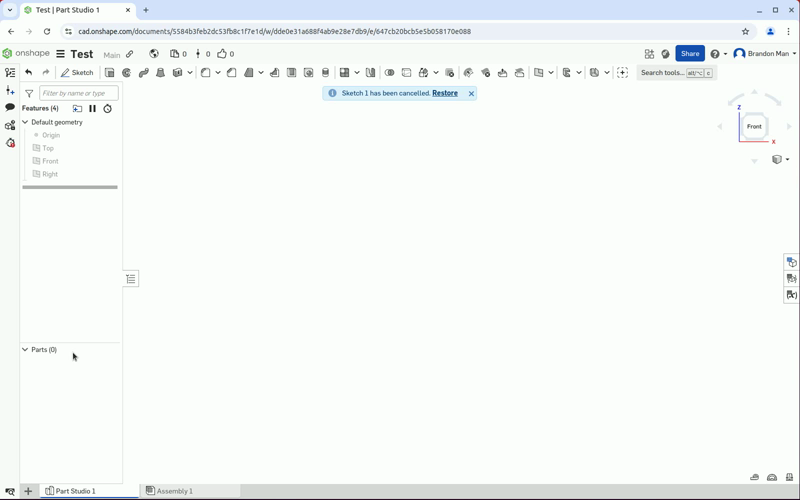
key(shift+y)
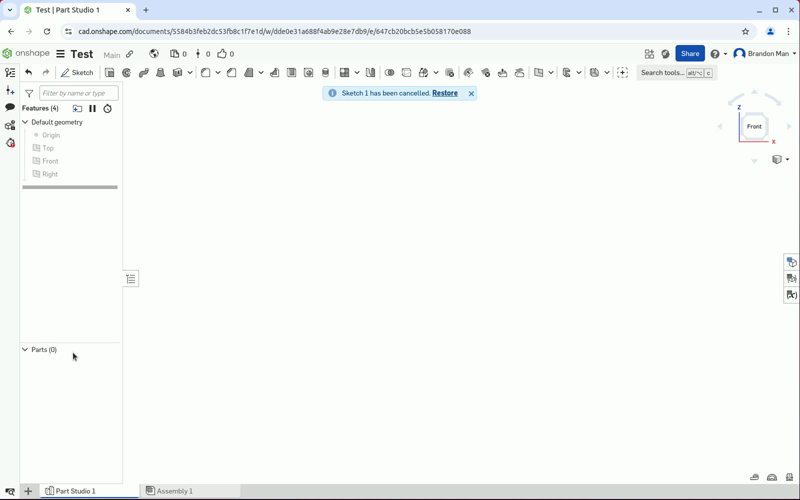
key(shift+s)
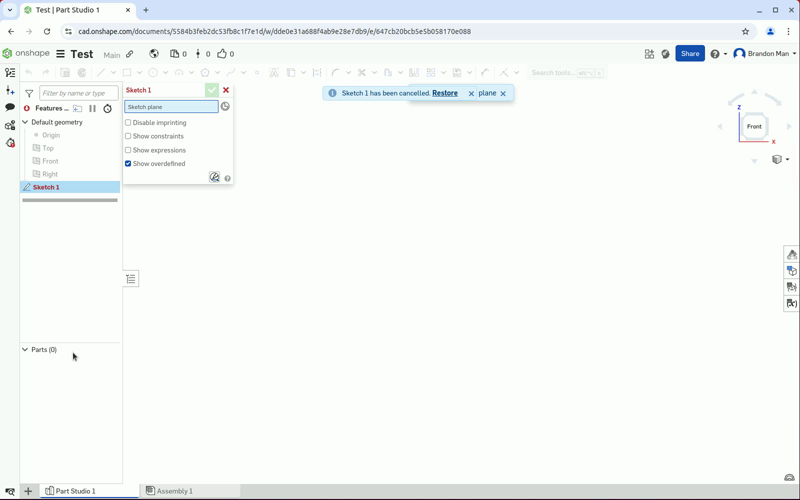
mouse_move(73, 163)
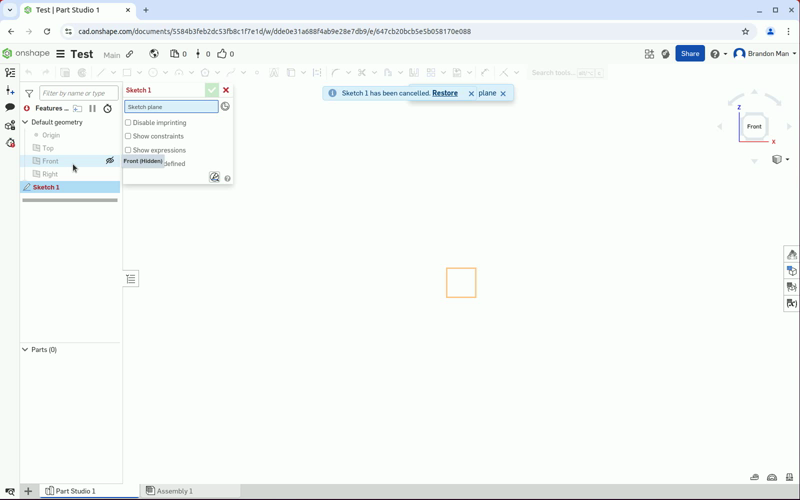
click(73, 163)
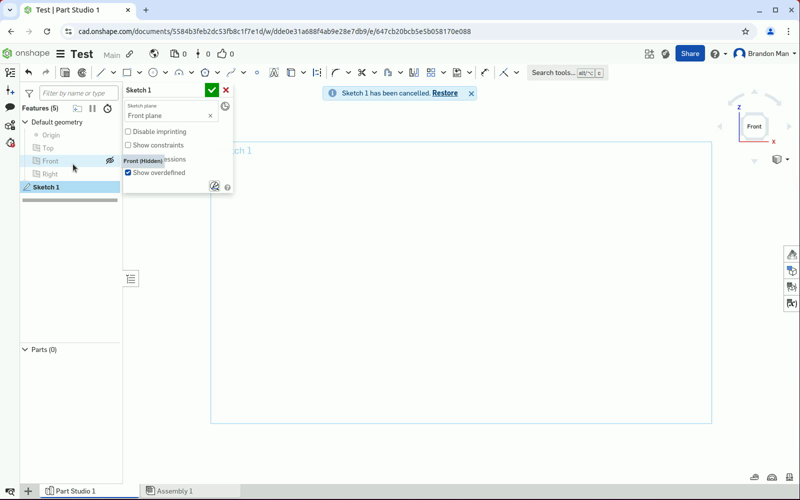
mouse_move(73, 352)
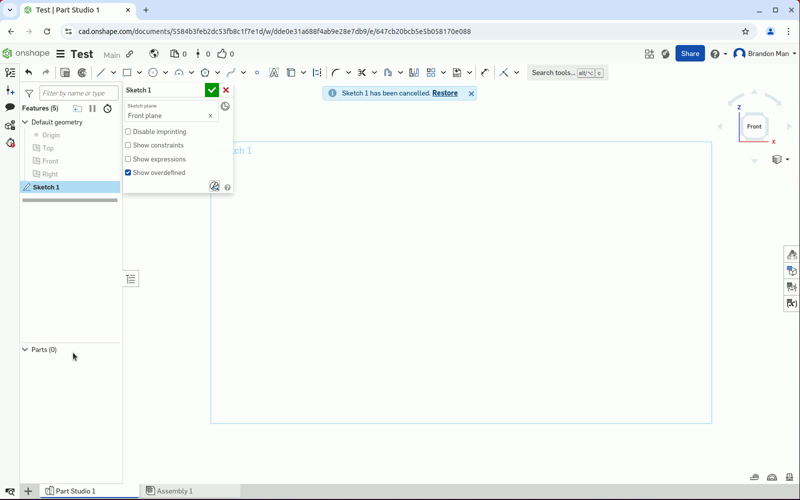
key(y)
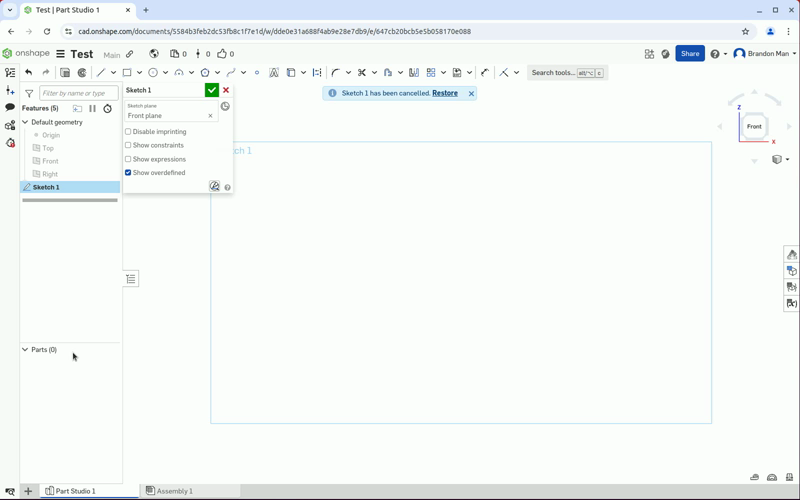
key(l)
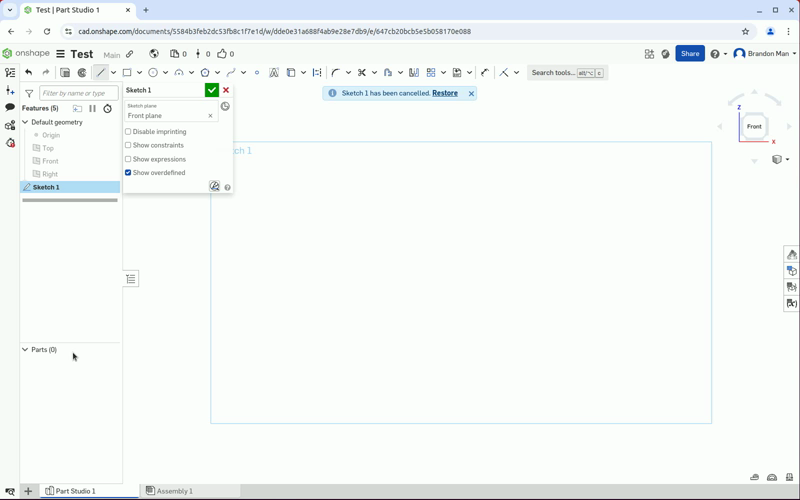
key_down(shift)
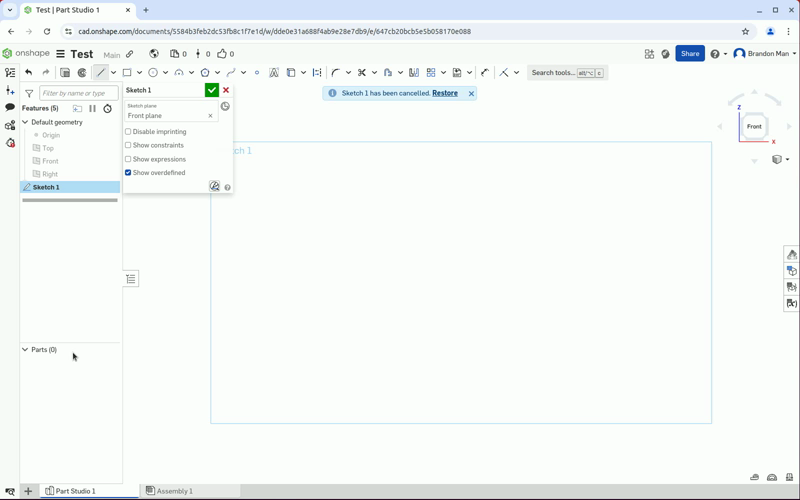
mouse_move(399, 292)
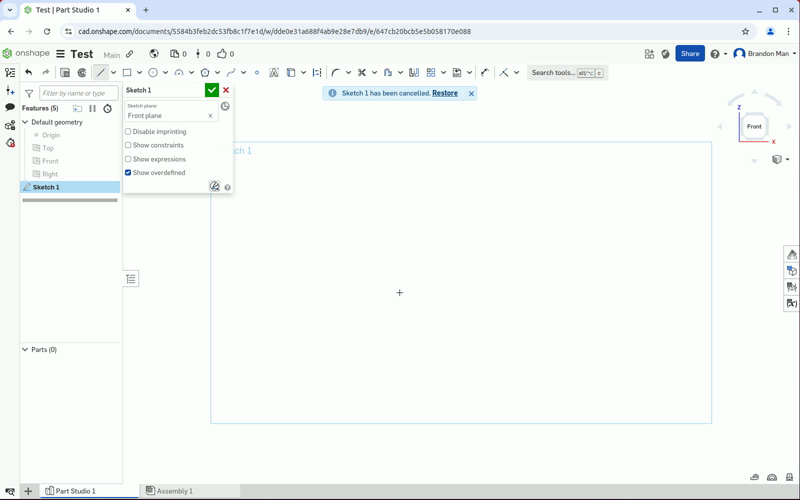
click(399, 292)
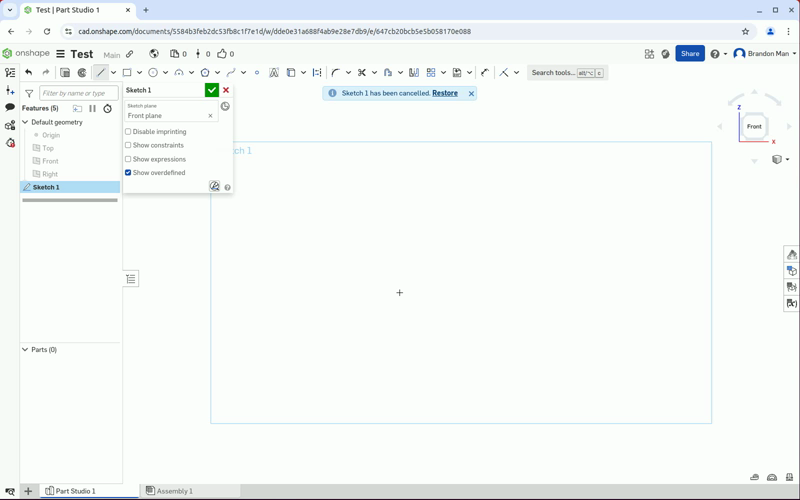
key_up(shift)
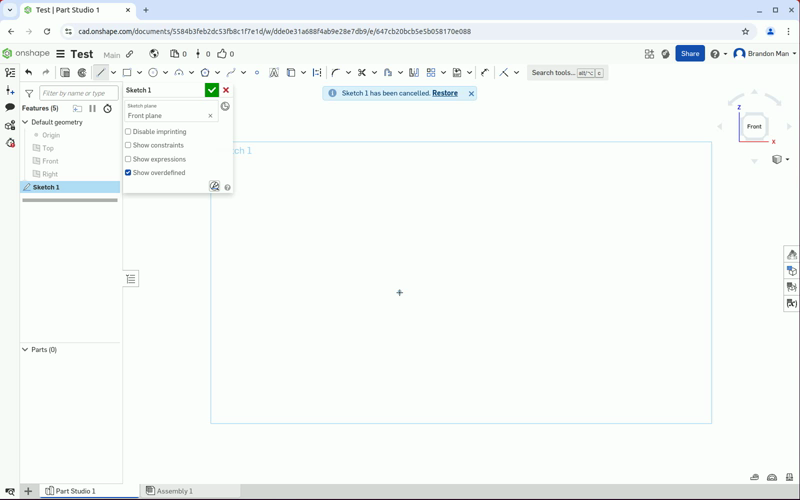
key_down(shift)
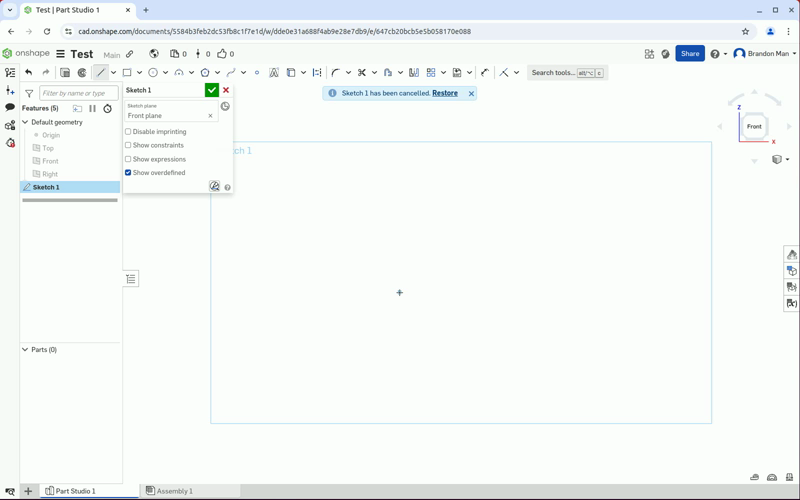
mouse_move(521, 292)
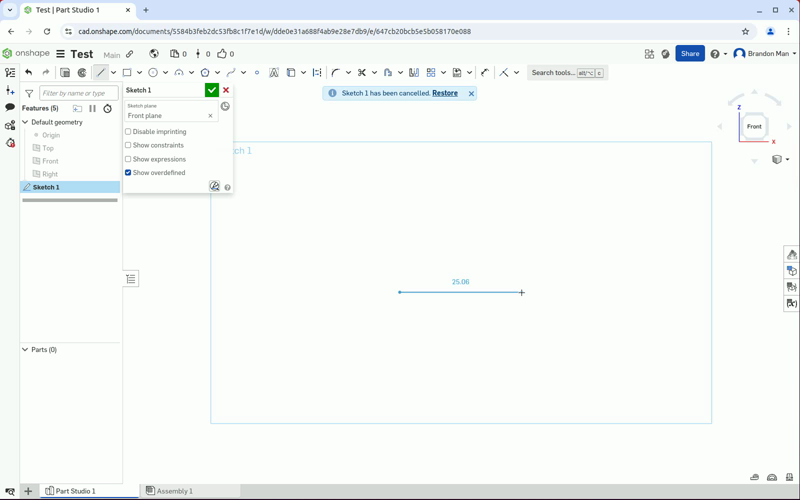
click(521, 292)
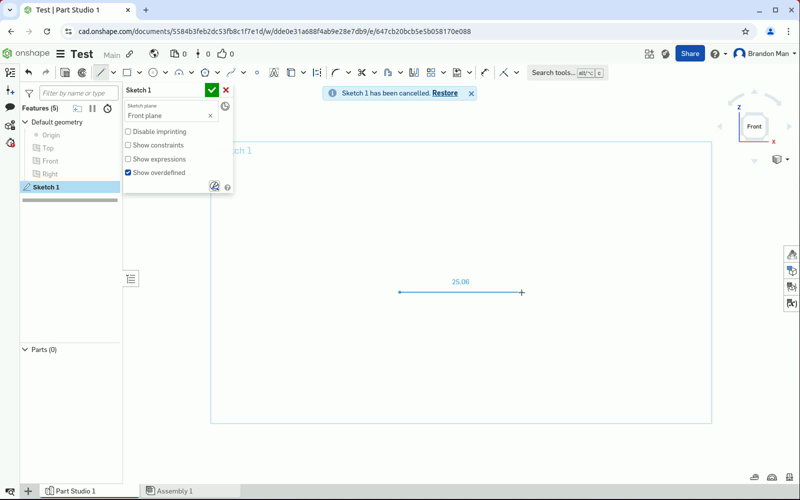
key_up(shift)
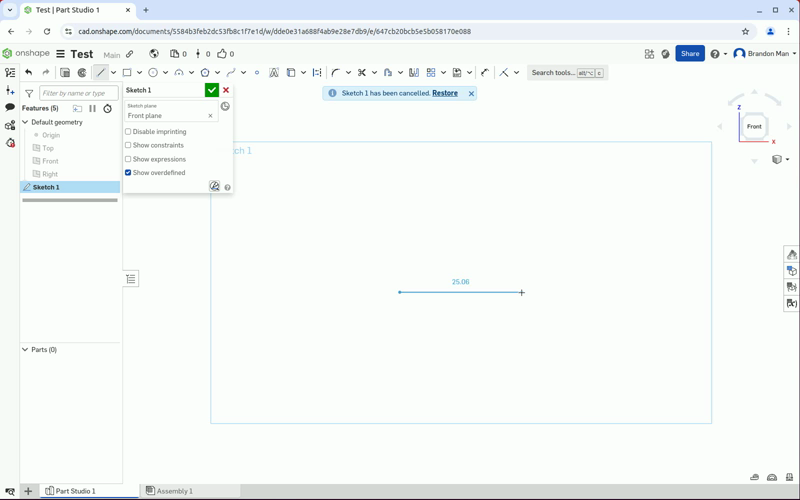
key_down(shift)
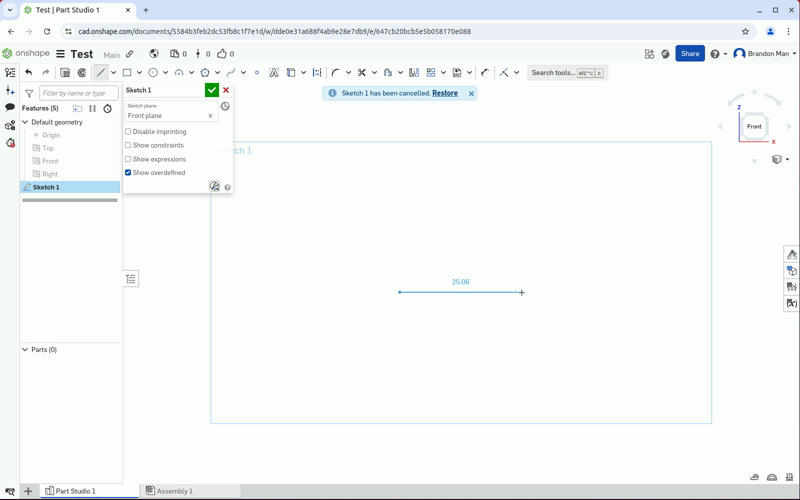
mouse_move(551, 292)
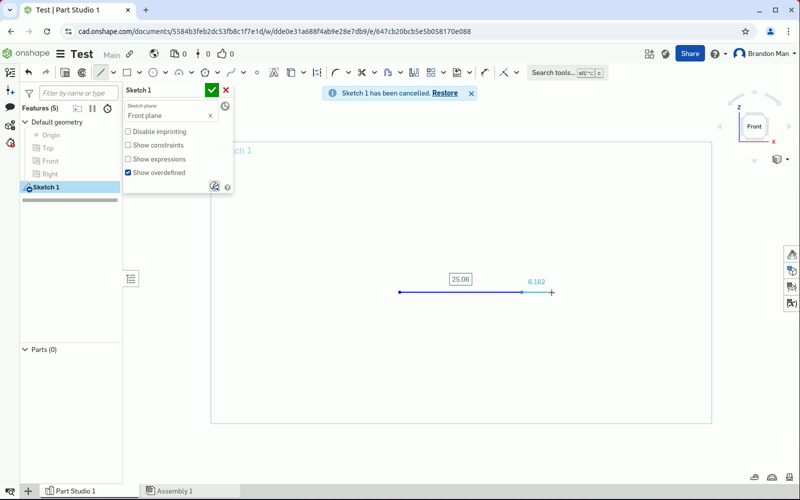
mouse_move(521, 273)
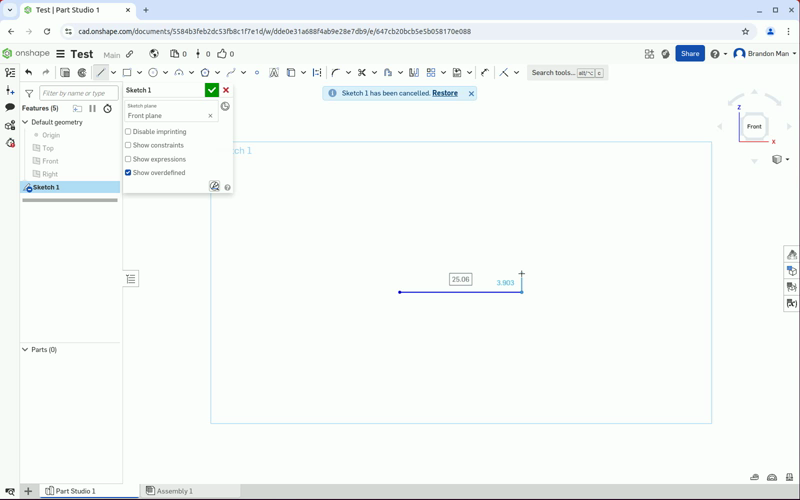
click(521, 273)
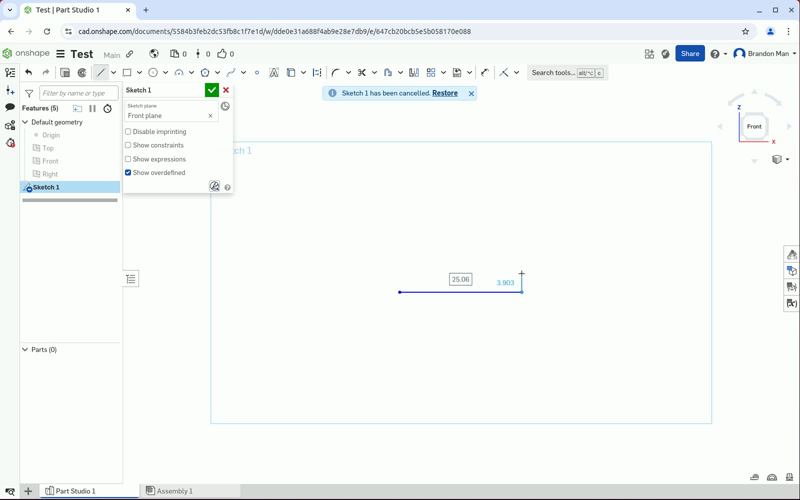
key_up(shift)
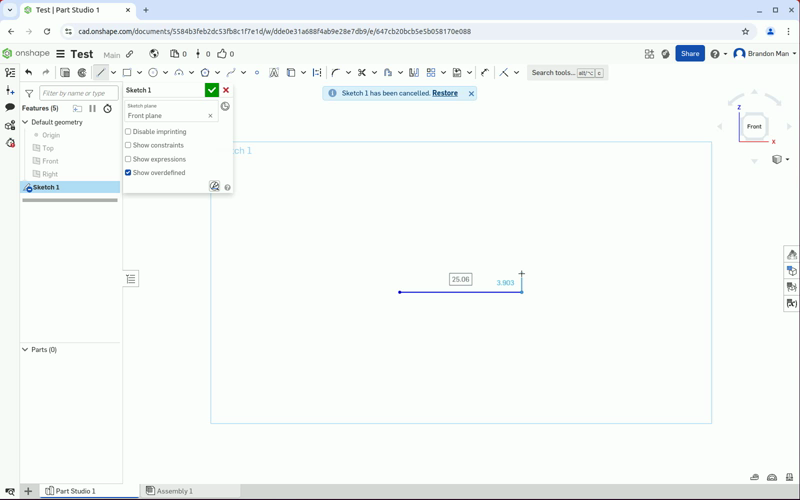
key_down(shift)
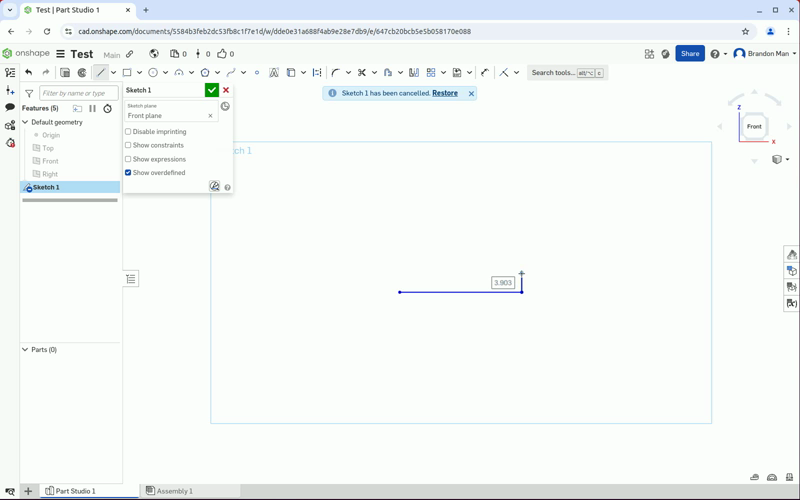
mouse_move(399, 273)
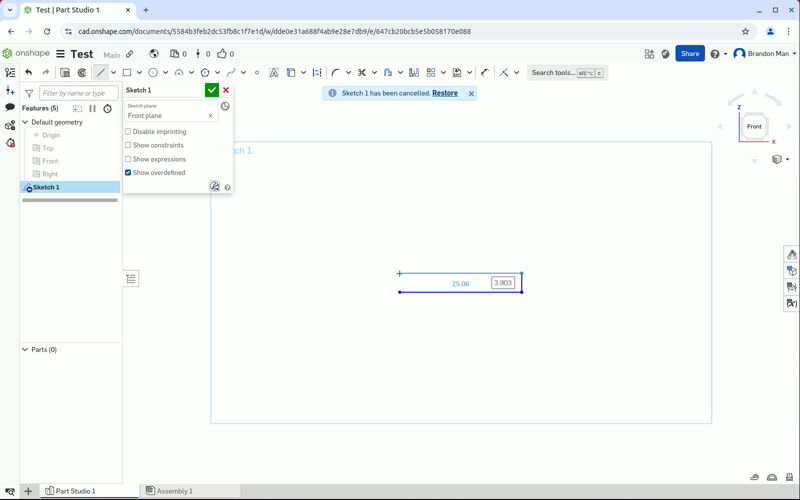
click(399, 273)
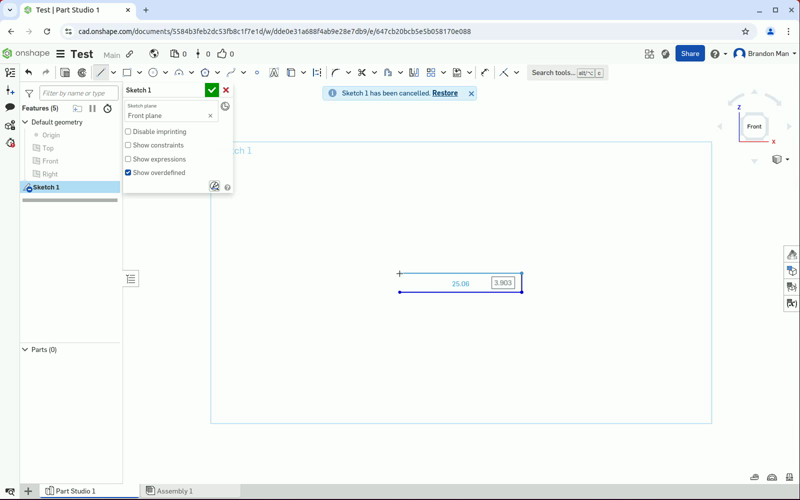
key_up(shift)
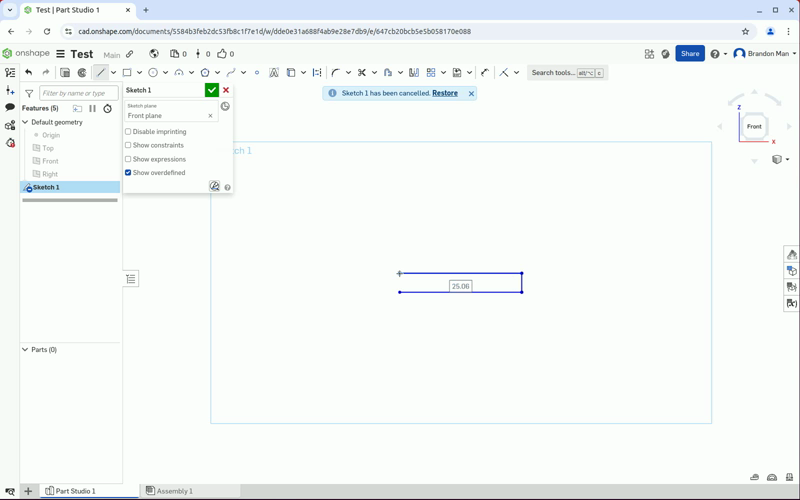
mouse_move(429, 273)
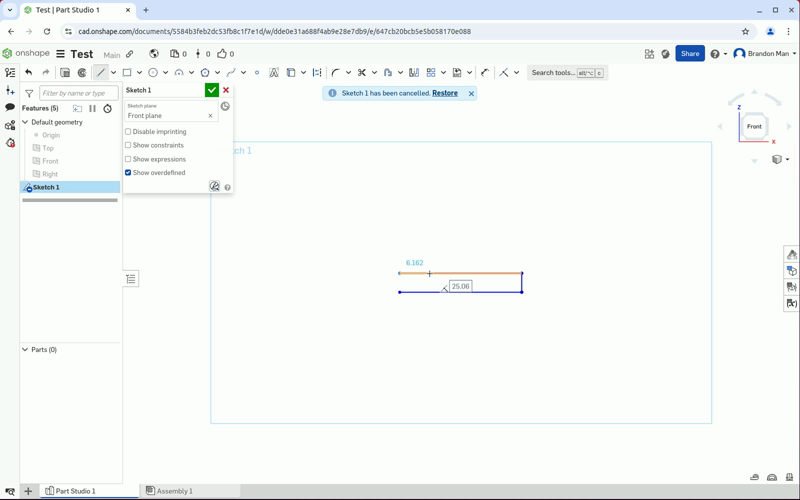
key_down(shift)
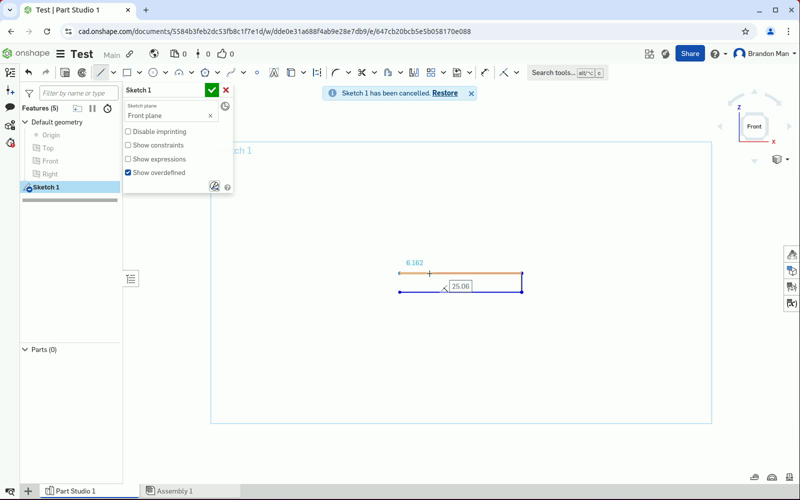
mouse_move(399, 292)
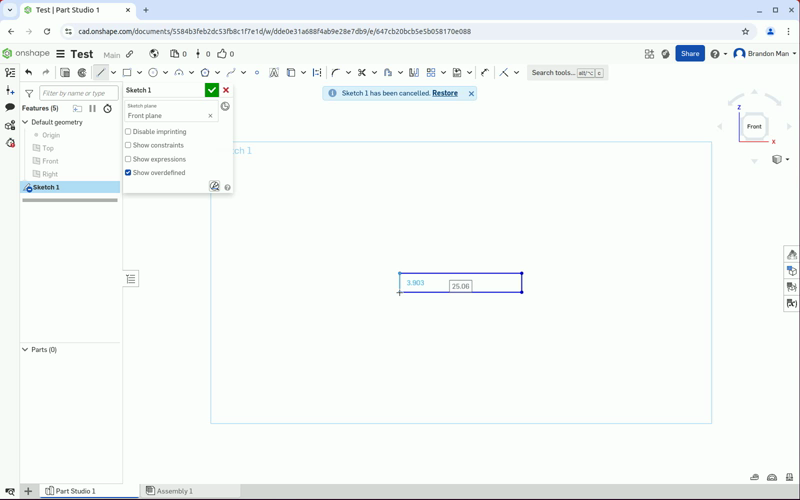
key_up(shift)
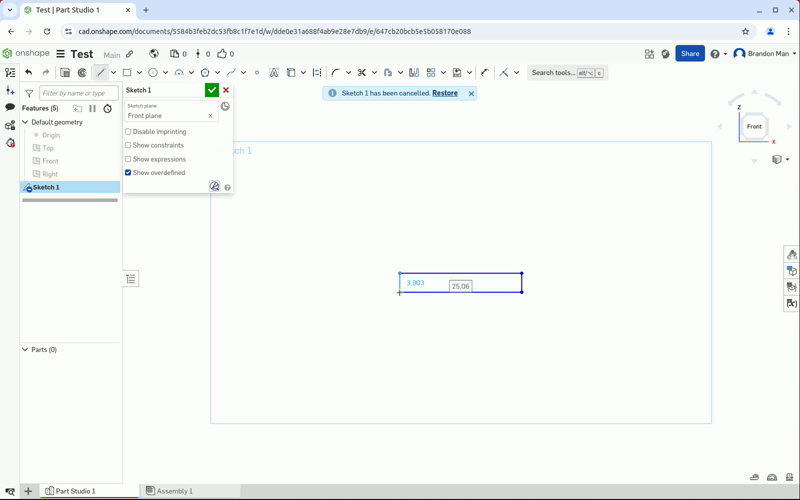
click(399, 292)
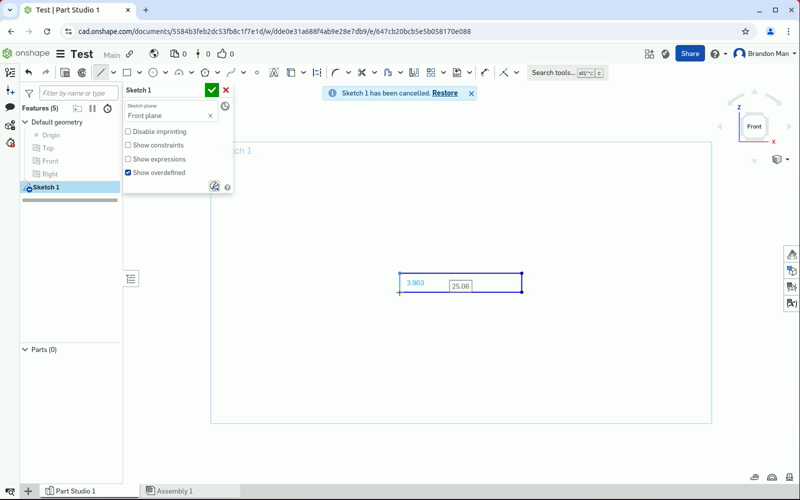
key(esc)
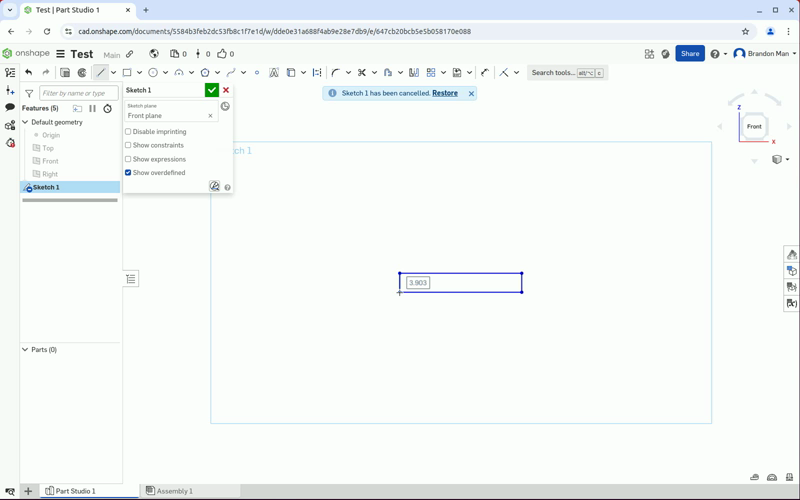
mouse_move(468, 278)
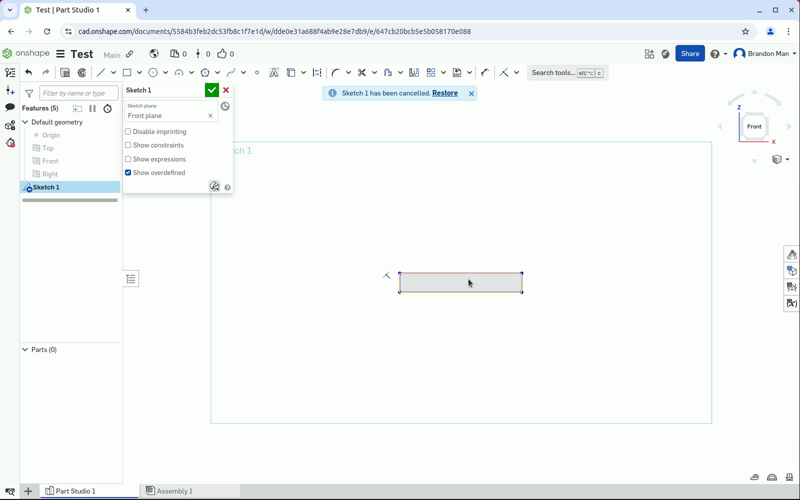
click(468, 278)
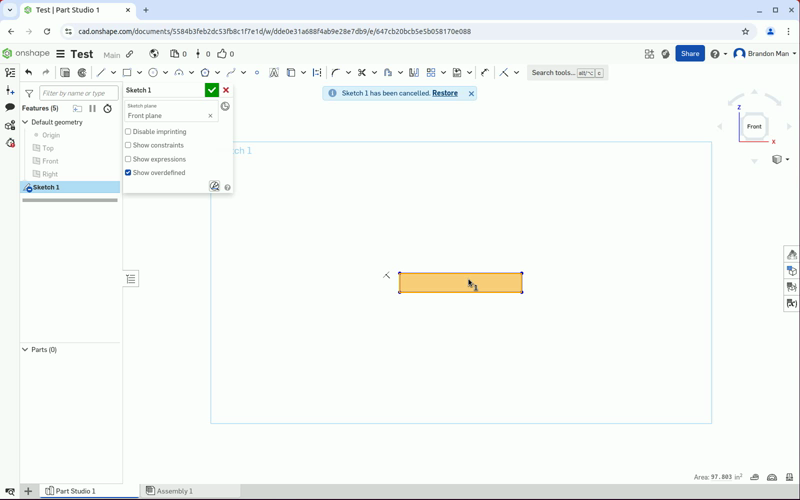
mouse_move(73, 352)
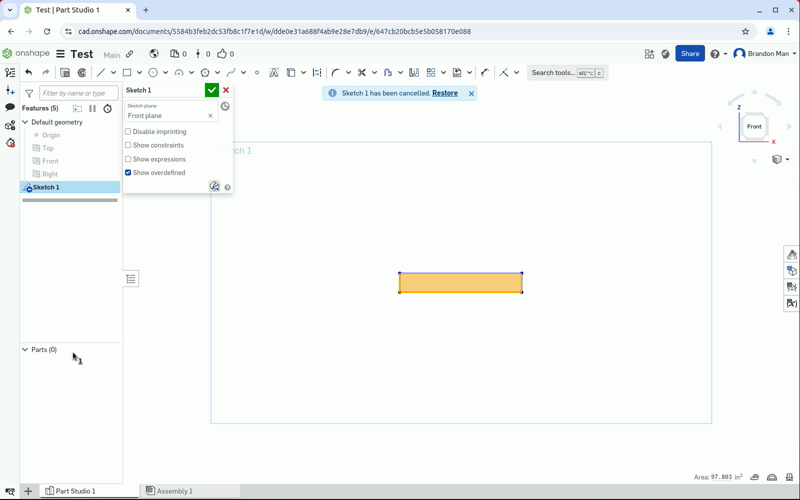
key(shift+y)
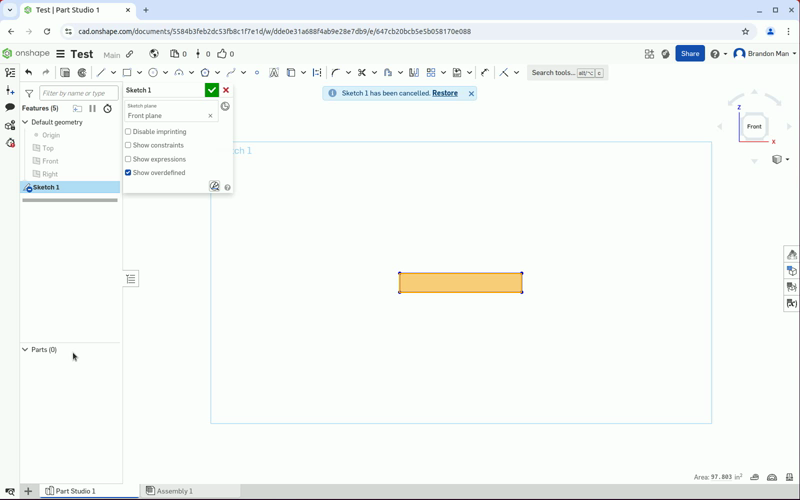
key(shift+e)
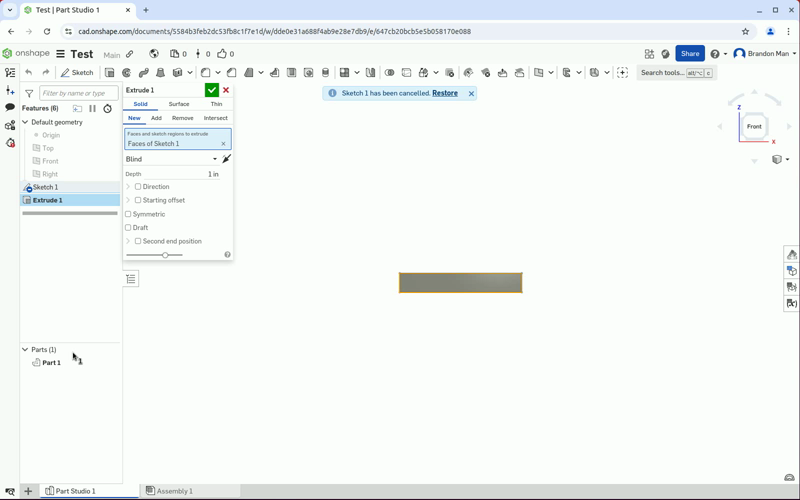
mouse_move(143, 106)
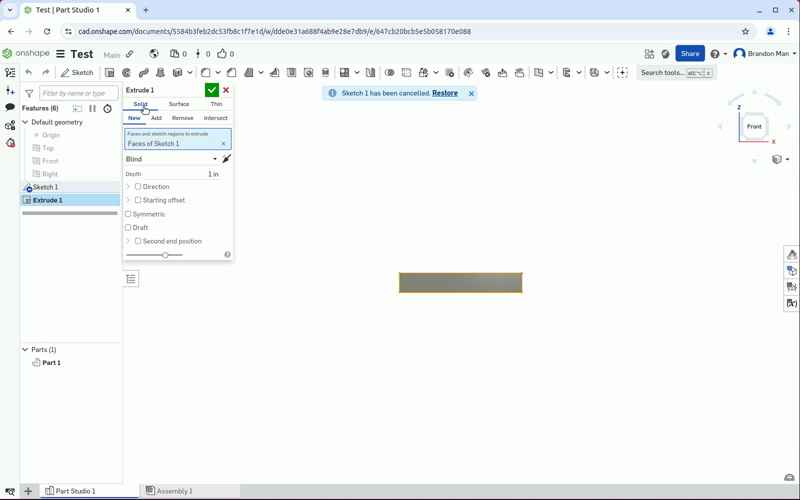
click(143, 106)
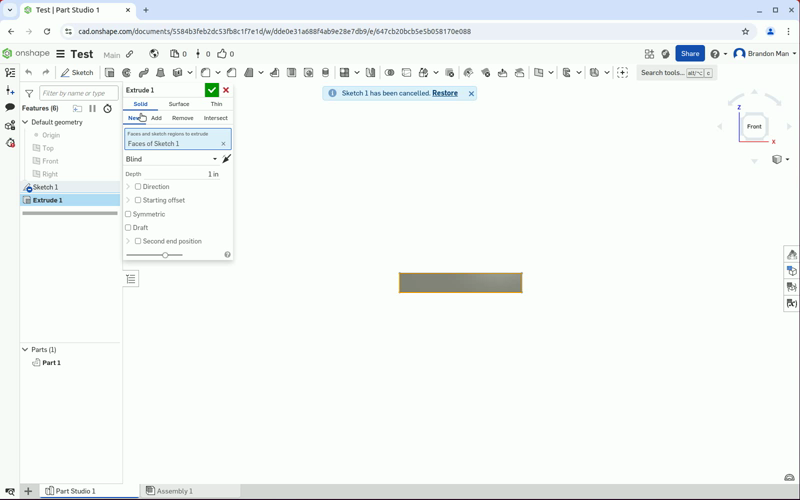
mouse_move(137, 120)
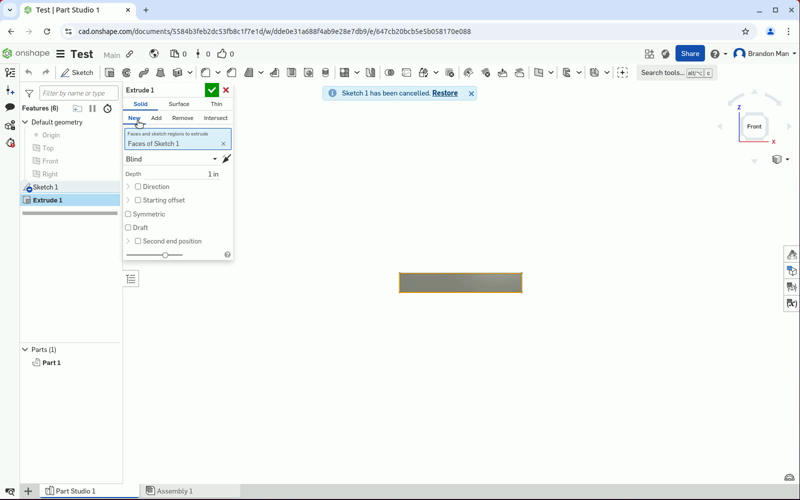
click(137, 120)
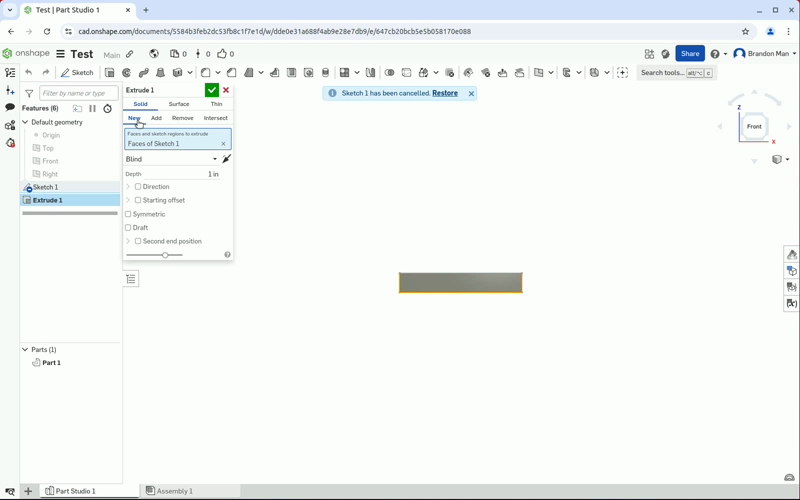
key(tab, 4)
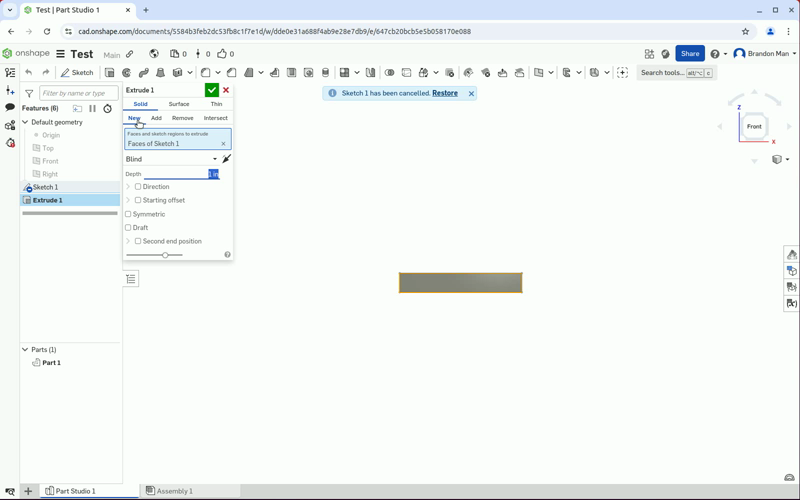
text(3.851)
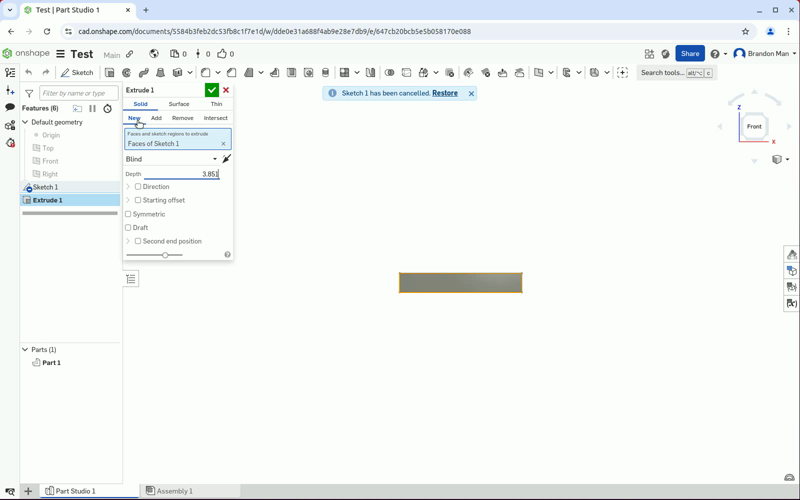
key(enter)
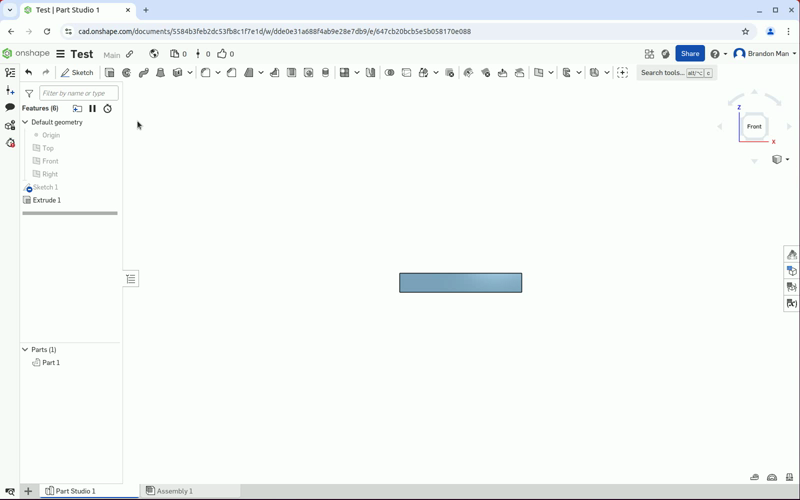
key(shift+h)
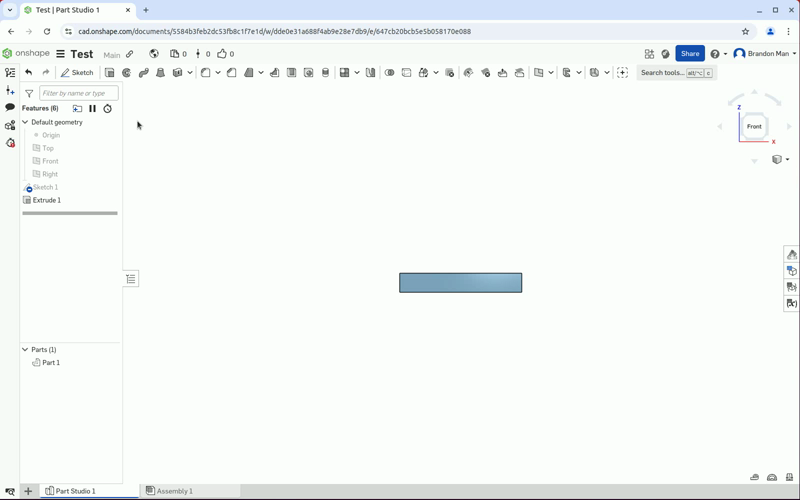
key(shift+h)
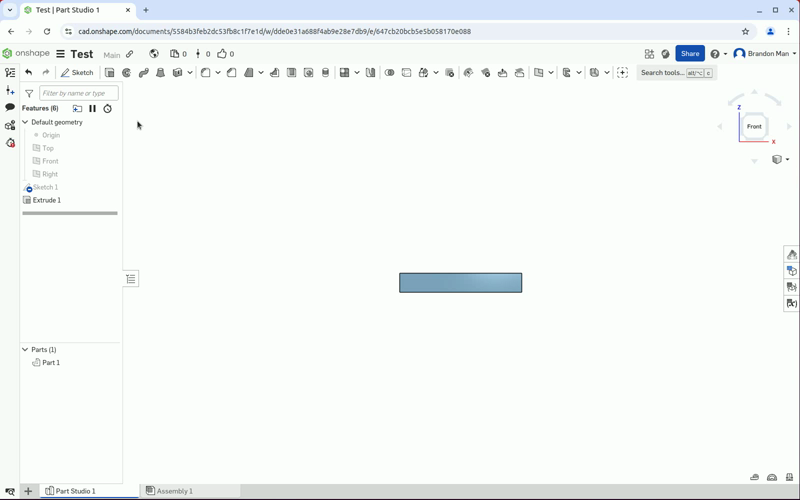
mouse_move(73, 189)
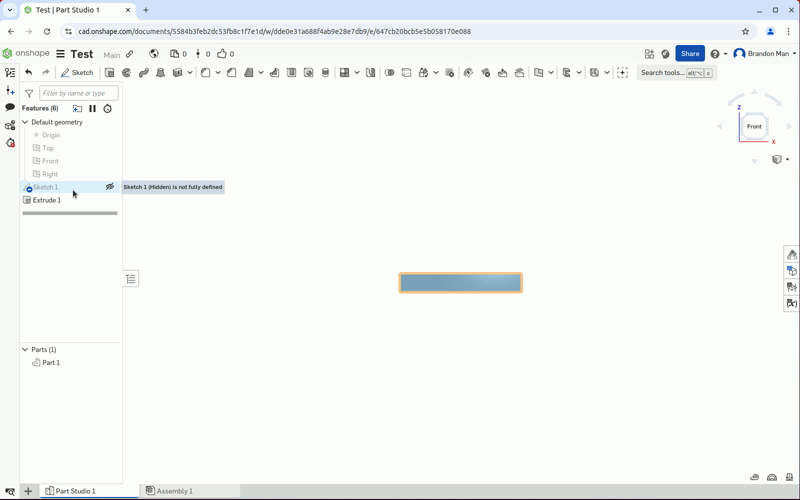
click(73, 189)
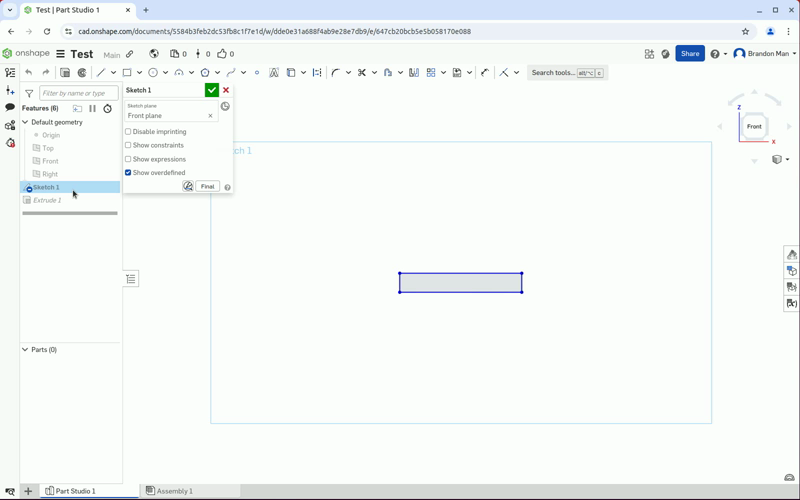
mouse_move(229, 92)
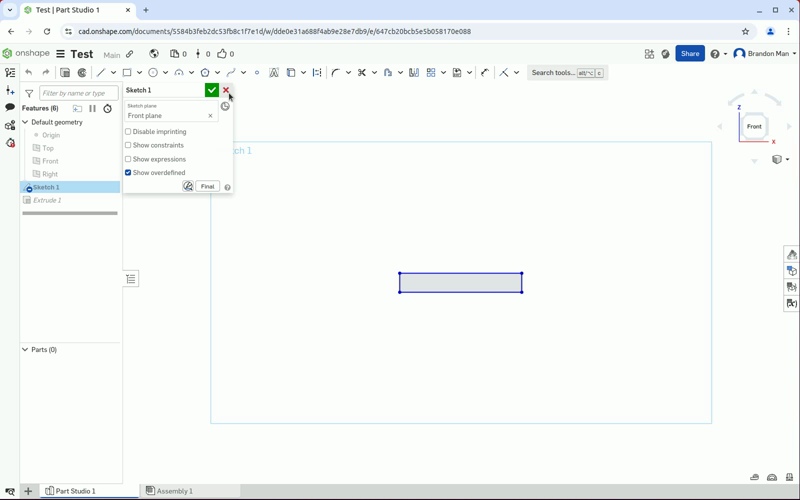
click(229, 92)
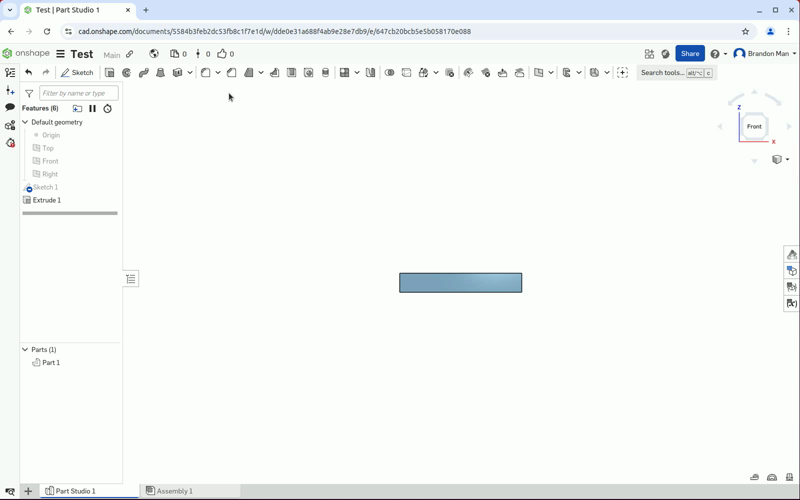
mouse_move(541, 75)
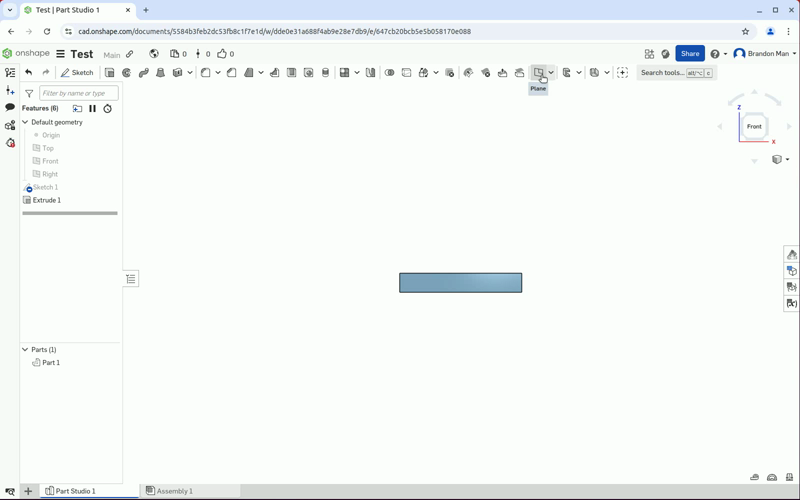
click(541, 75)
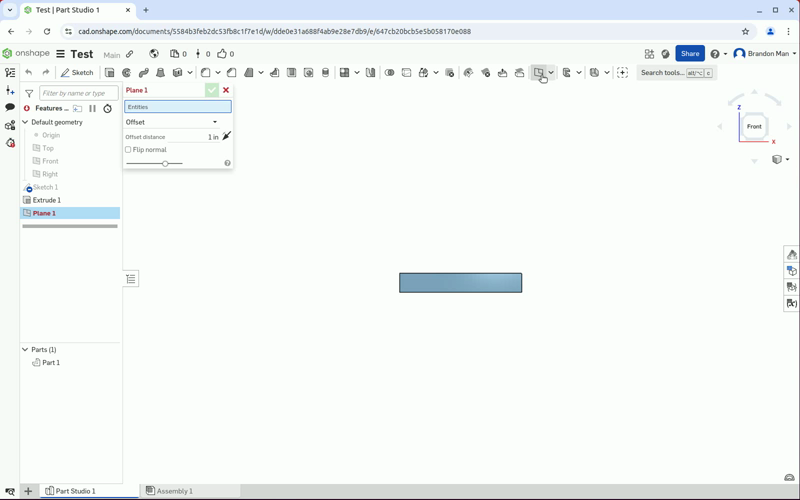
mouse_move(73, 163)
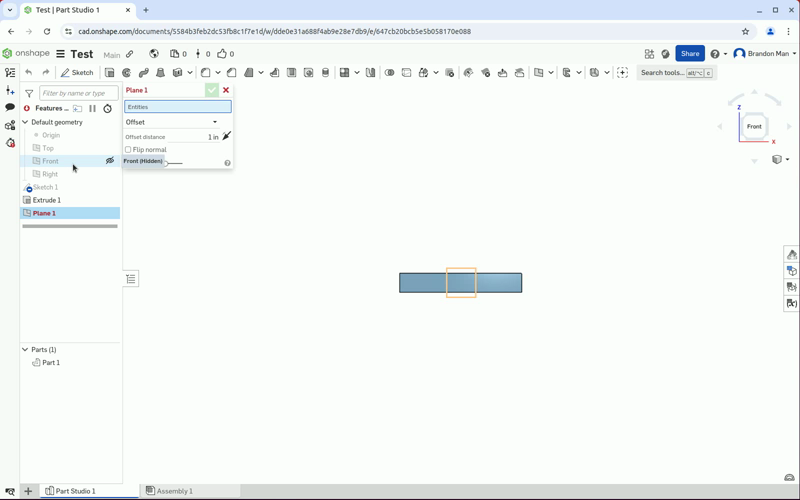
click(73, 163)
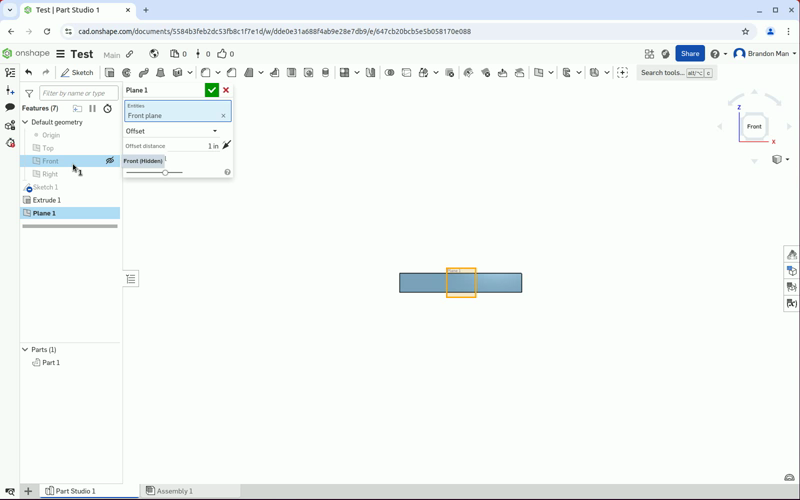
key(tab, 2)
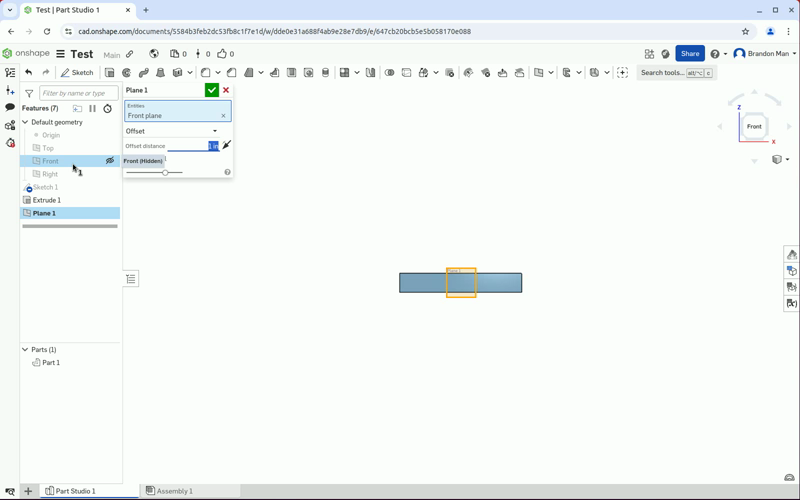
text(3.851)
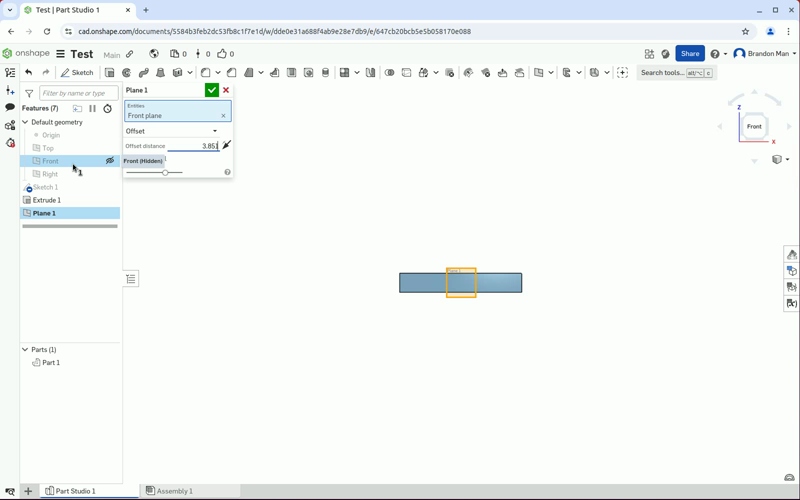
key(enter, 2)
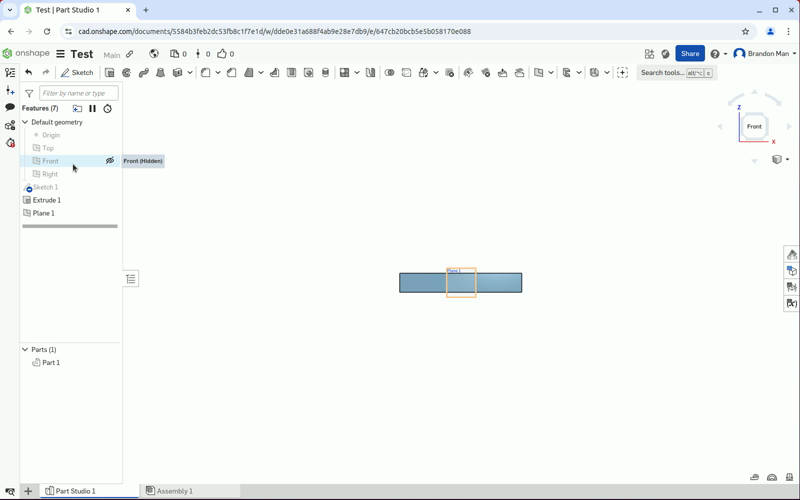
key(shift+s)
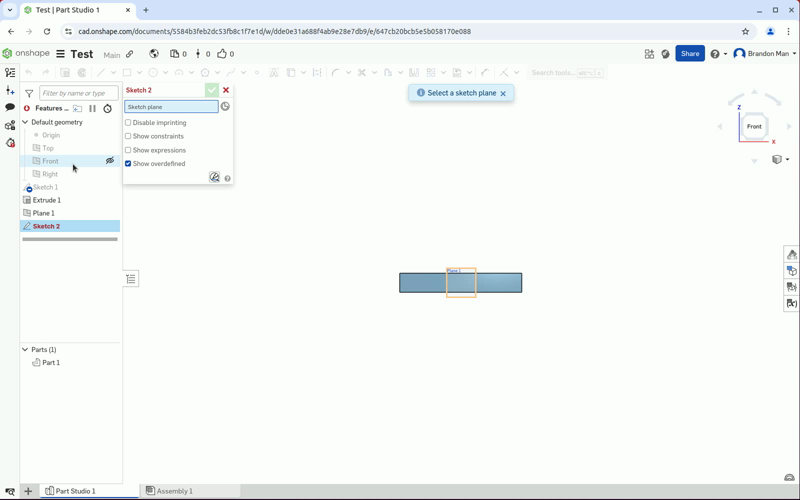
mouse_move(73, 215)
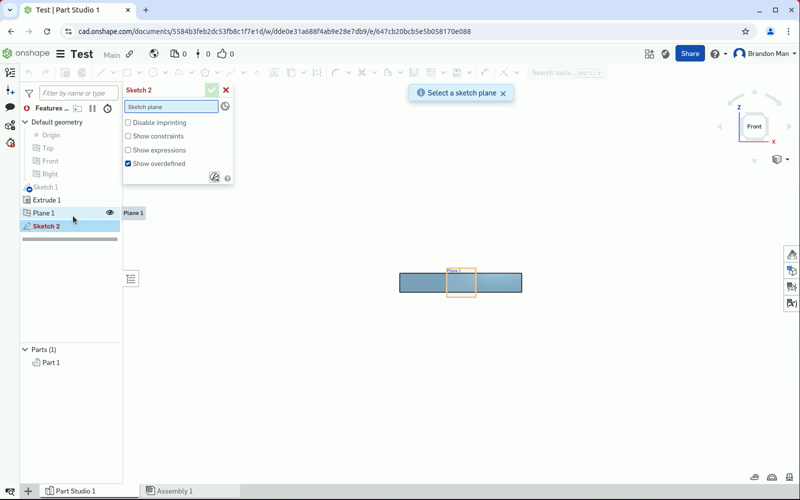
click(73, 215)
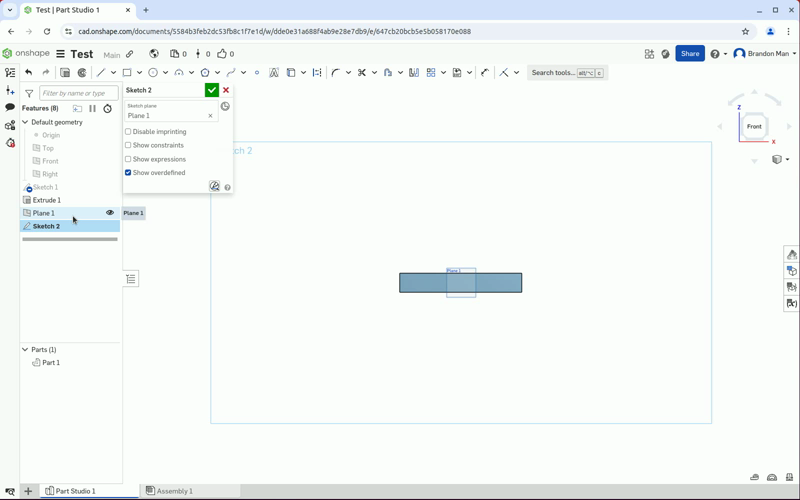
mouse_move(73, 352)
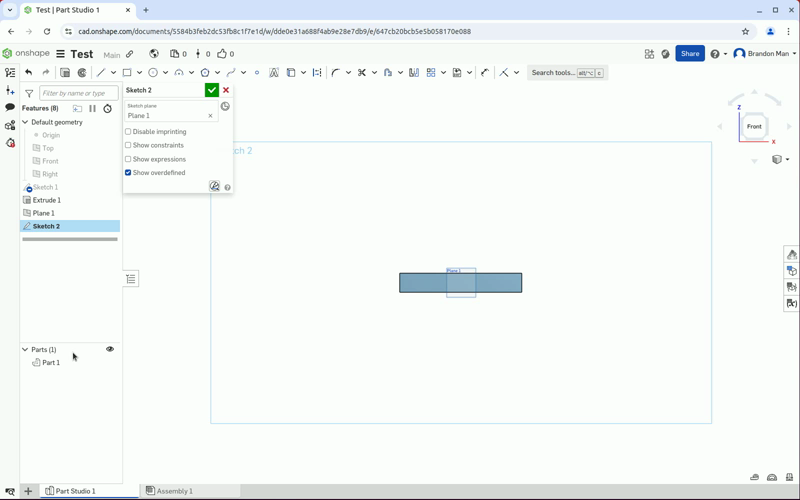
key(y)
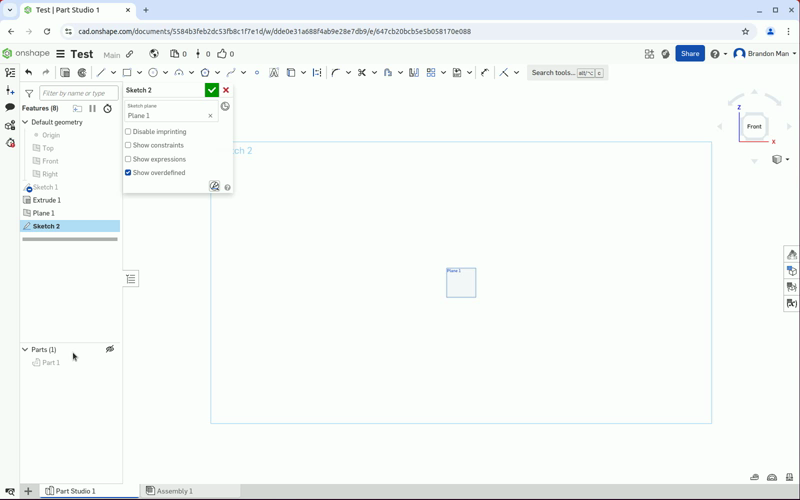
key(l)
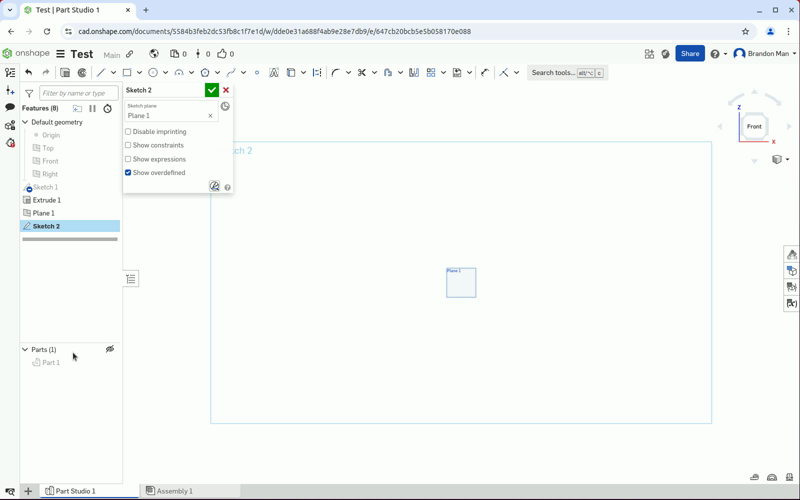
key_down(shift)
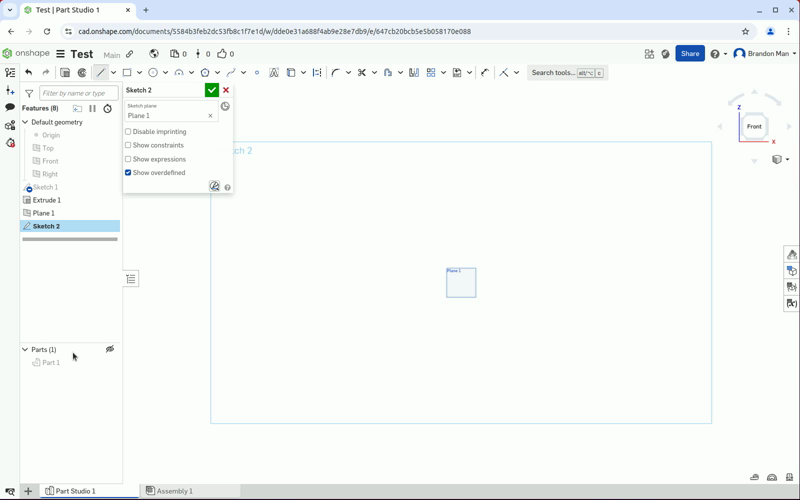
mouse_move(399, 292)
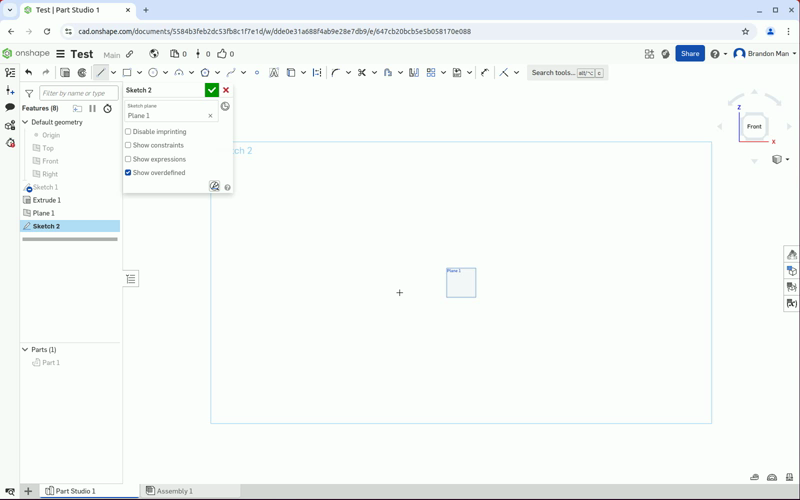
click(399, 292)
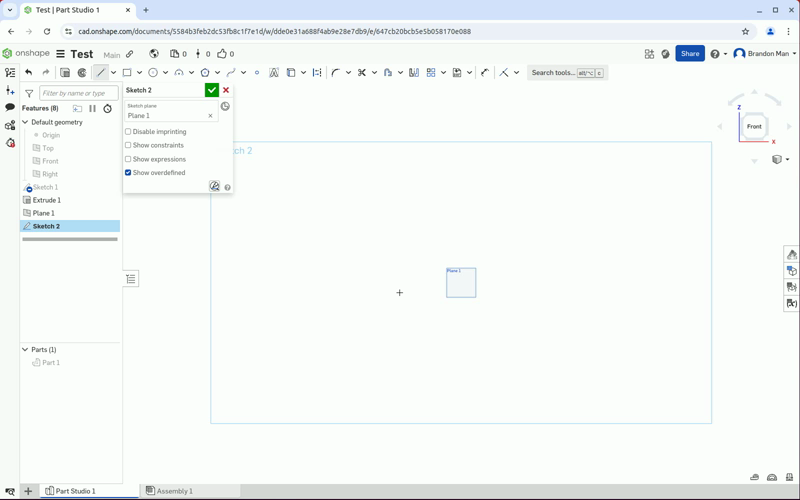
key_up(shift)
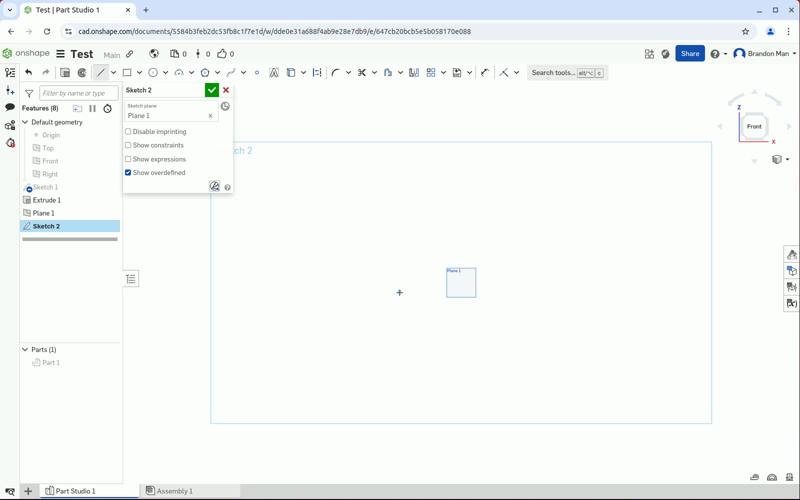
key_down(shift)
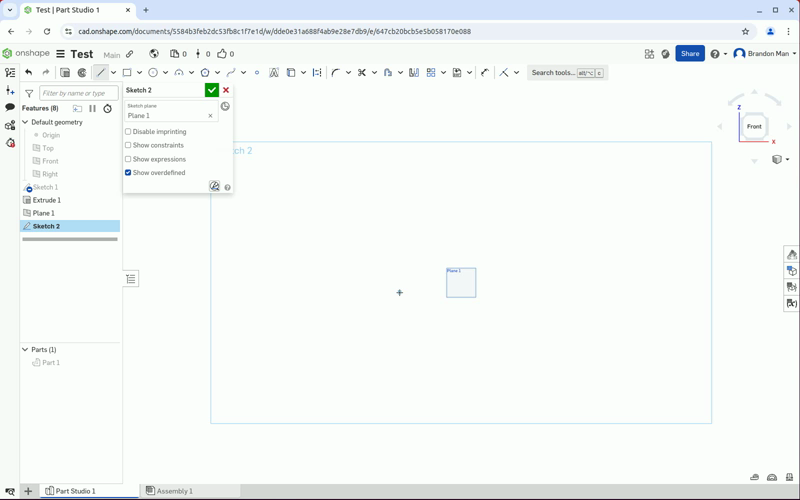
mouse_move(429, 292)
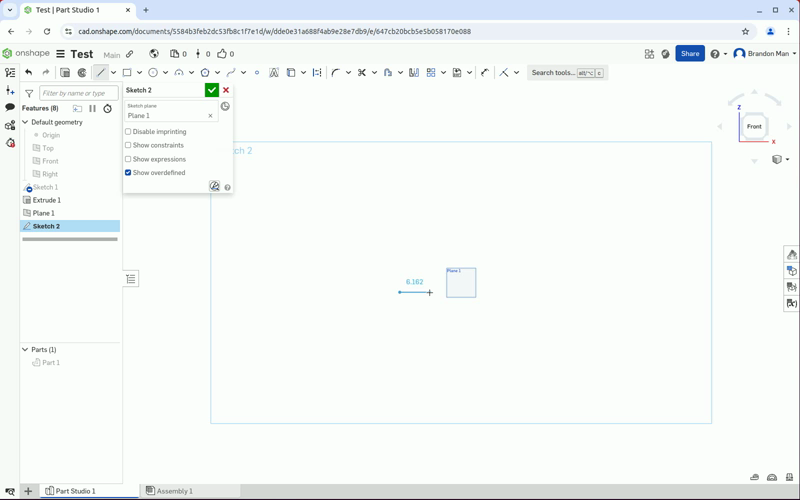
mouse_move(419, 292)
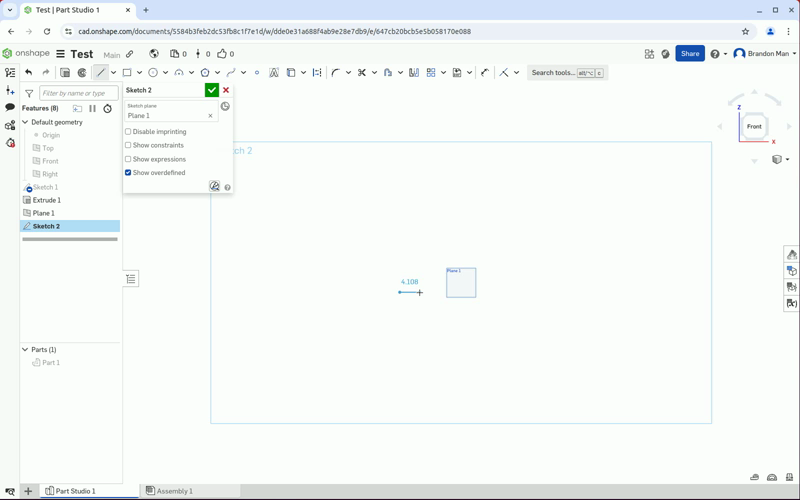
click(419, 292)
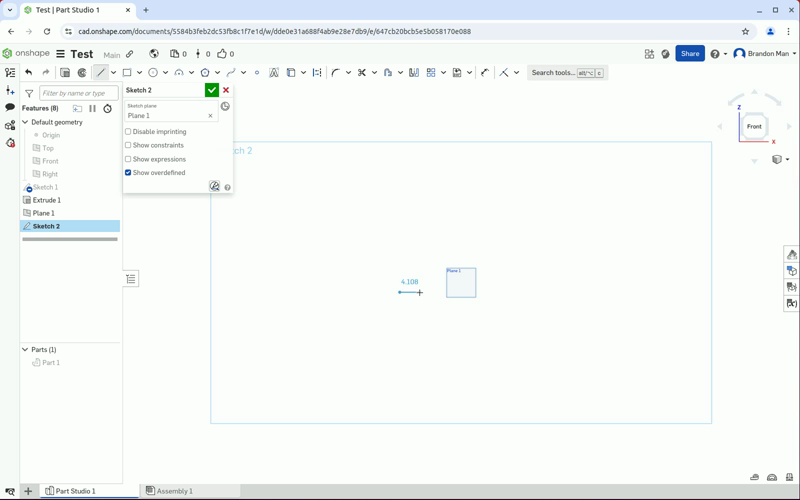
key_up(shift)
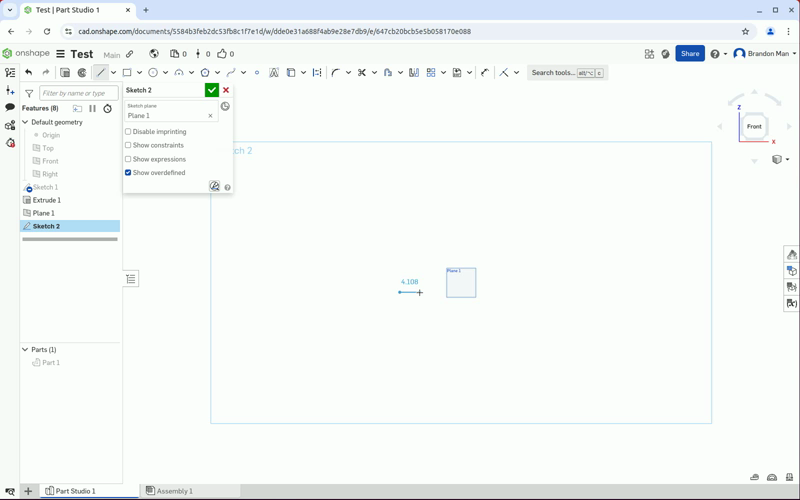
key_down(shift)
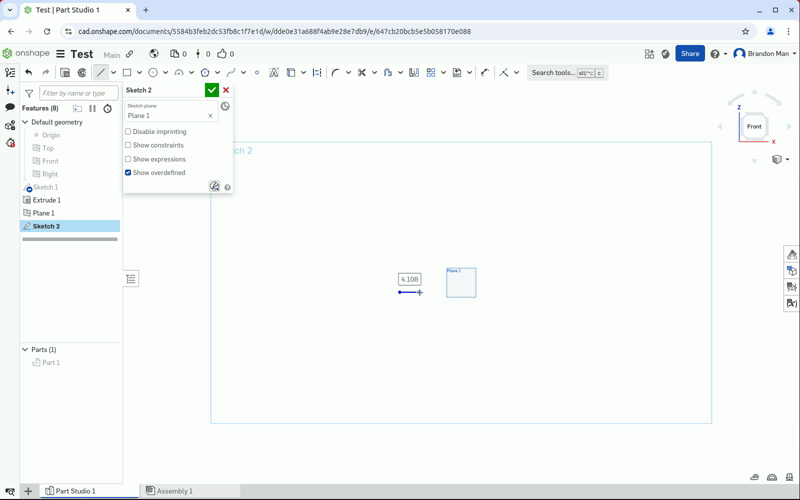
mouse_move(449, 292)
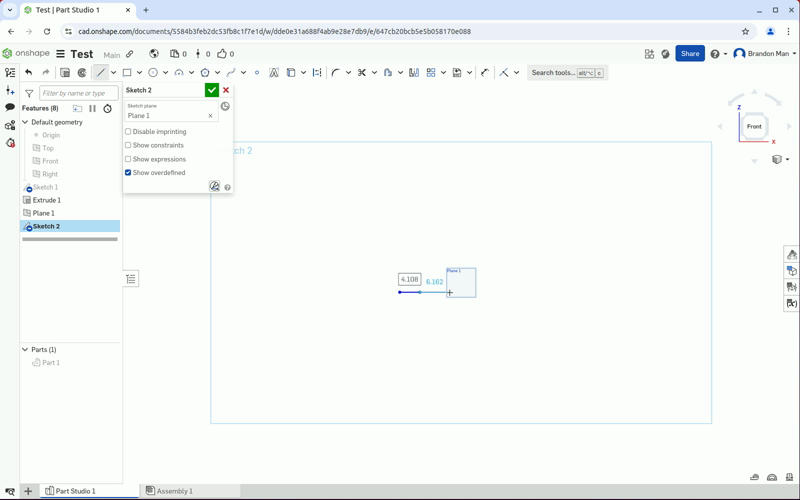
mouse_move(419, 272)
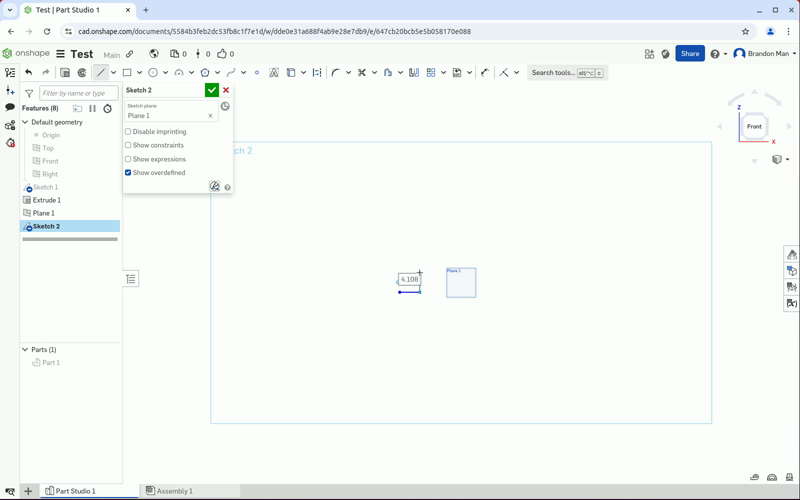
click(419, 272)
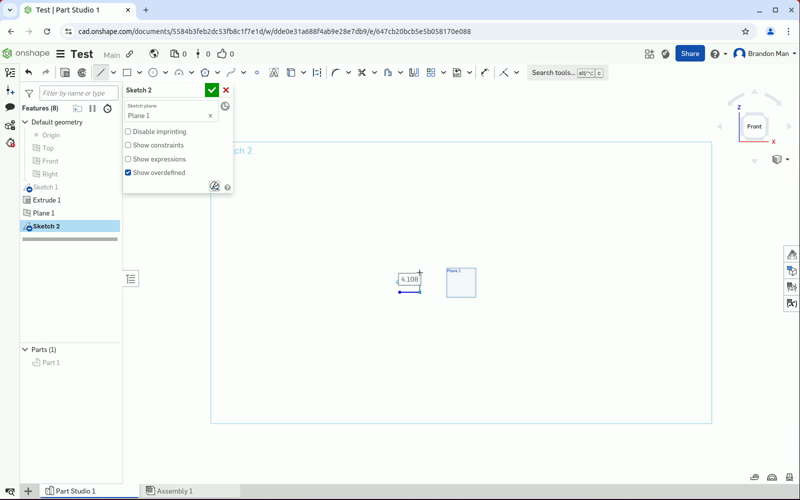
key_up(shift)
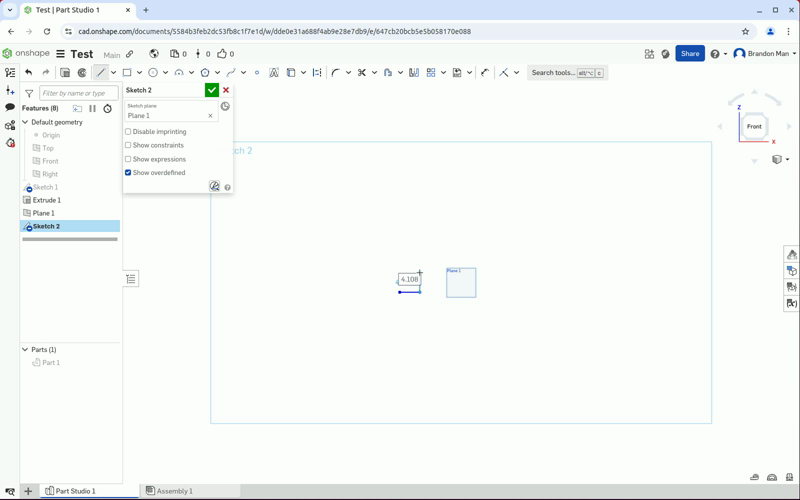
key_down(shift)
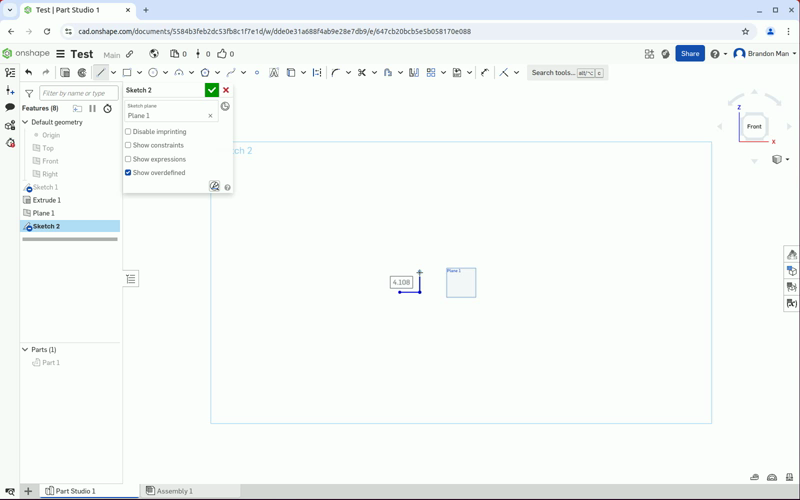
mouse_move(449, 272)
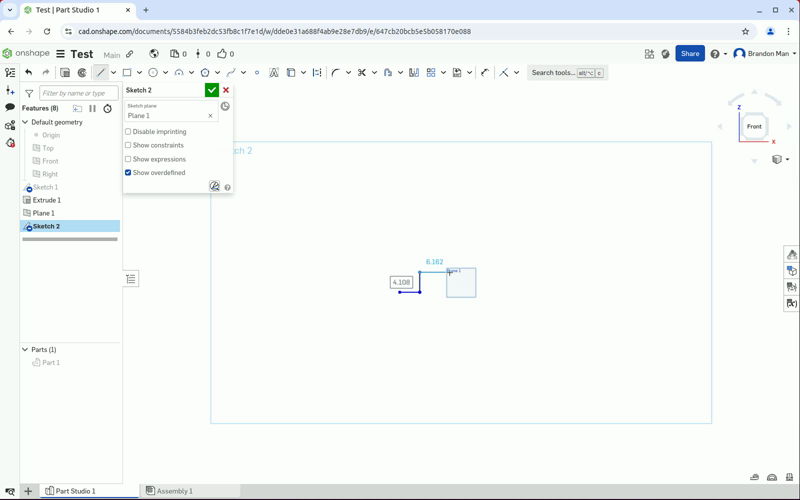
mouse_move(399, 272)
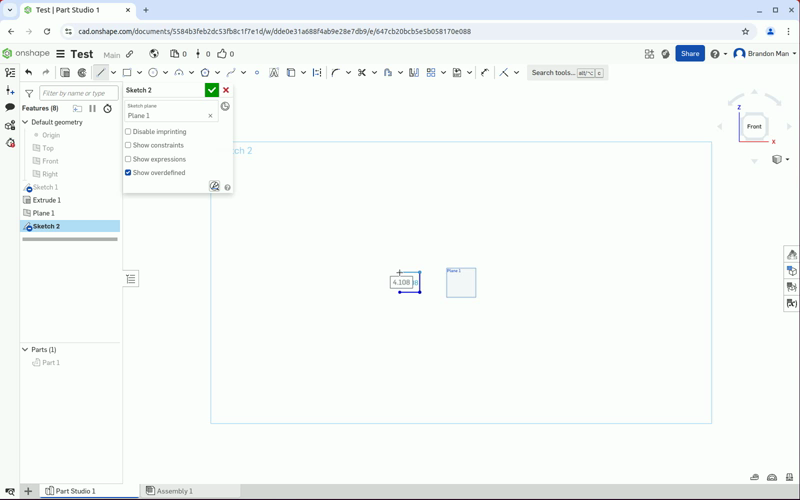
click(399, 272)
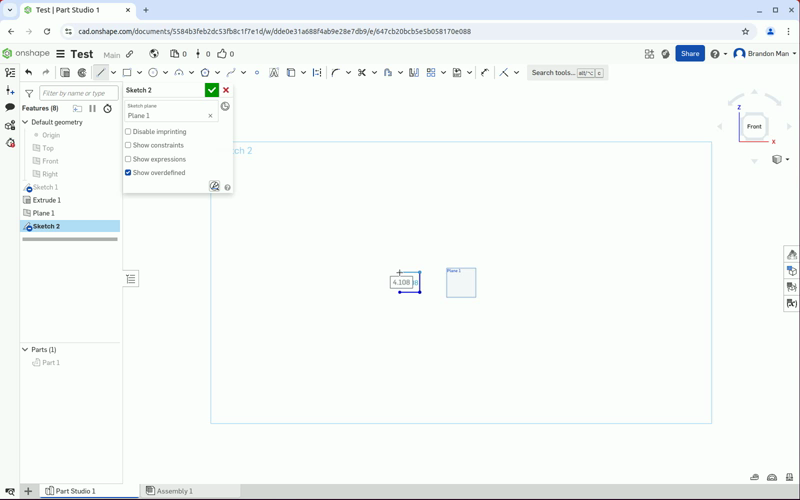
key_up(shift)
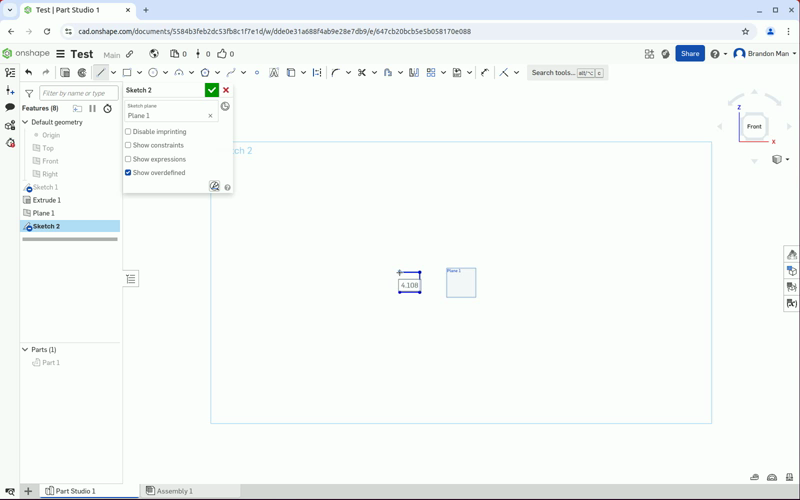
mouse_move(429, 272)
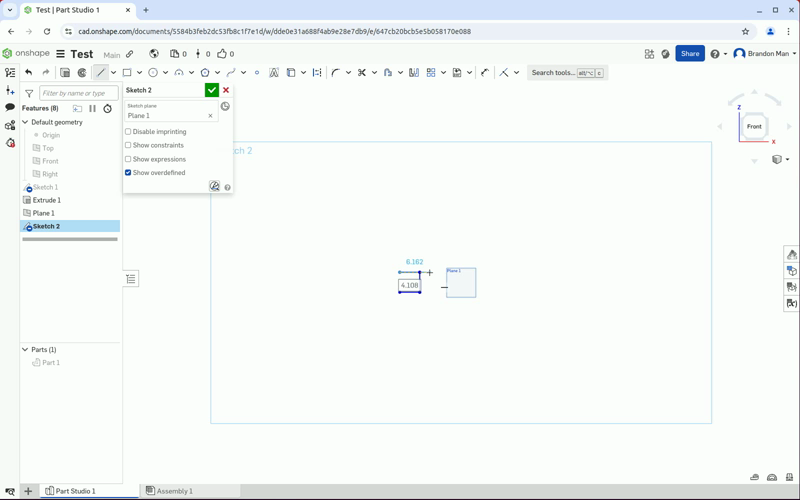
key_down(shift)
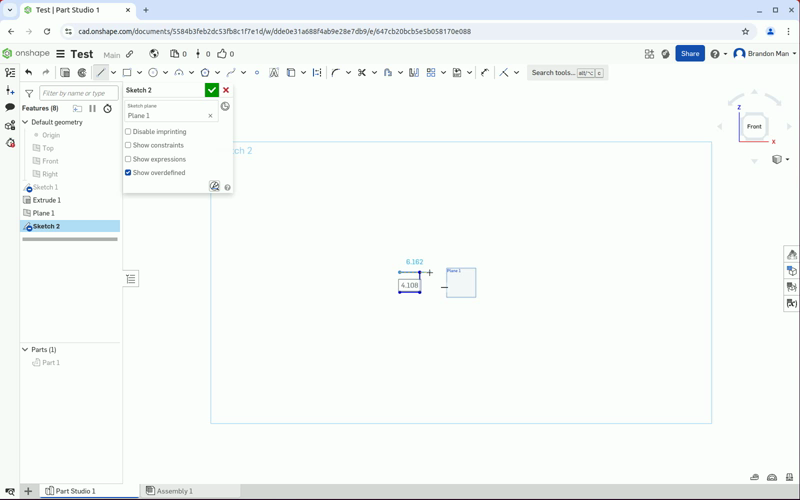
mouse_move(399, 292)
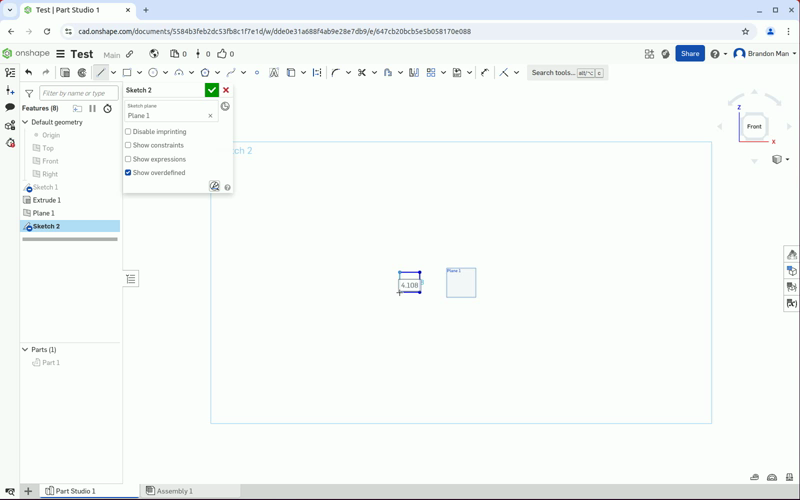
key_up(shift)
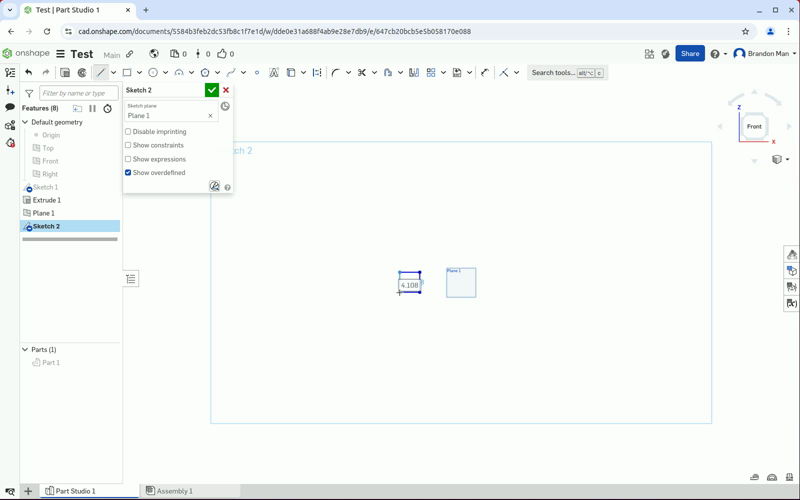
click(399, 292)
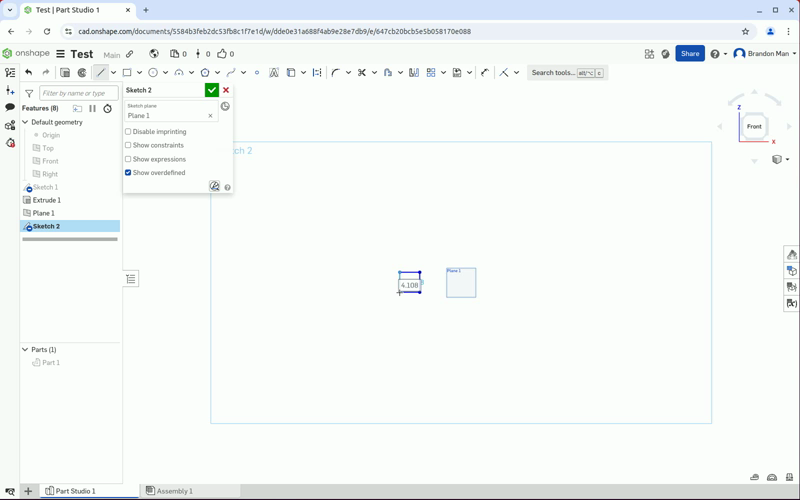
key(esc)
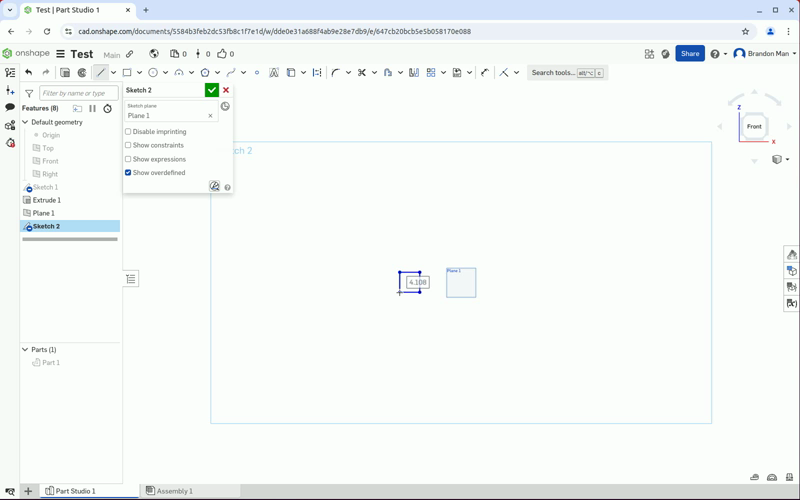
mouse_move(410, 291)
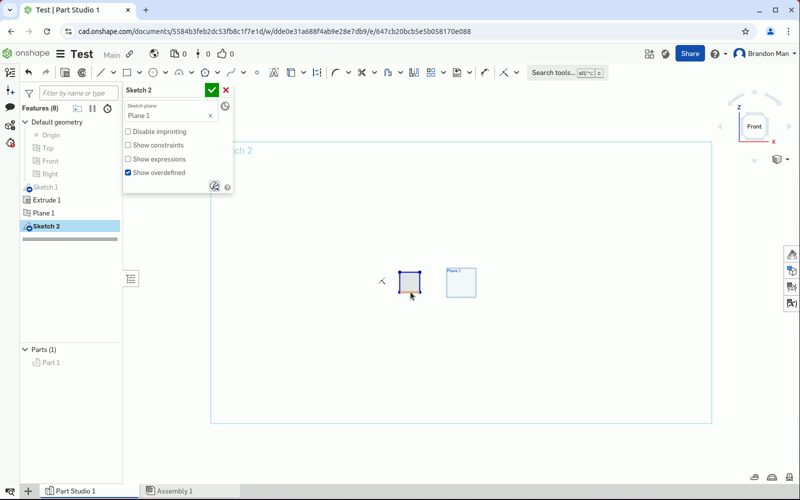
scroll(6)
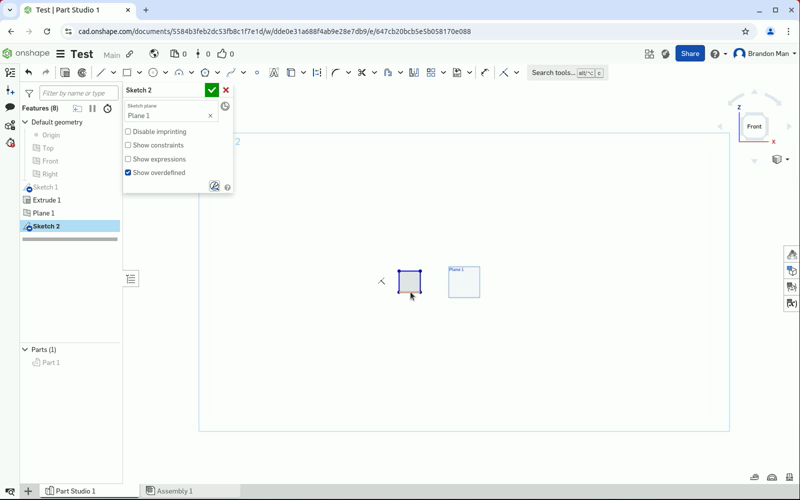
scroll(6)
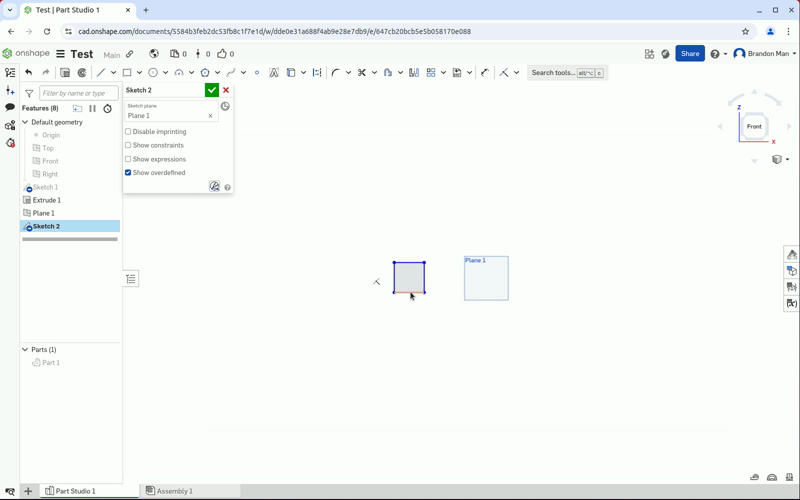
scroll(6)
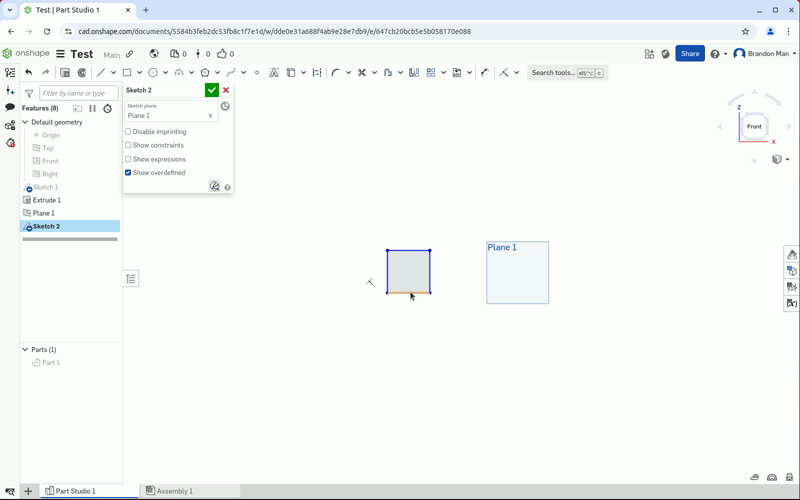
scroll(6)
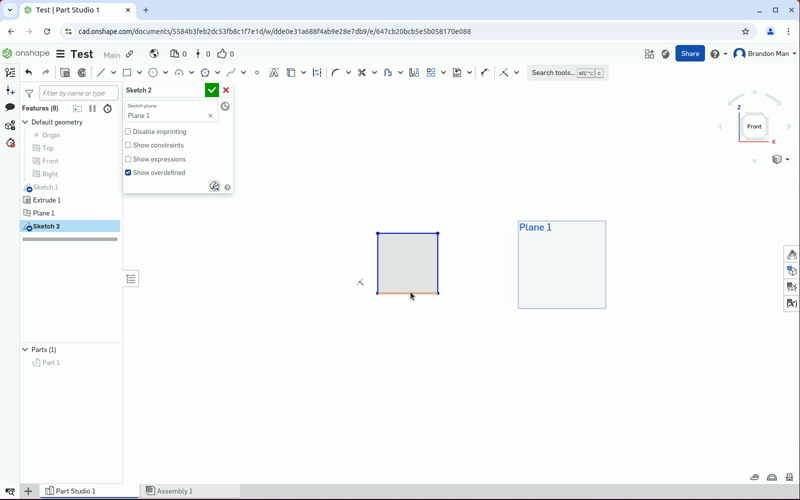
scroll(6)
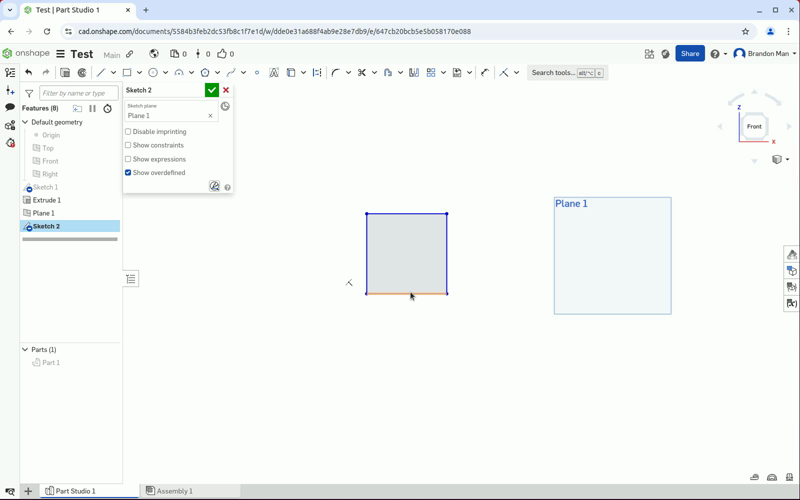
scroll(6)
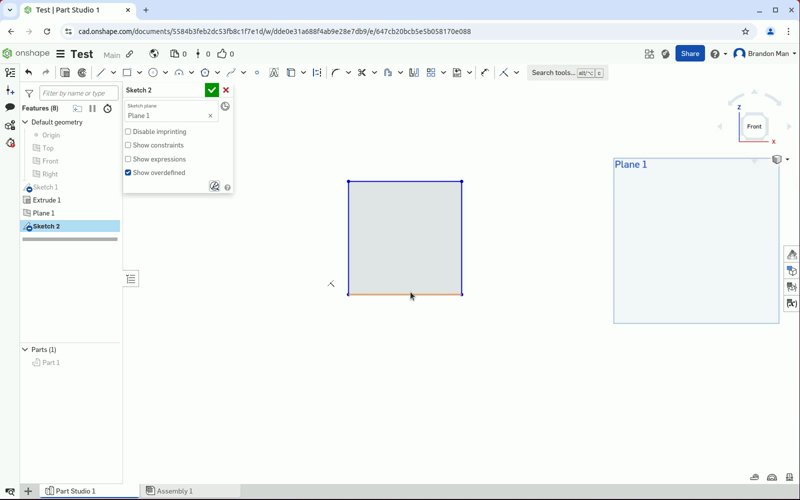
scroll(6)
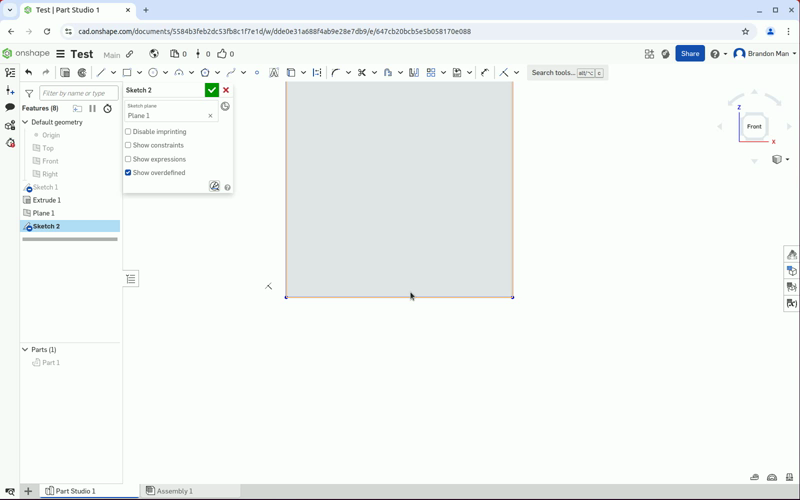
click(410, 291)
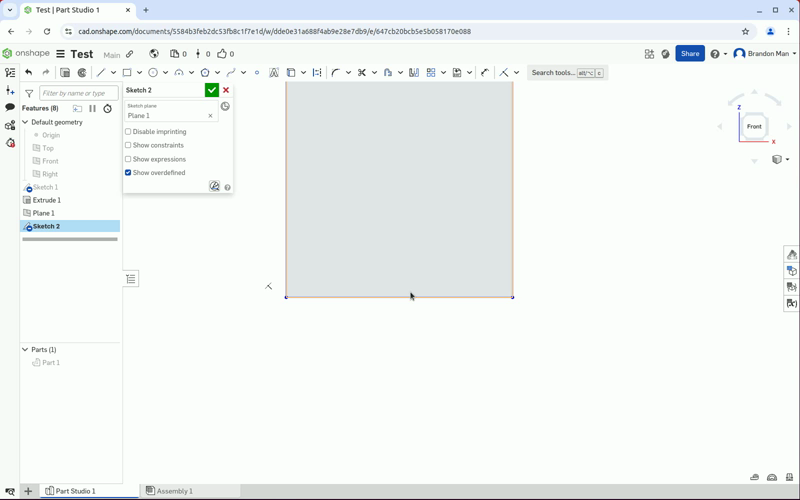
scroll(-6)
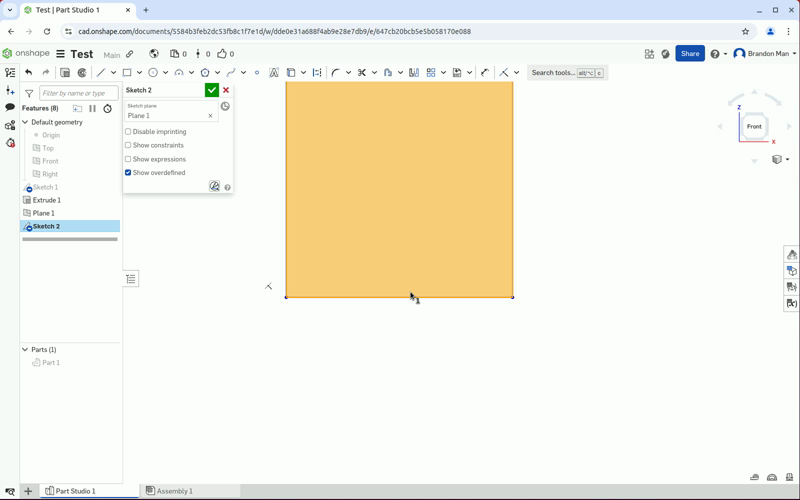
scroll(-6)
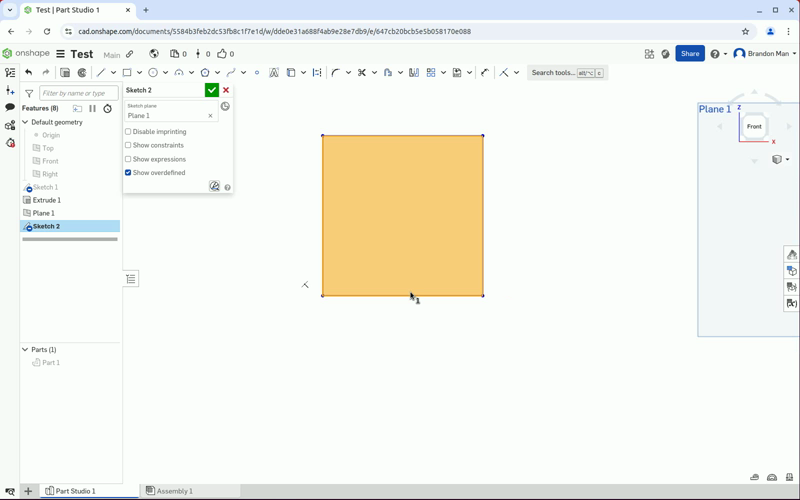
scroll(-6)
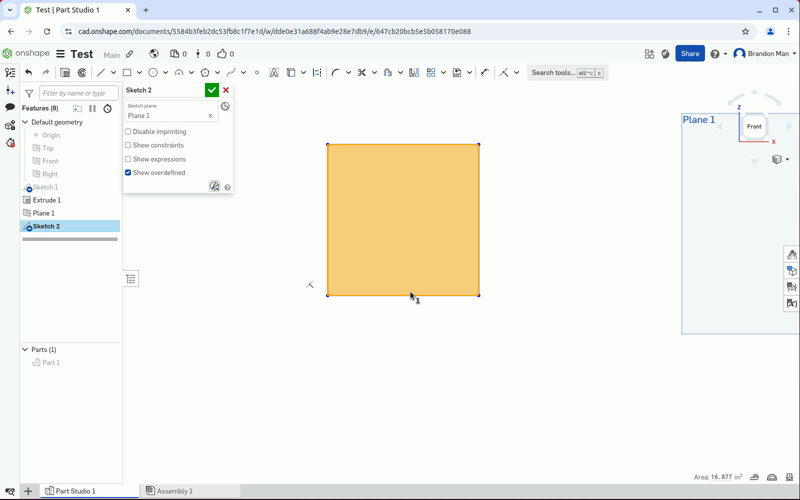
scroll(-6)
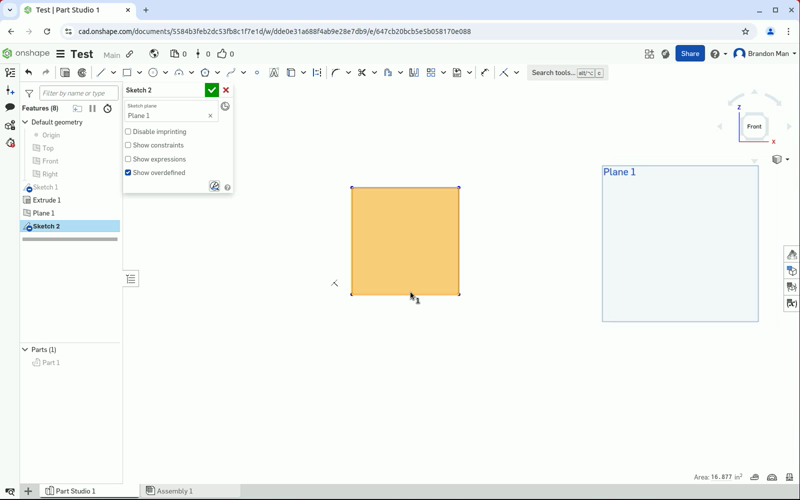
scroll(-6)
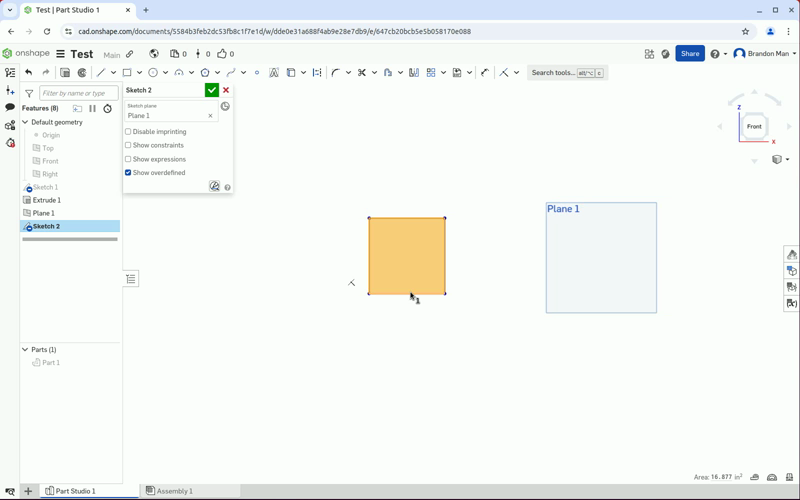
scroll(-6)
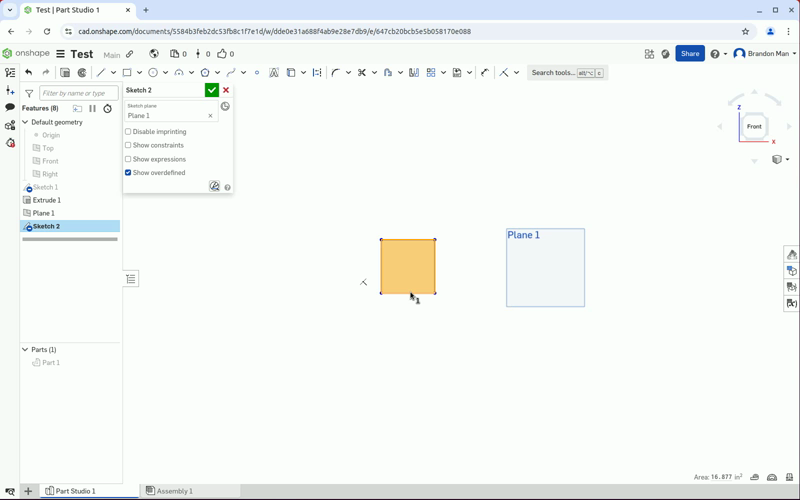
scroll(-6)
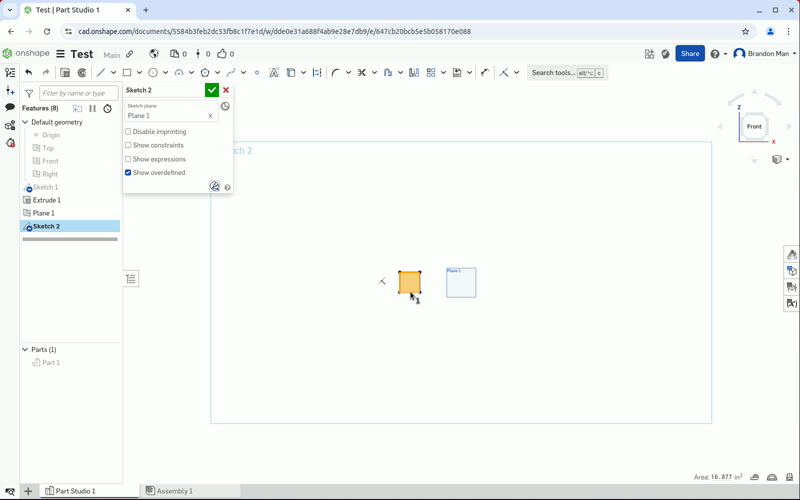
mouse_move(73, 352)
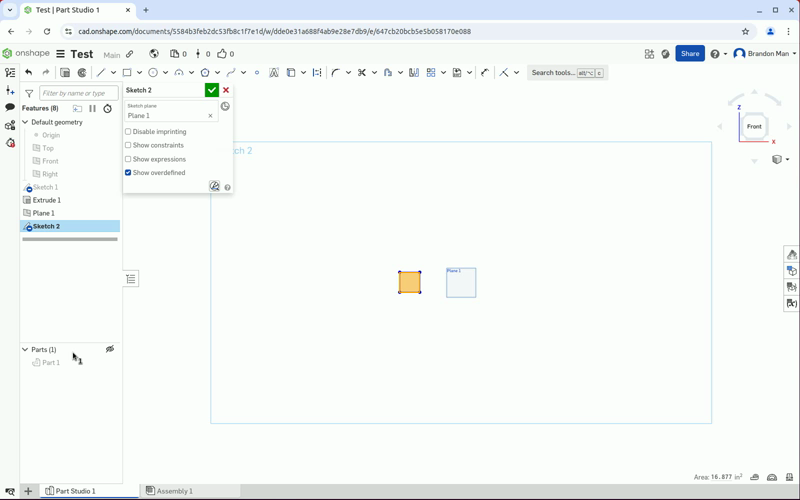
key(shift+y)
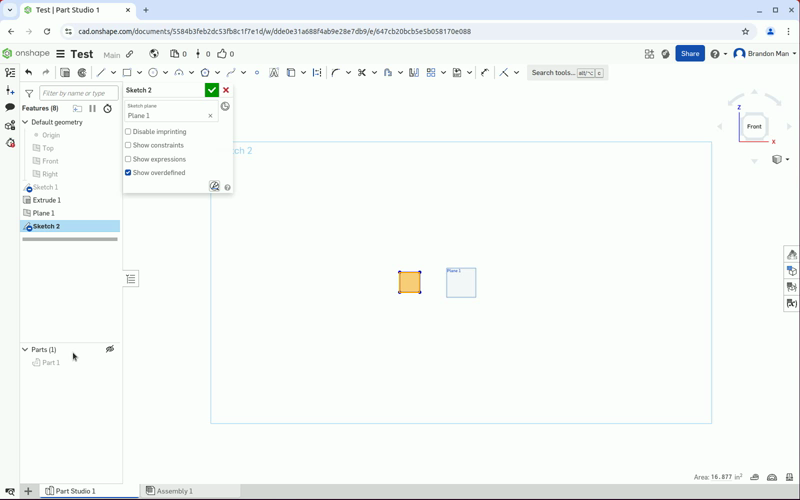
key(shift+e)
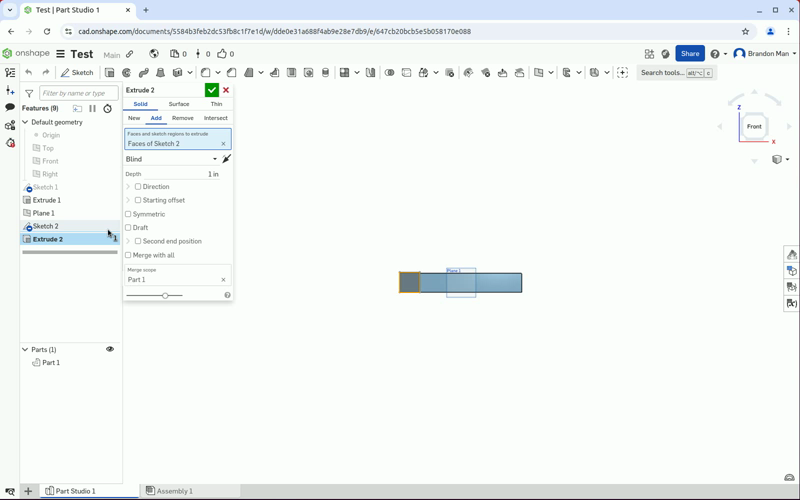
mouse_move(143, 106)
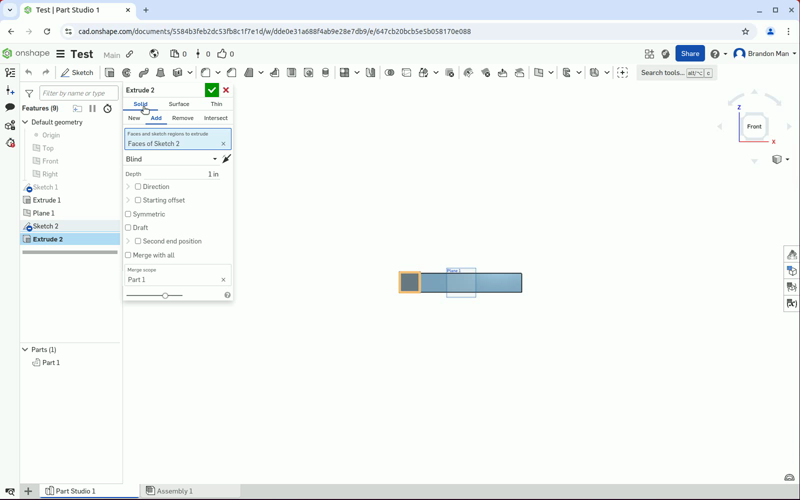
click(143, 106)
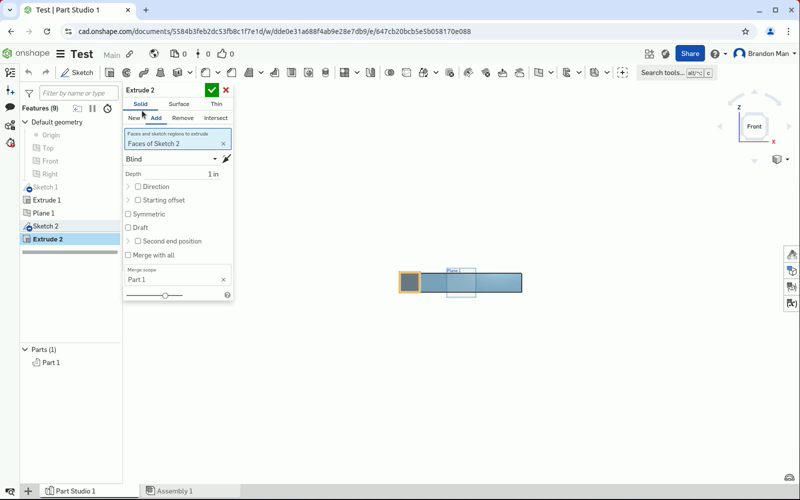
mouse_move(137, 120)
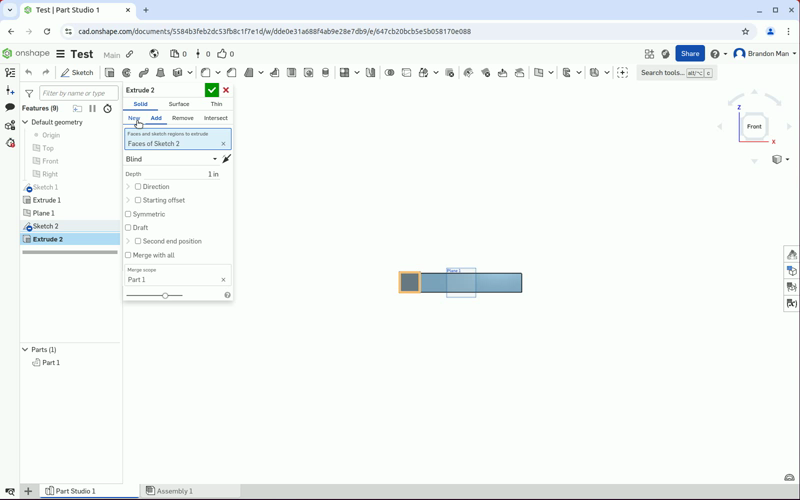
click(137, 120)
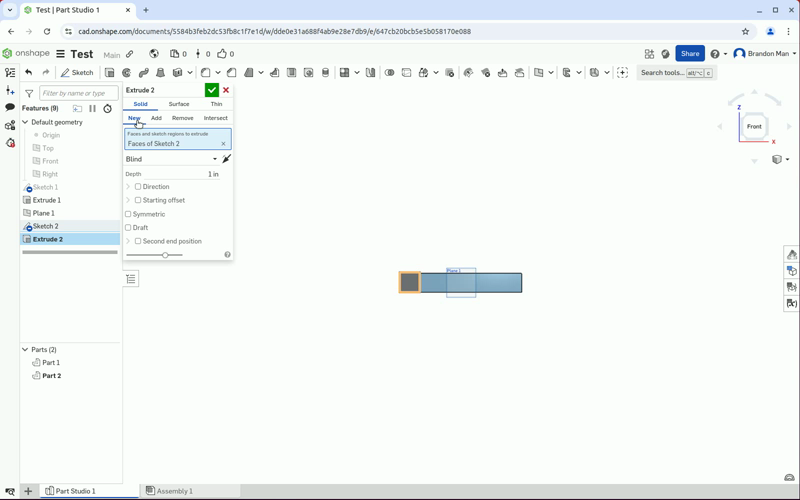
key(tab, 4)
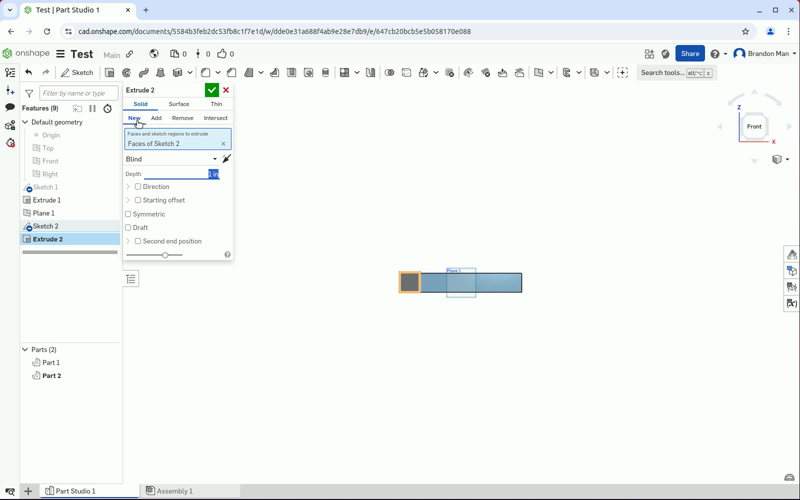
text(19.257)
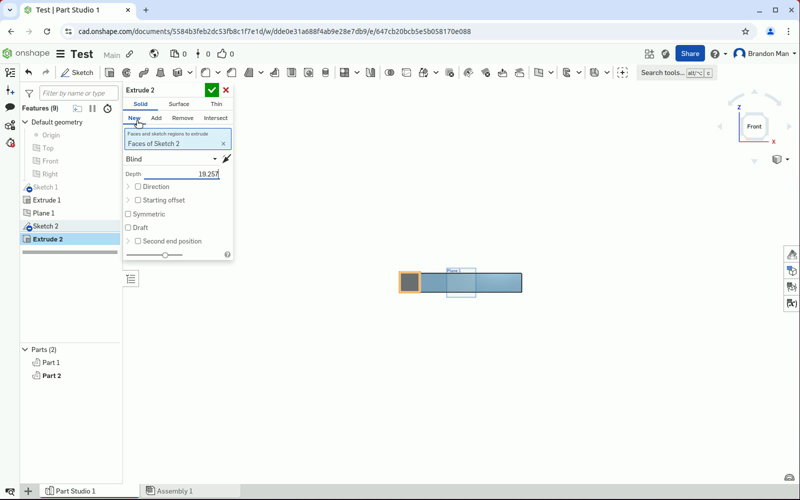
key(enter)
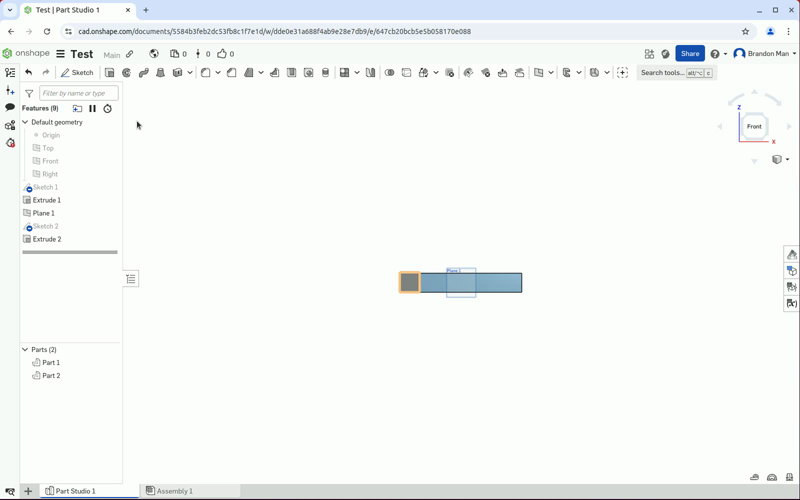
key(shift+h)
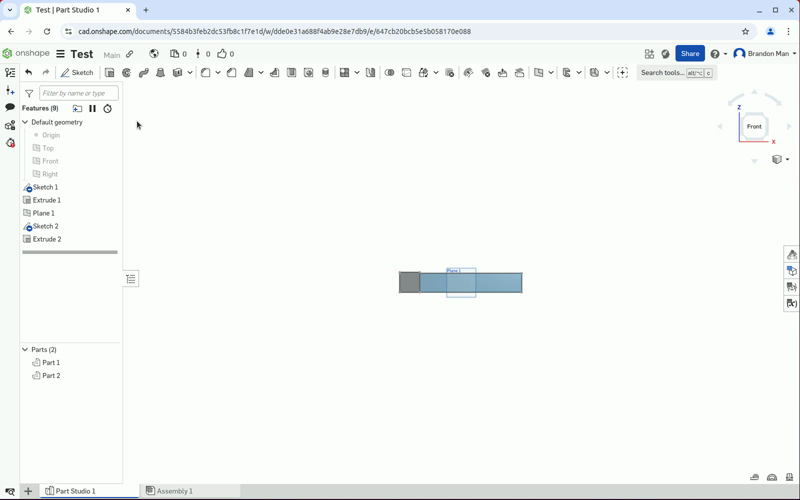
key(shift+h)
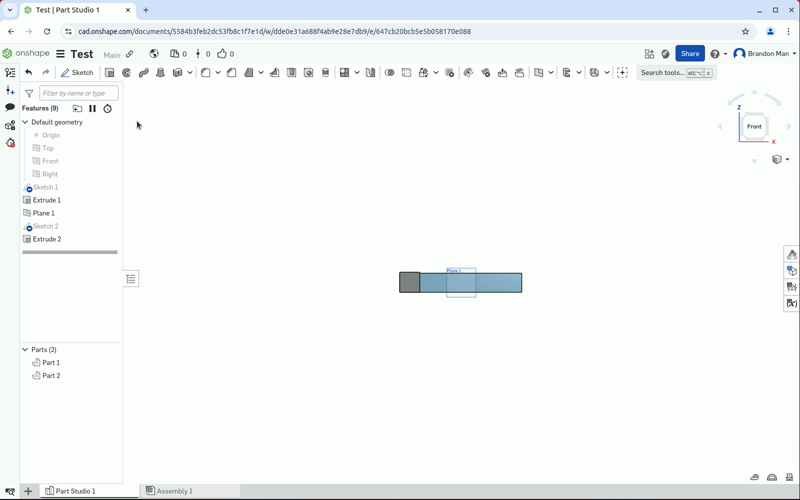
mouse_move(73, 189)
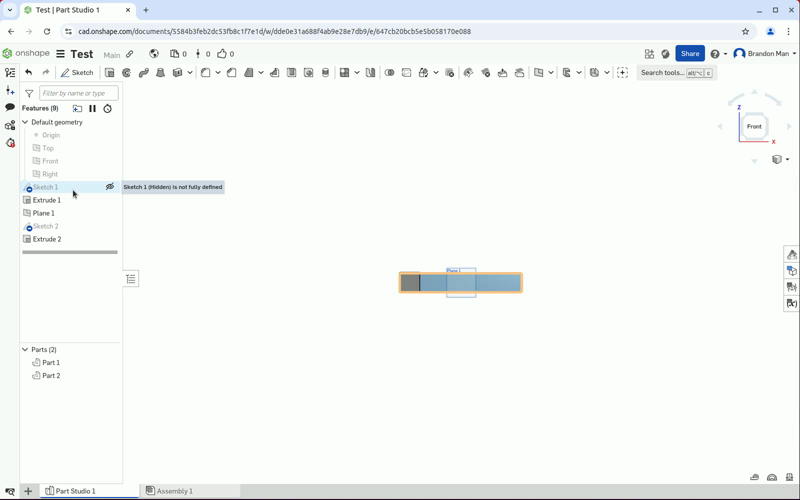
click(73, 189)
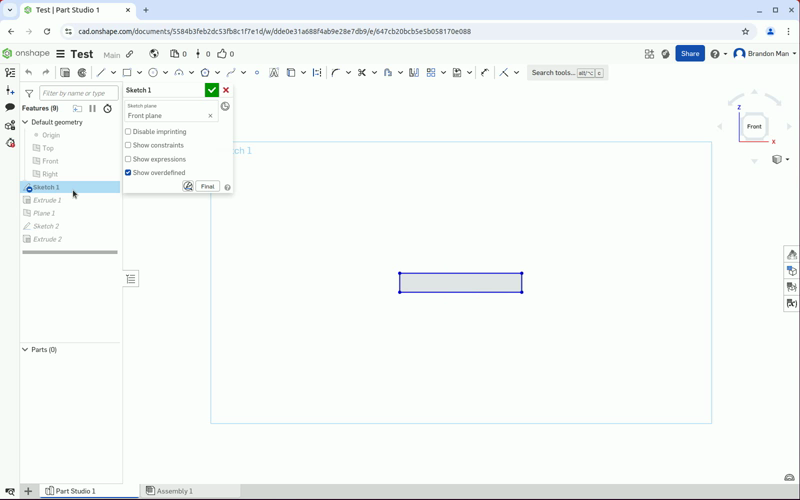
mouse_move(229, 92)
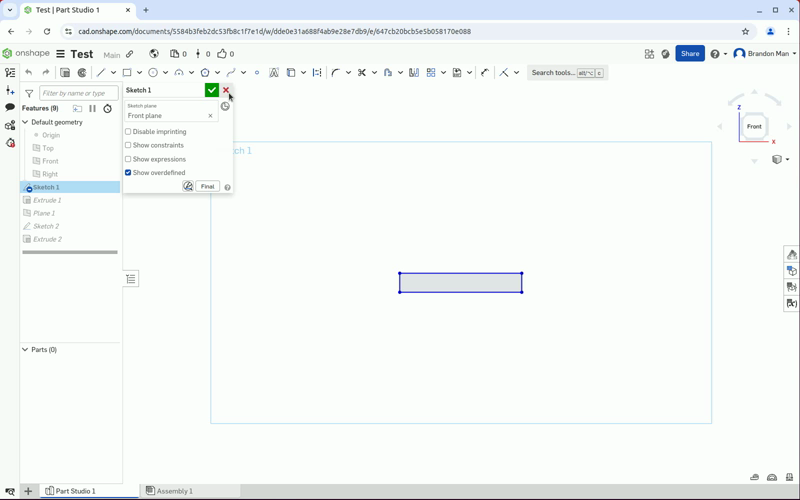
click(229, 92)
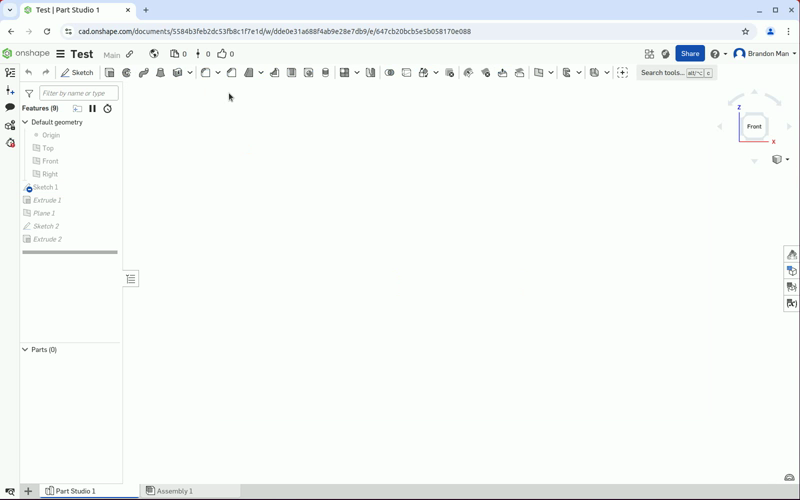
key(shift+s)
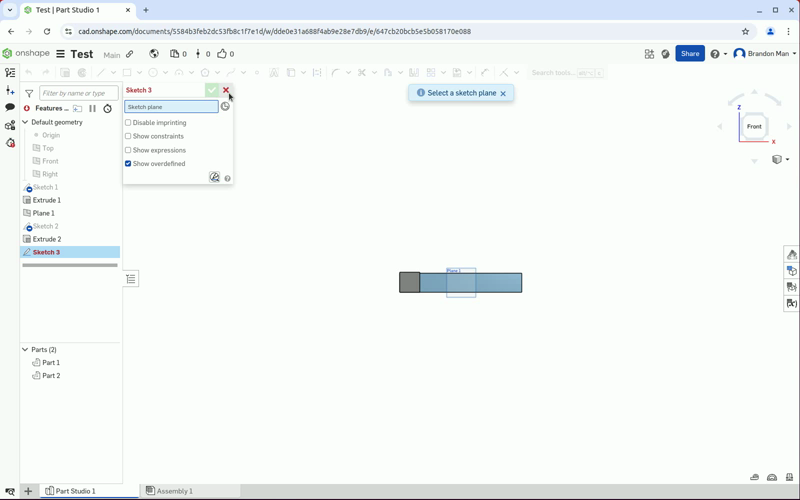
mouse_move(73, 215)
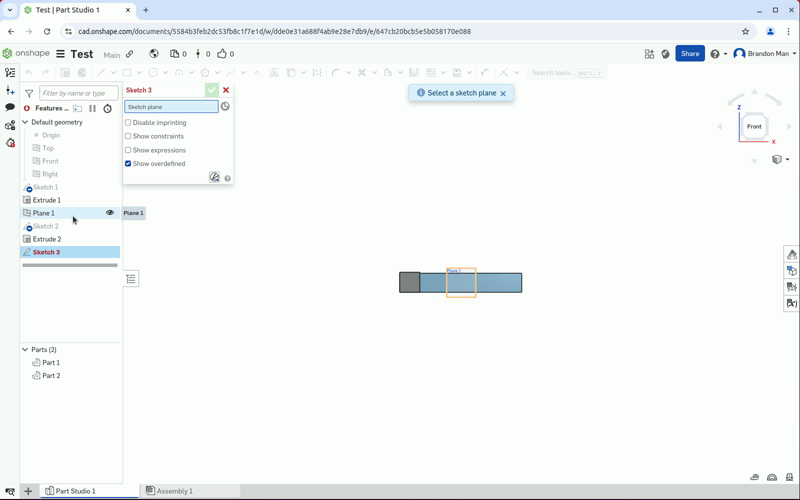
click(73, 215)
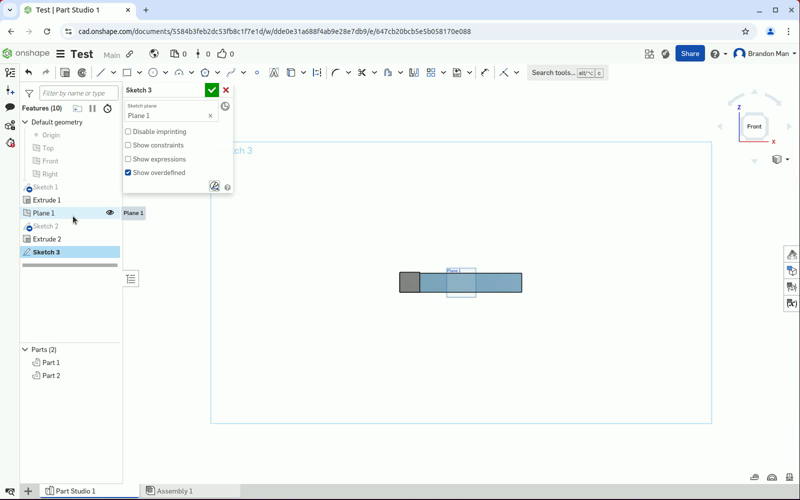
mouse_move(73, 352)
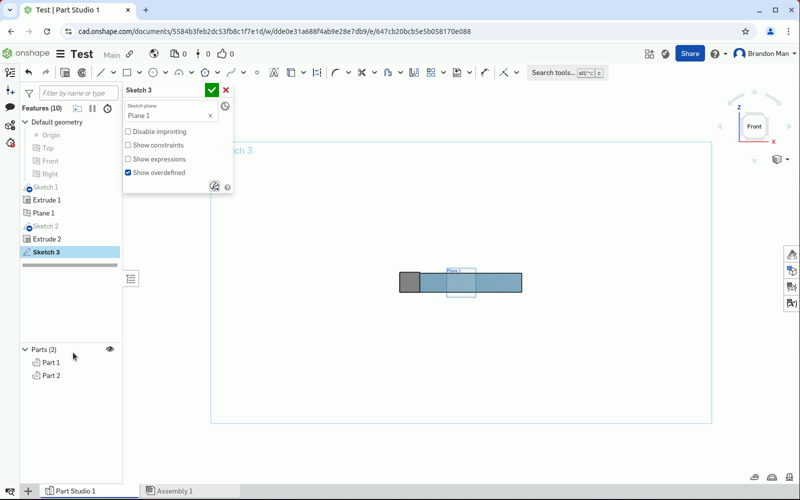
key(y)
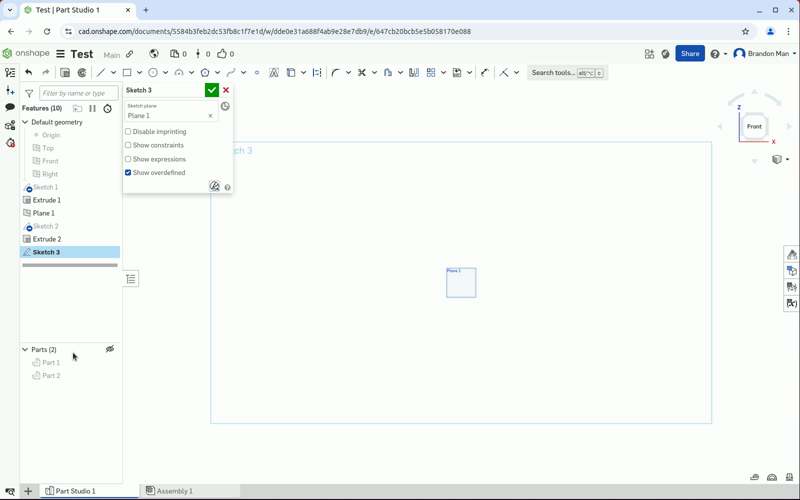
key(l)
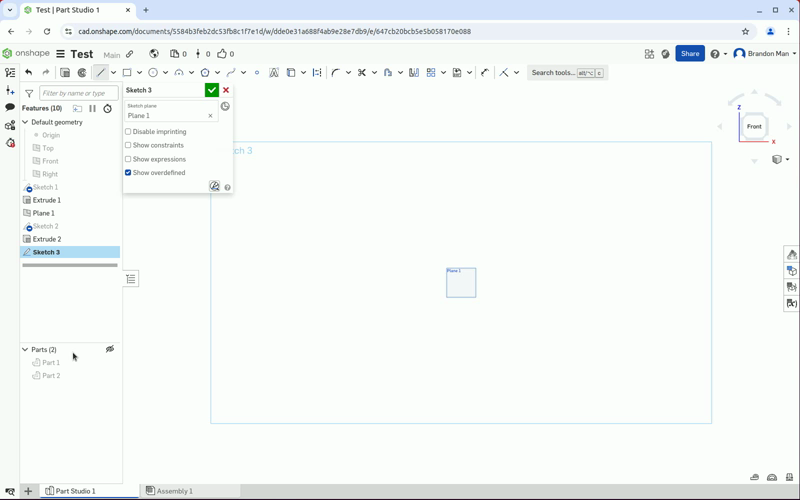
key_down(shift)
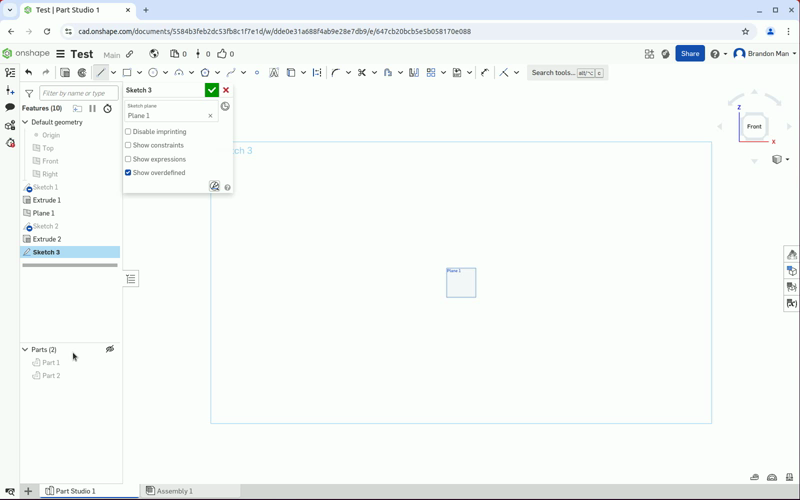
mouse_move(502, 292)
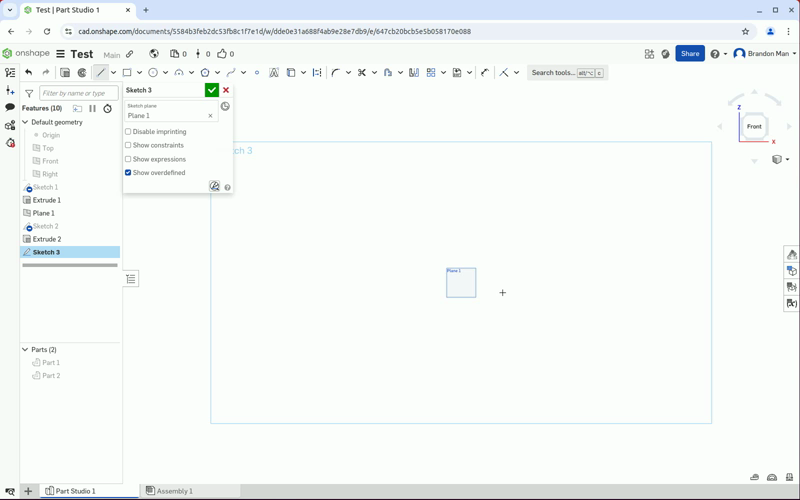
click(502, 292)
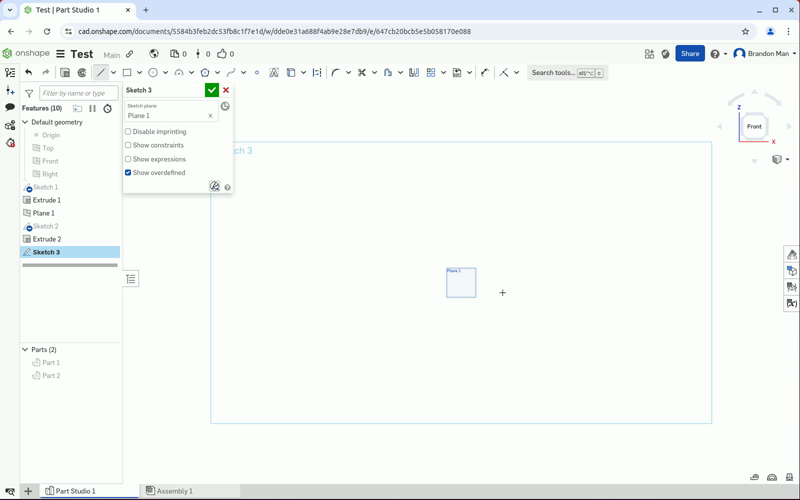
key_up(shift)
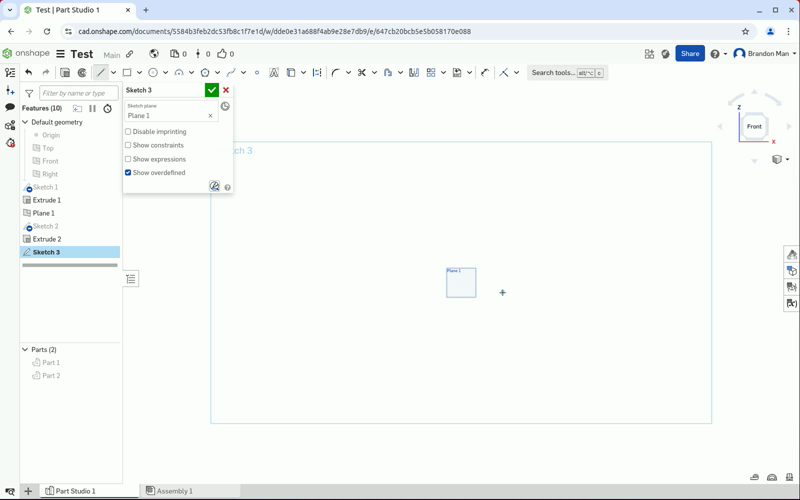
key_down(shift)
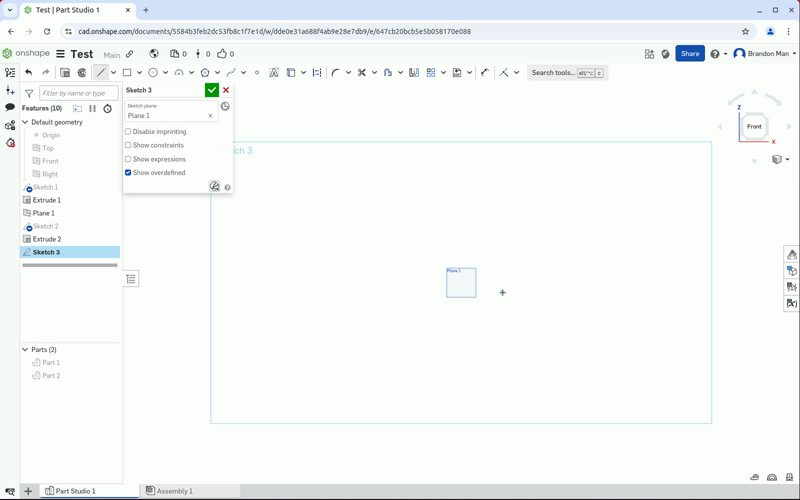
mouse_move(532, 292)
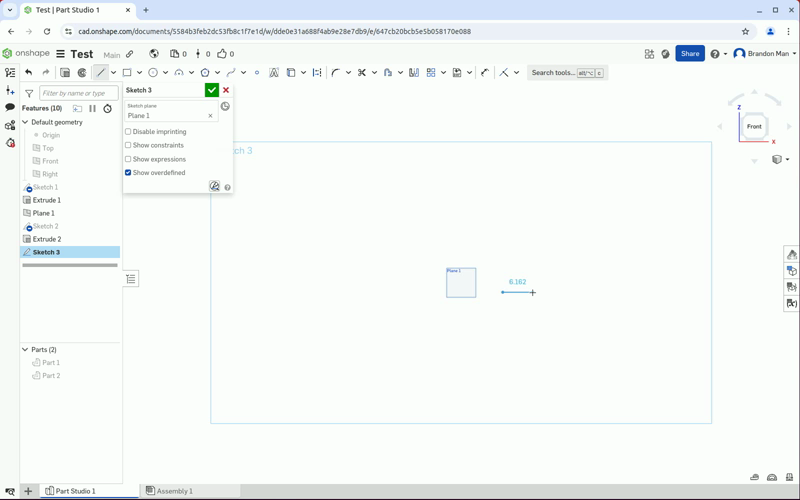
mouse_move(522, 292)
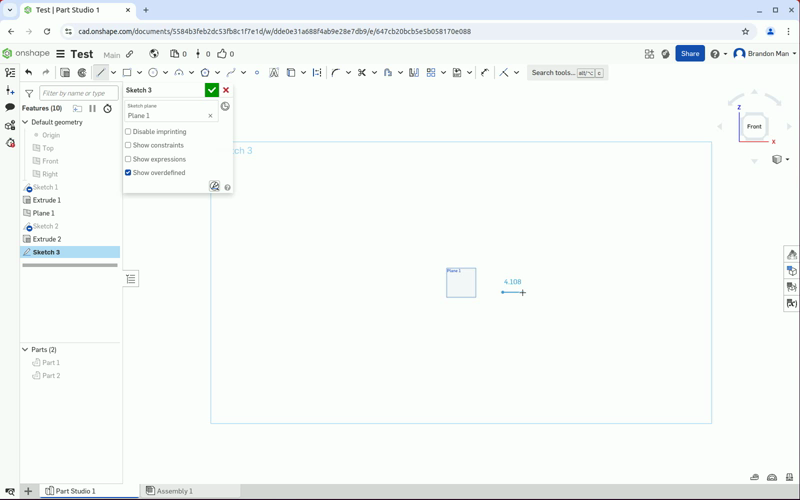
click(522, 292)
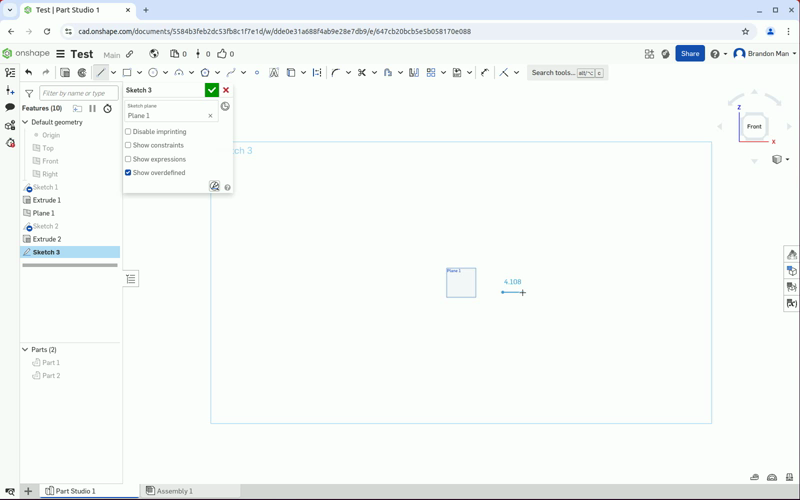
key_up(shift)
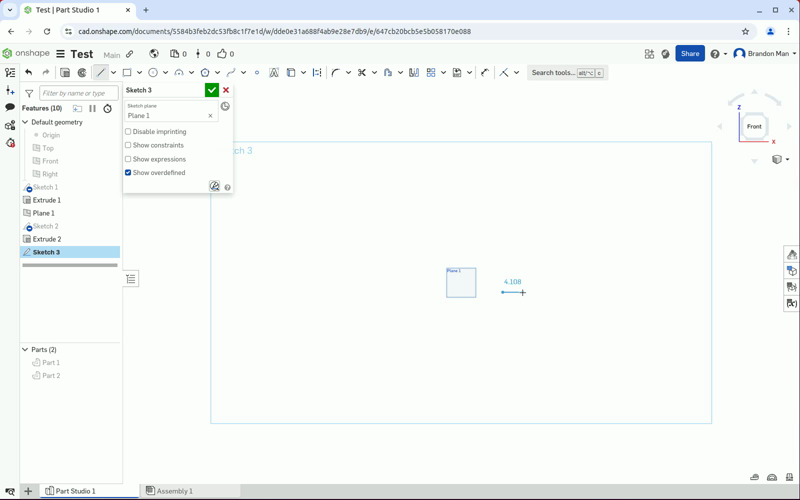
key_down(shift)
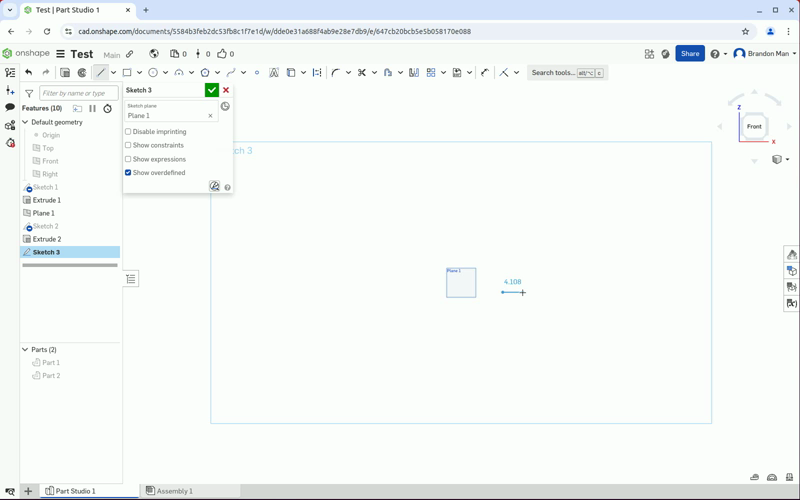
mouse_move(552, 292)
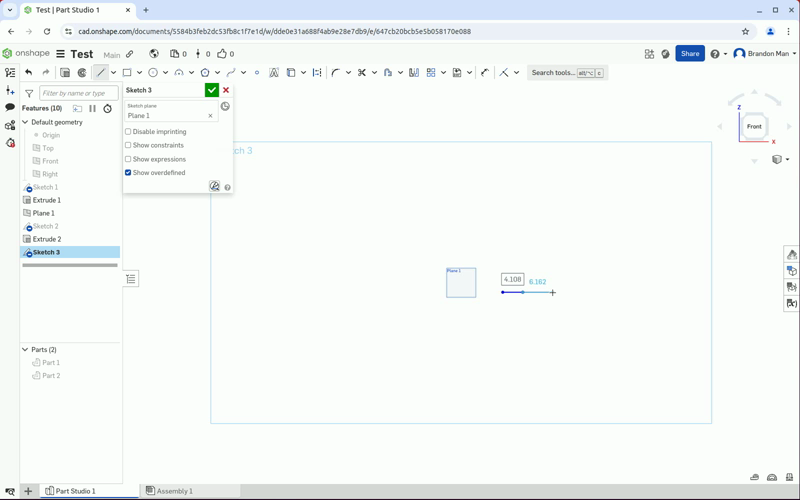
mouse_move(522, 272)
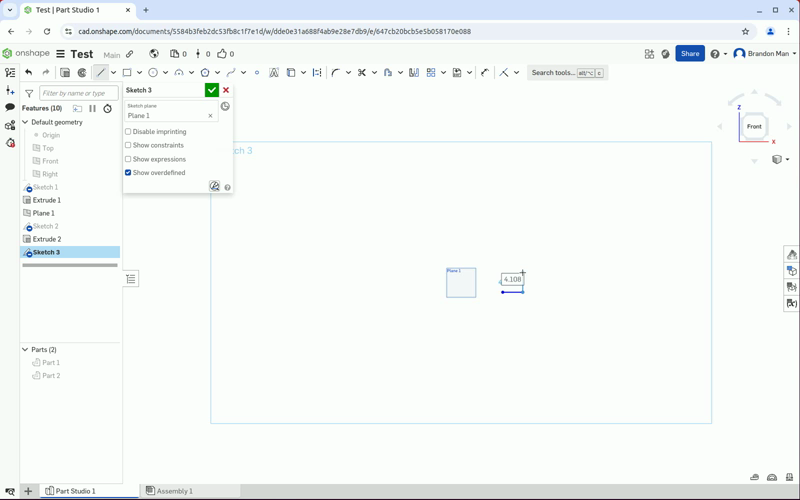
click(522, 272)
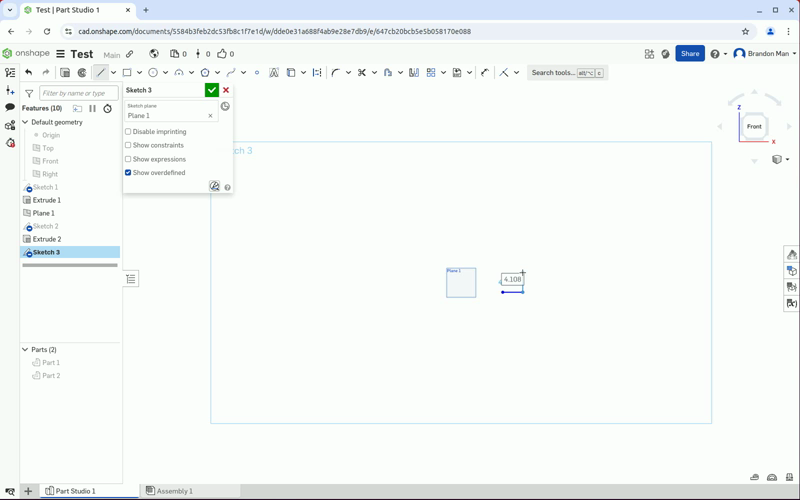
key_up(shift)
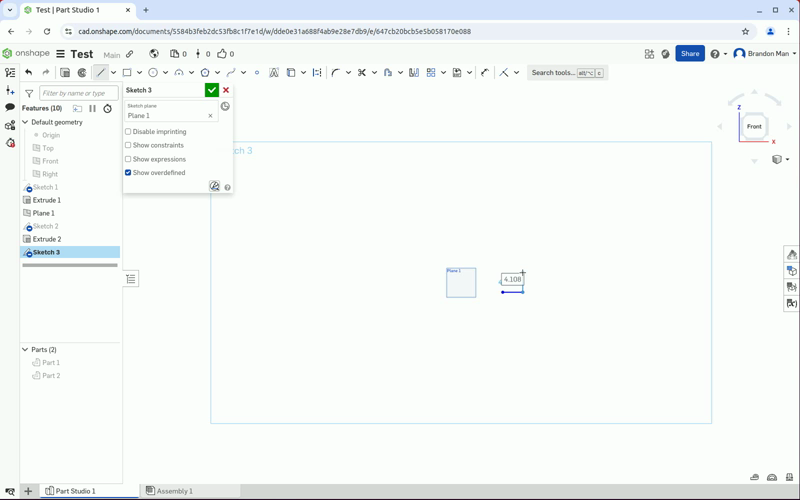
key_down(shift)
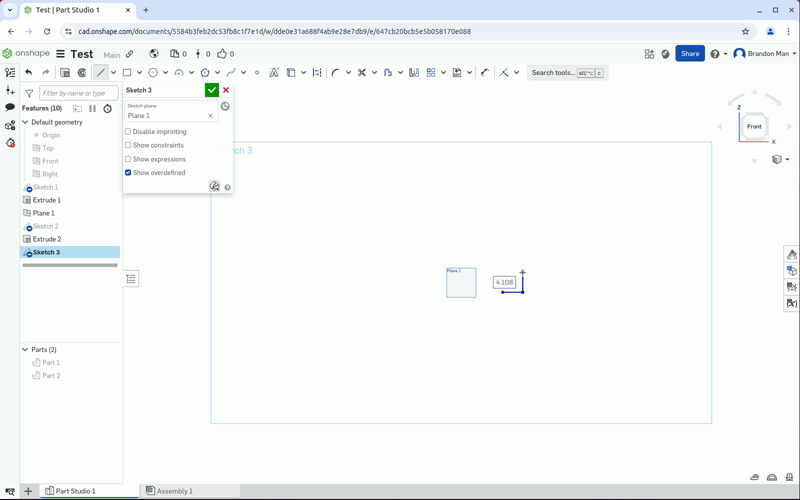
mouse_move(552, 272)
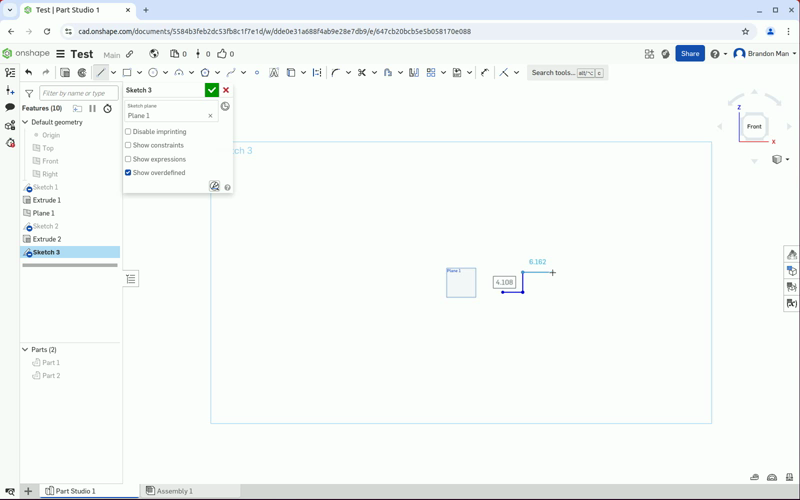
mouse_move(502, 272)
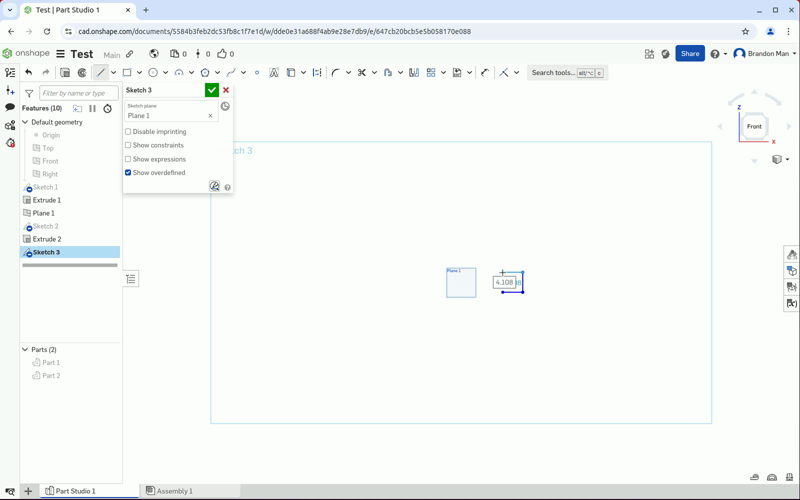
click(502, 272)
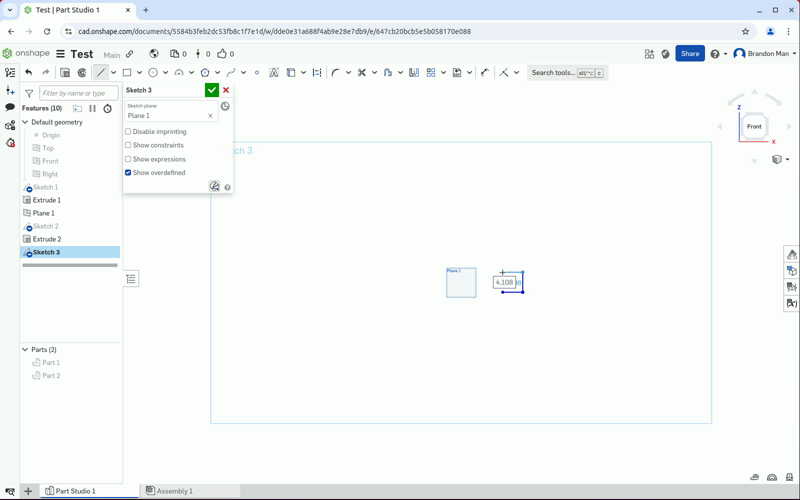
key_up(shift)
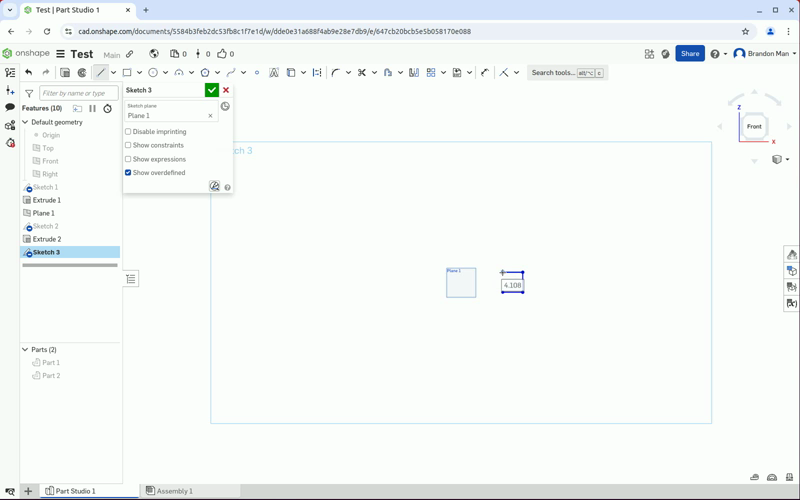
mouse_move(532, 272)
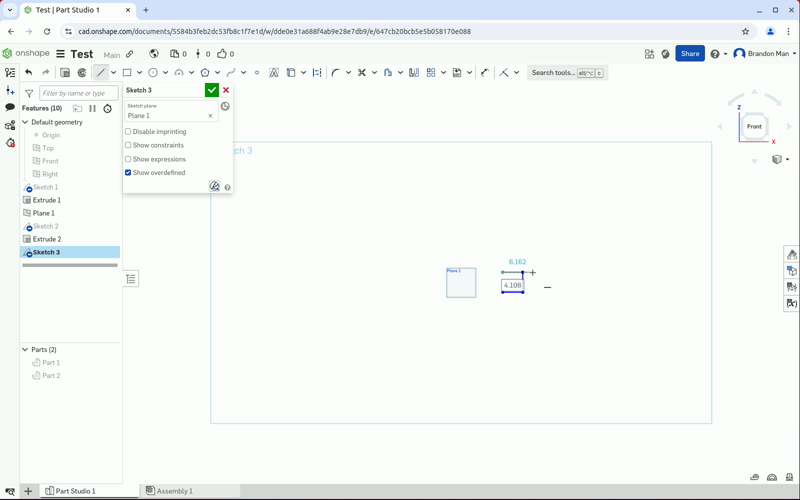
key_down(shift)
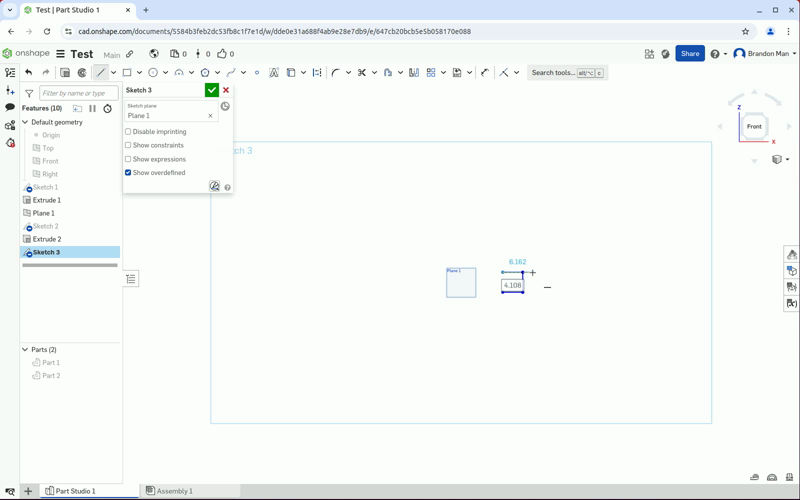
mouse_move(502, 292)
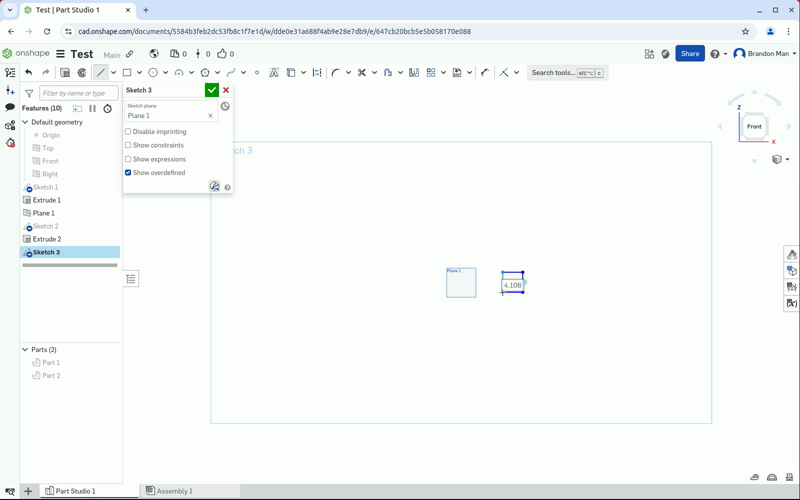
key_up(shift)
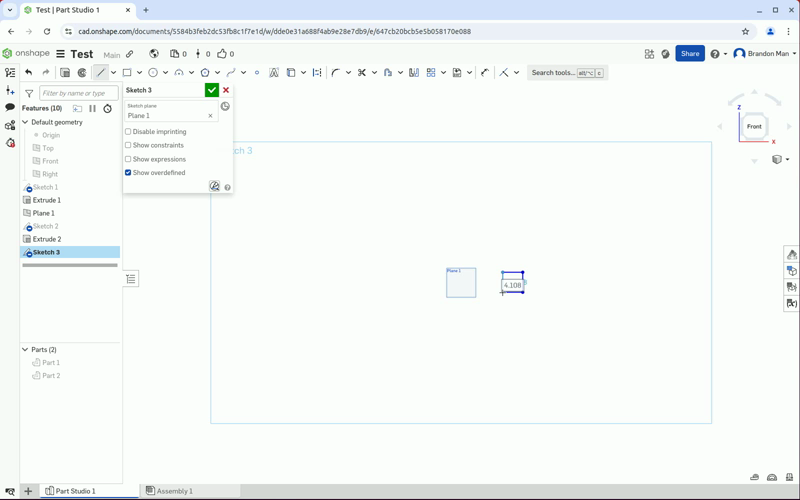
click(502, 292)
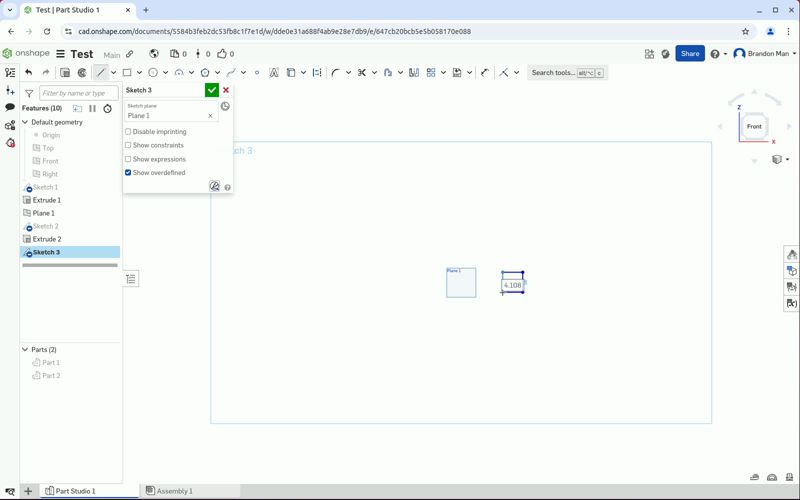
key(esc)
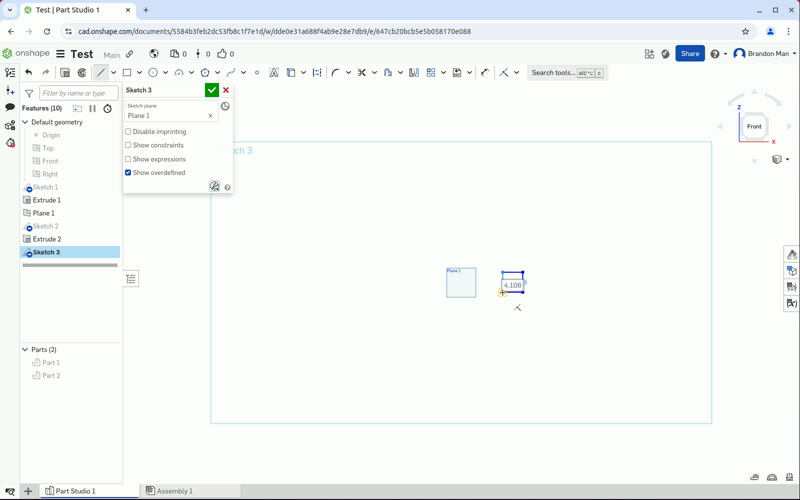
mouse_move(515, 273)
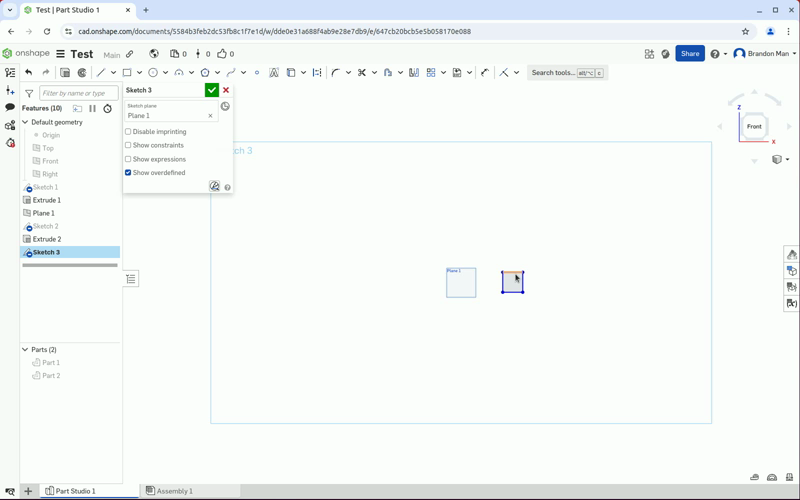
scroll(6)
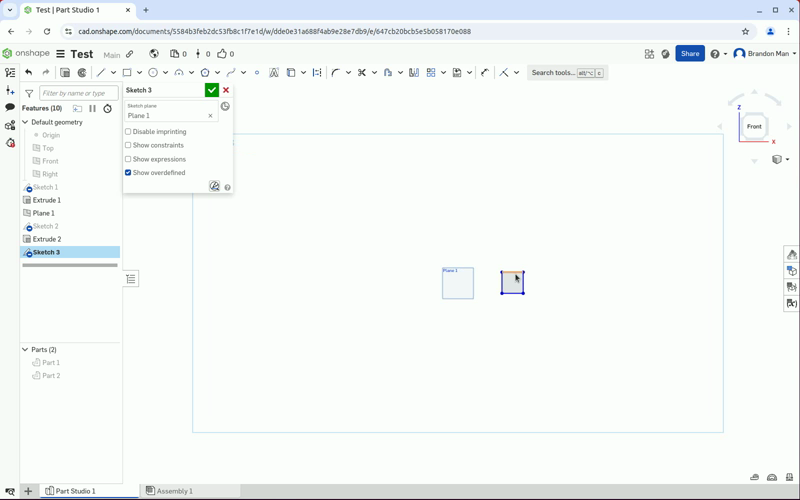
scroll(6)
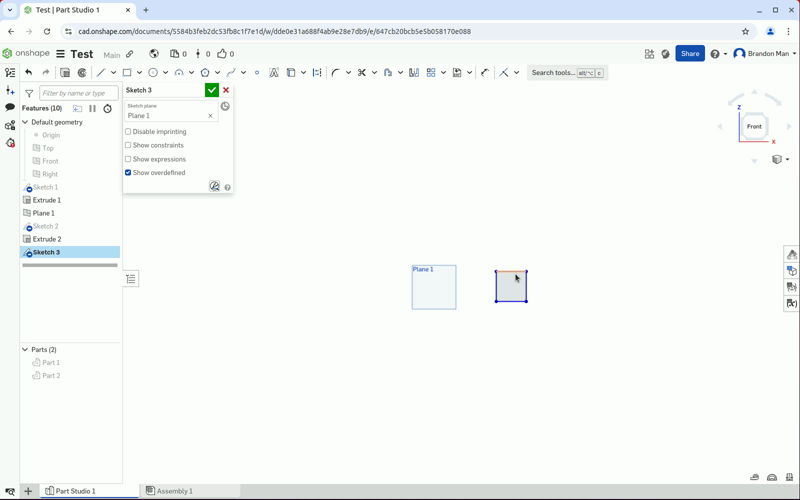
scroll(6)
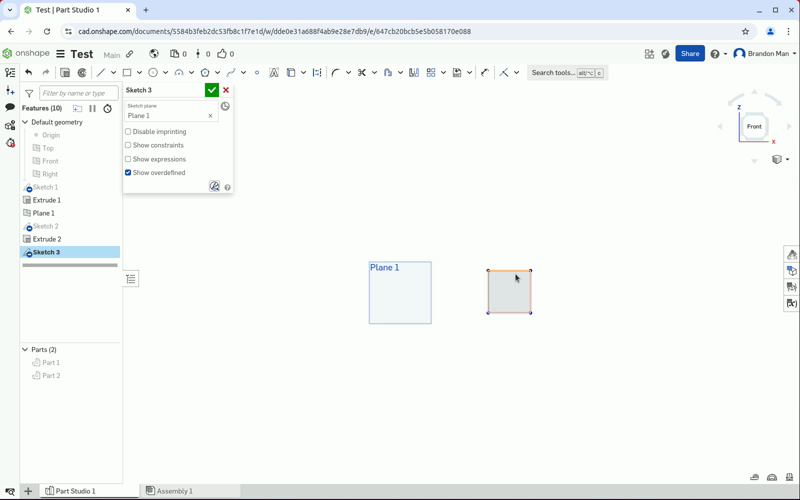
scroll(6)
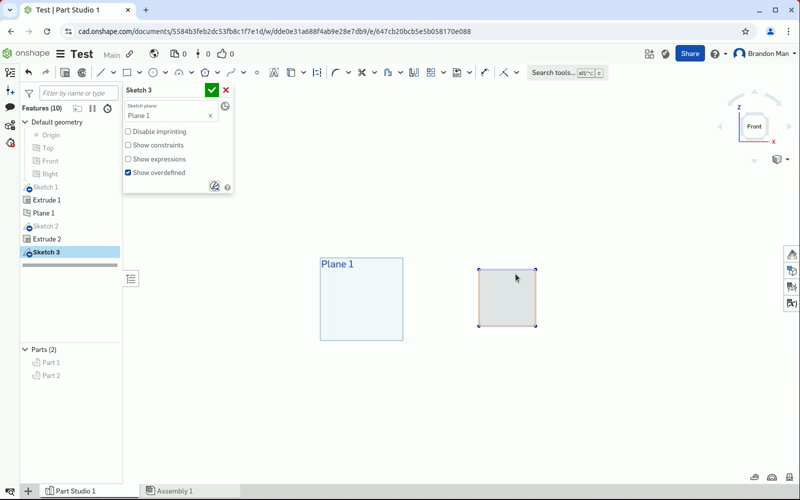
scroll(6)
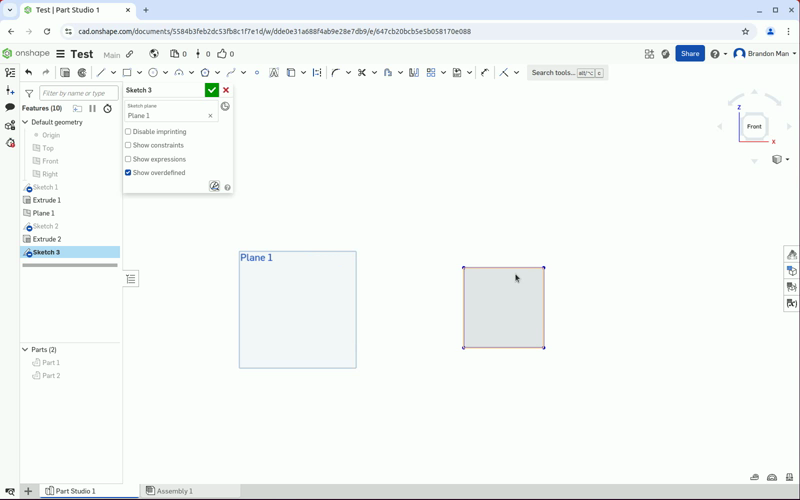
scroll(6)
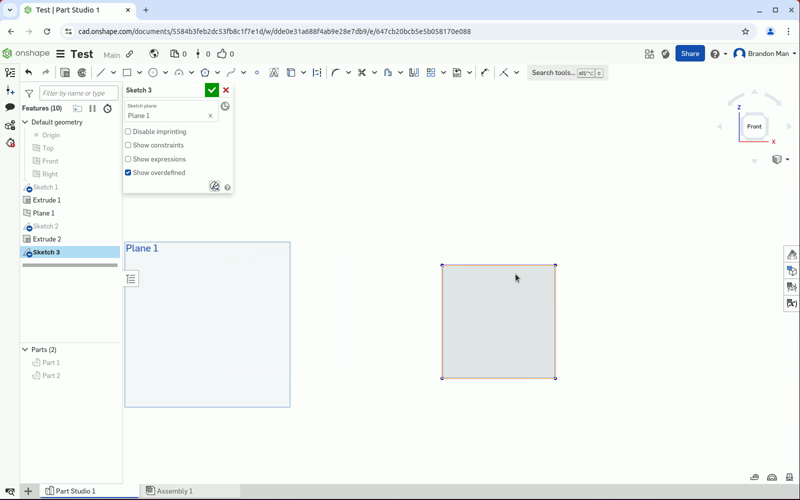
scroll(6)
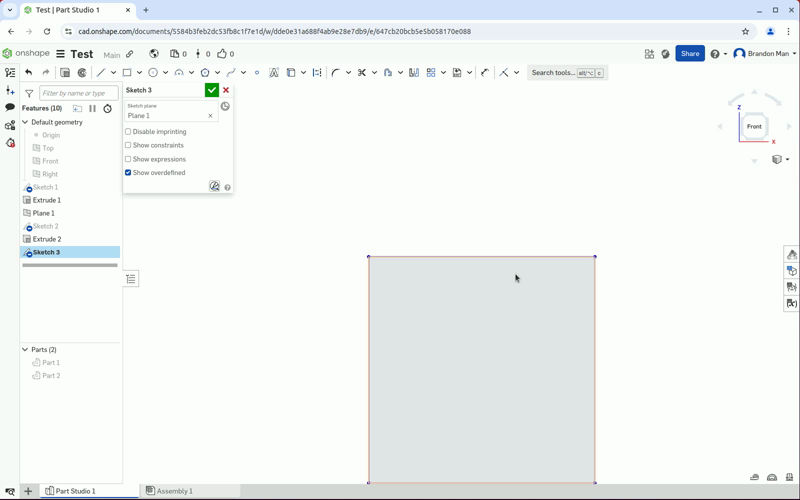
click(515, 273)
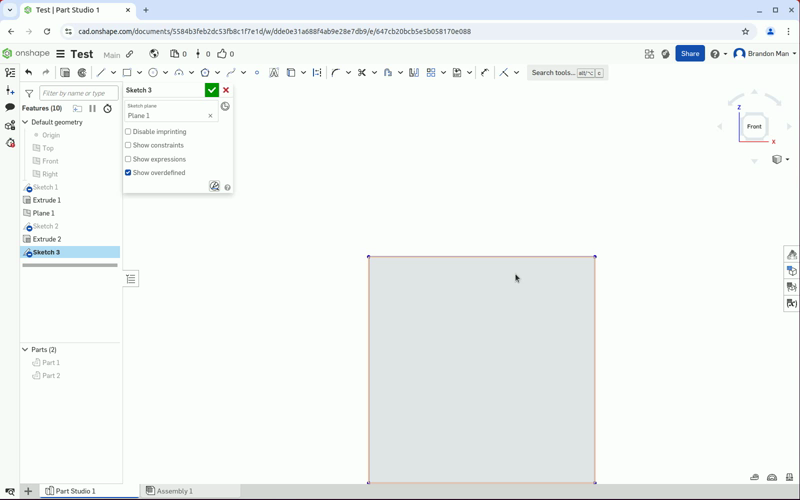
scroll(-6)
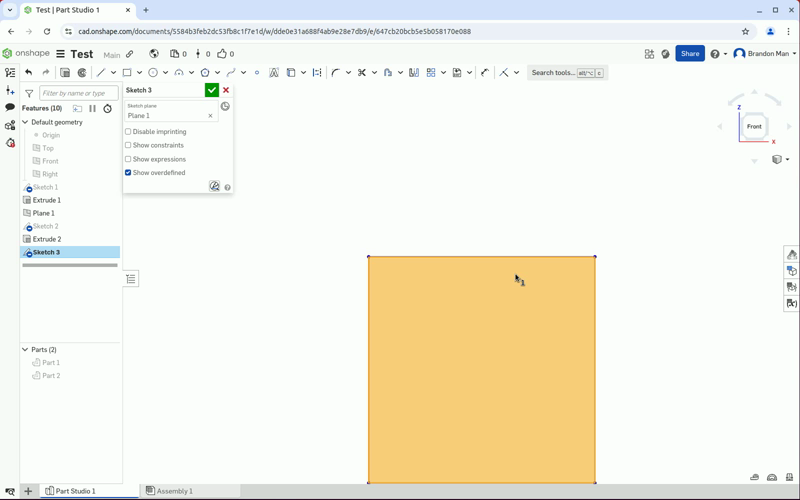
scroll(-6)
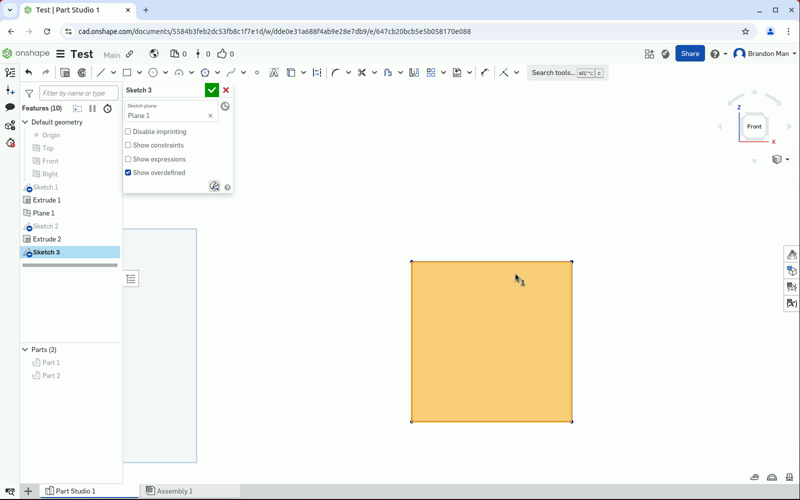
scroll(-6)
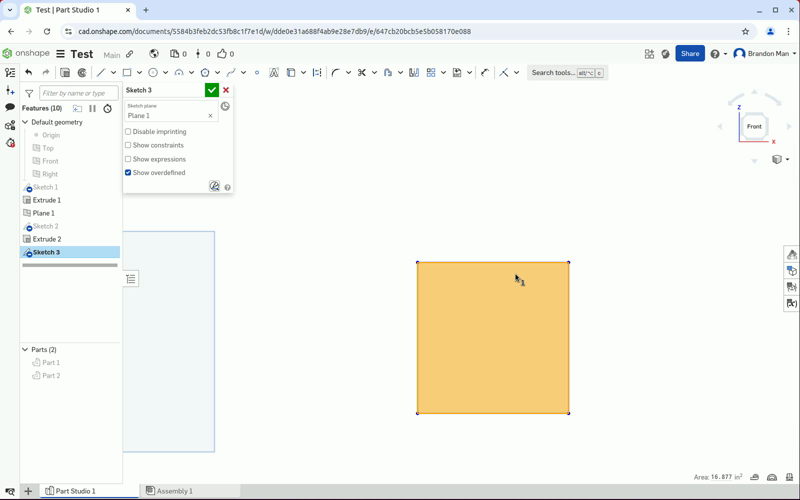
scroll(-6)
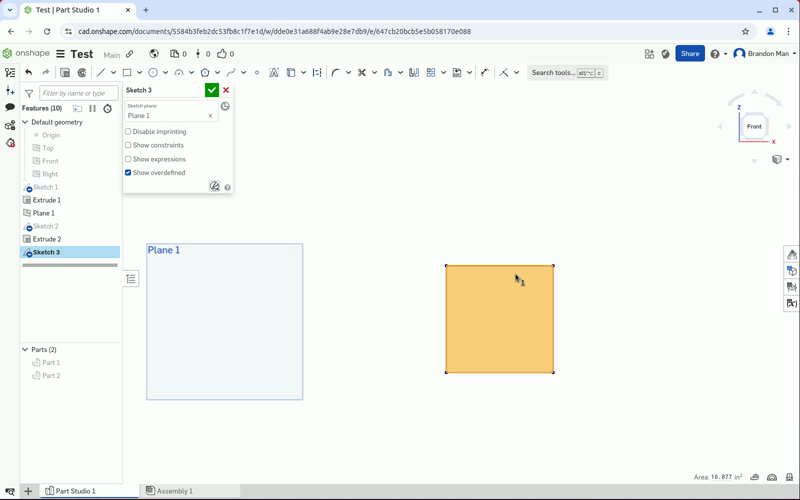
scroll(-6)
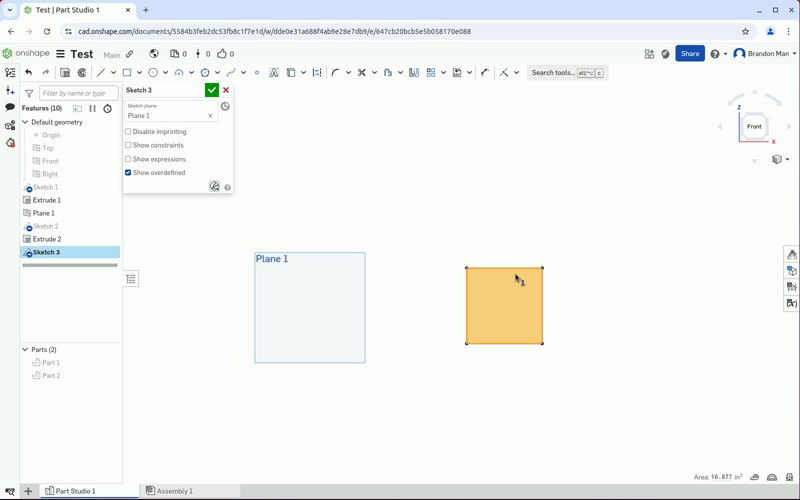
scroll(-6)
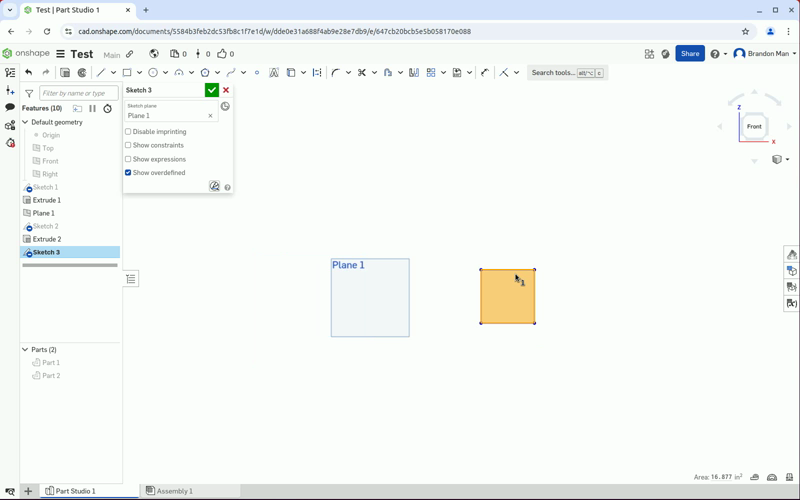
scroll(-6)
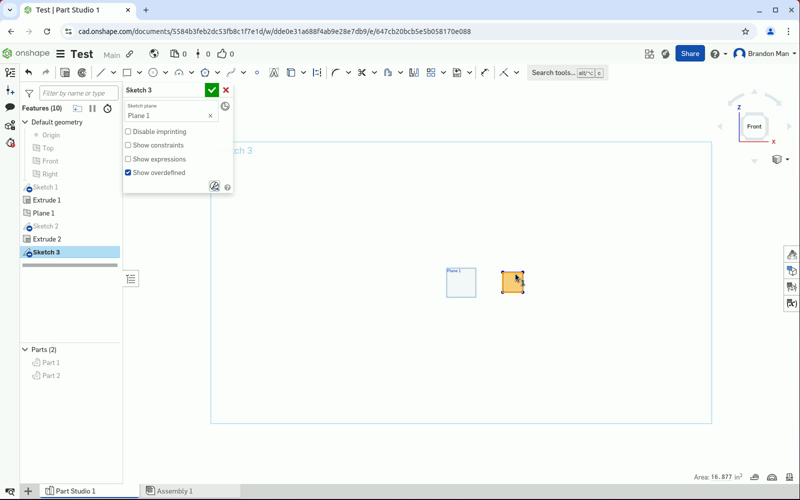
mouse_move(73, 352)
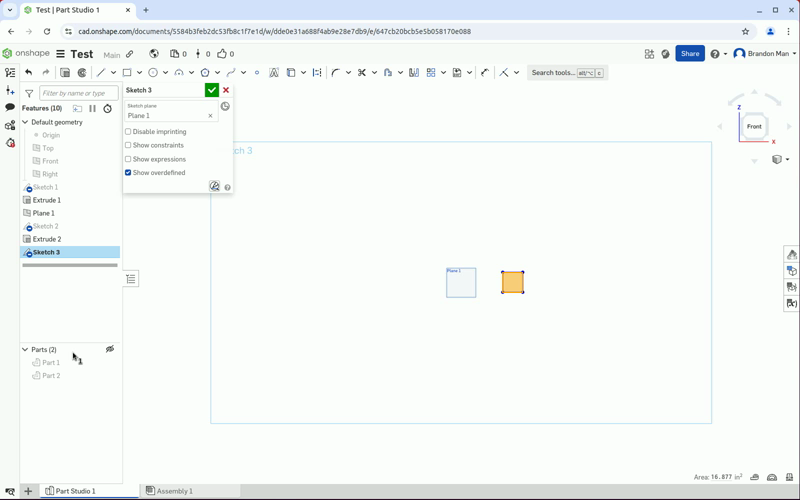
key(shift+y)
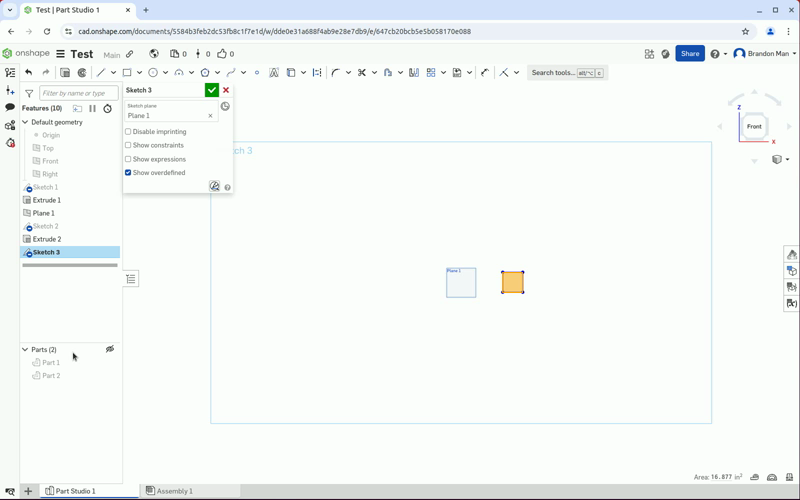
key(shift+e)
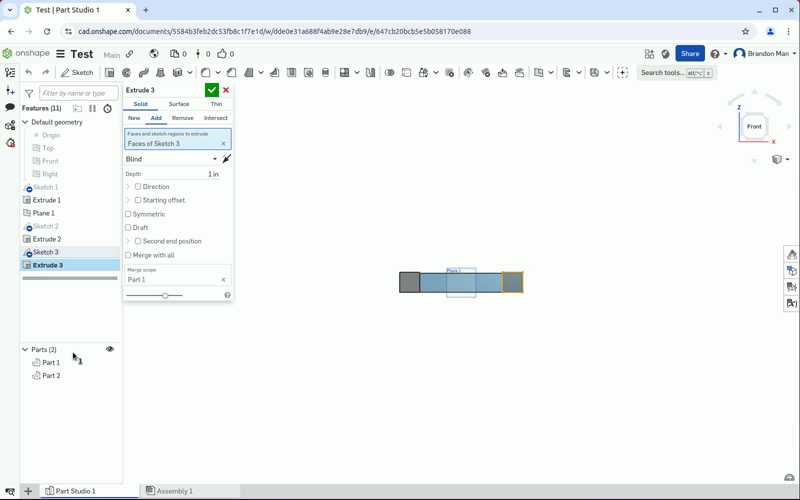
mouse_move(143, 106)
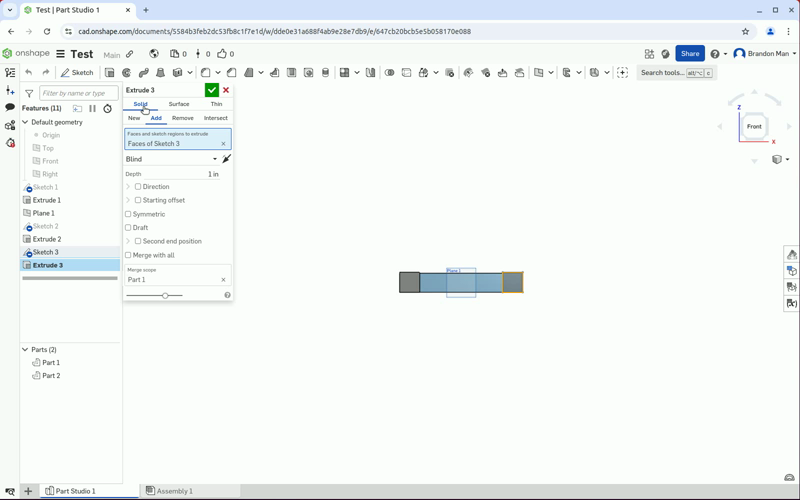
click(143, 106)
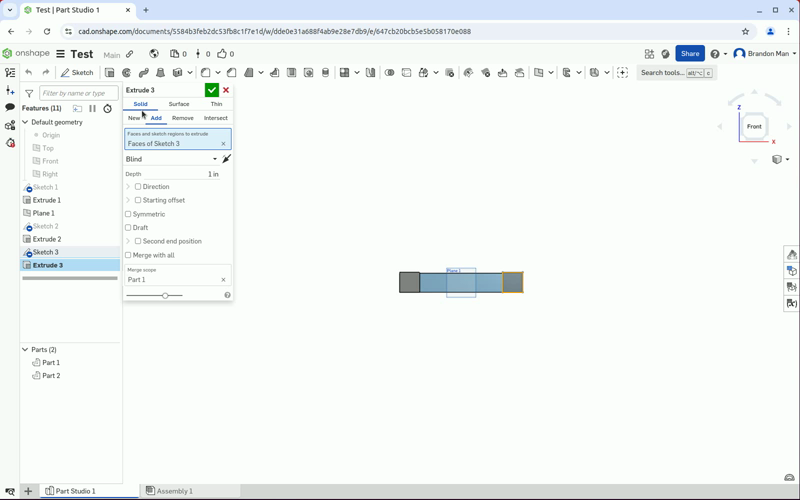
mouse_move(137, 120)
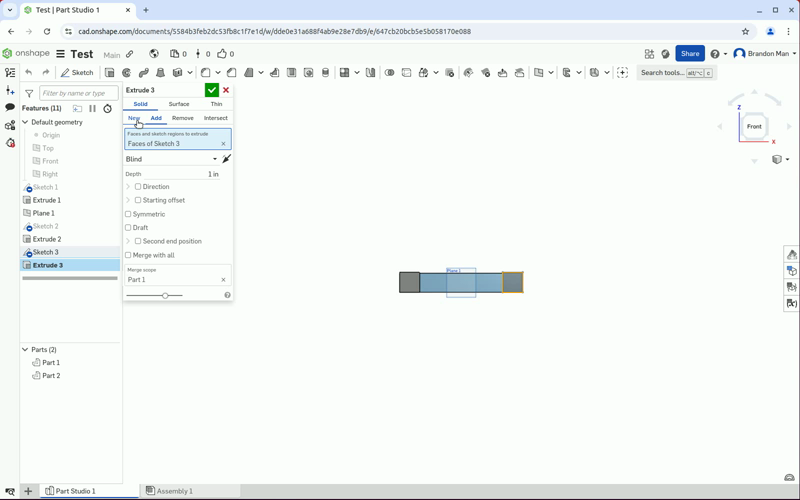
click(137, 120)
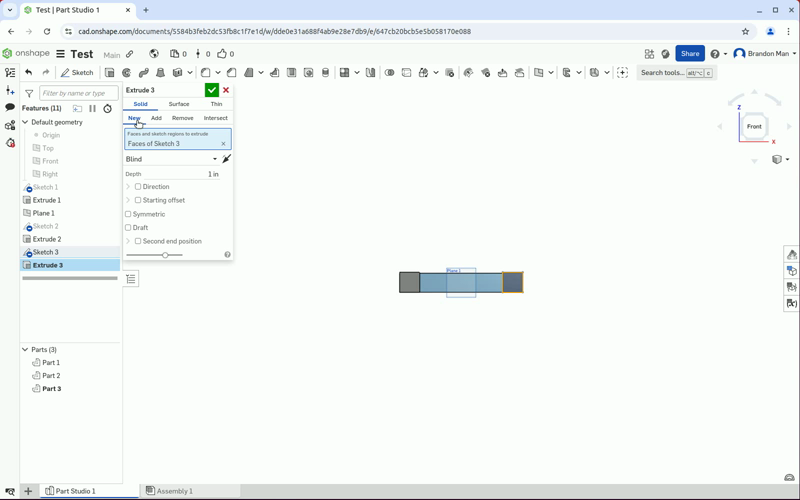
key(tab, 4)
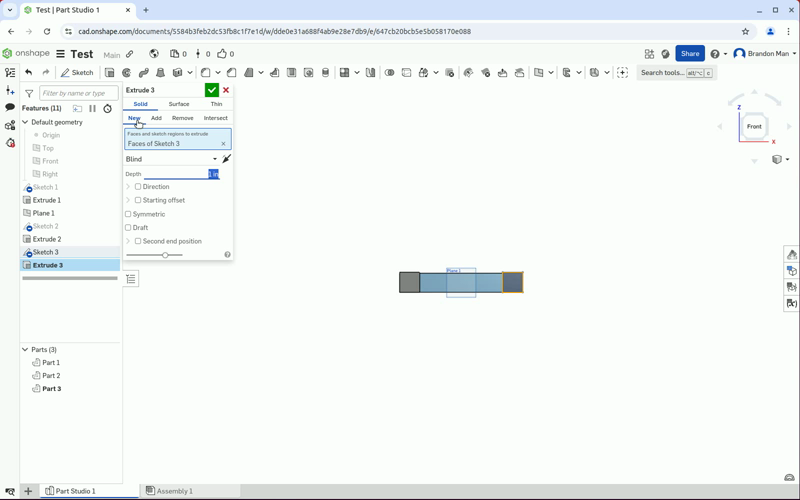
text(19.257)
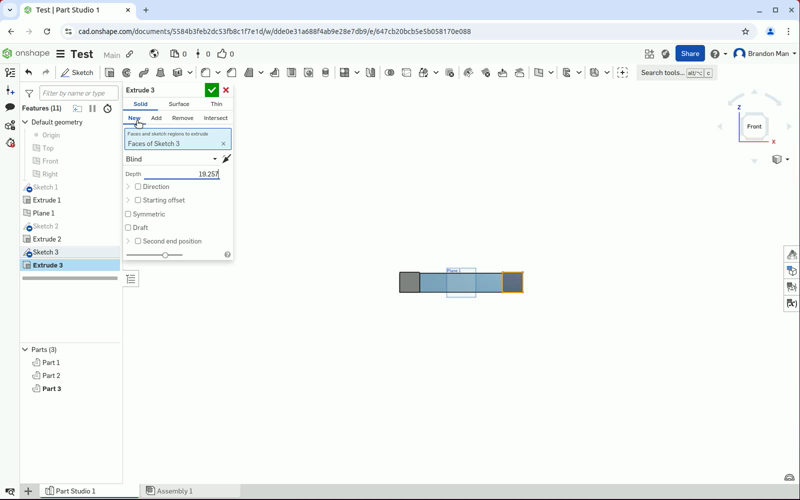
key(enter)
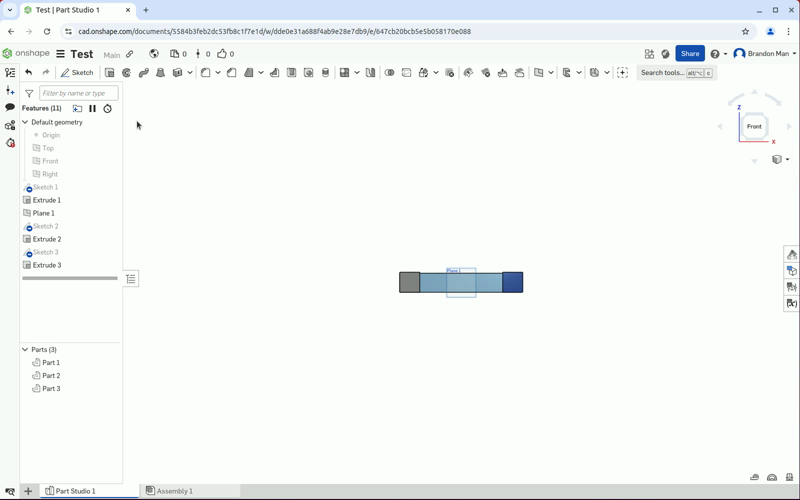
key(shift+h)
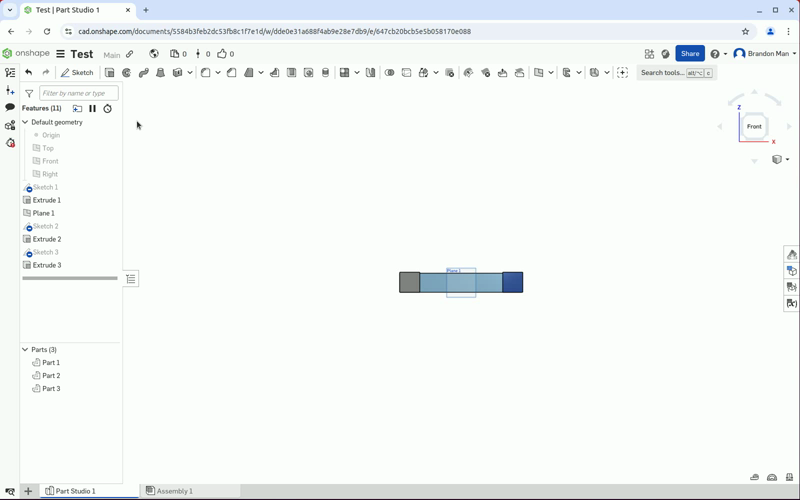
key(shift+h)
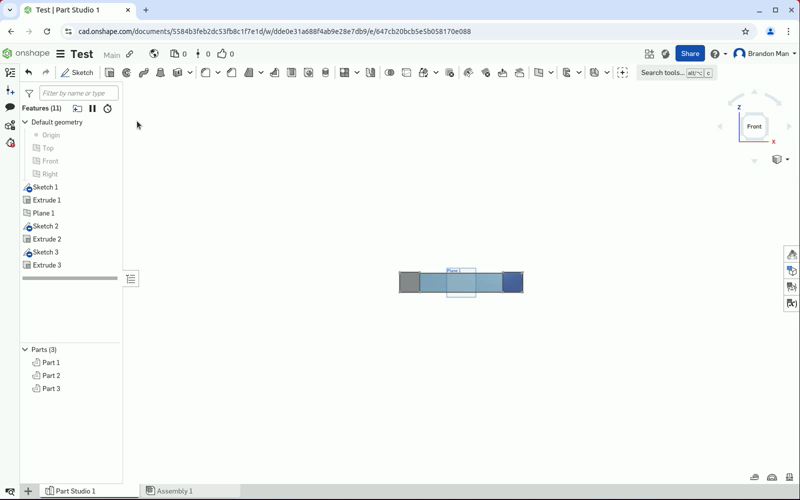
key(shift+7)
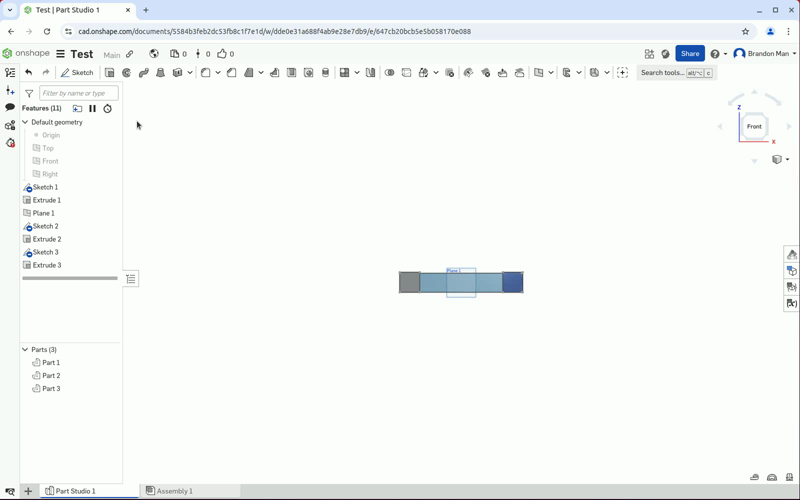
key(left, 2)
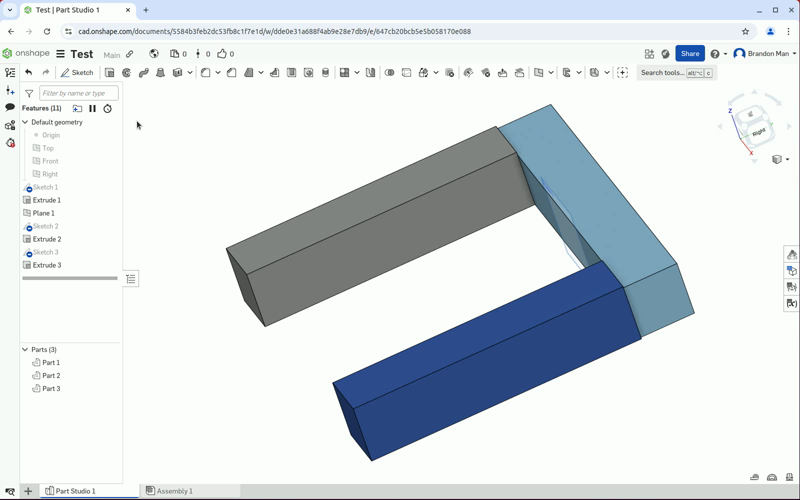
key(down, 2)
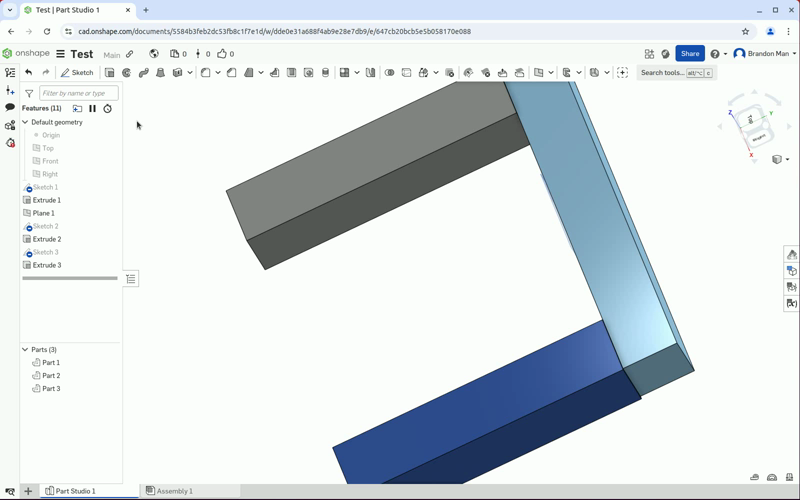
key(up, 2)
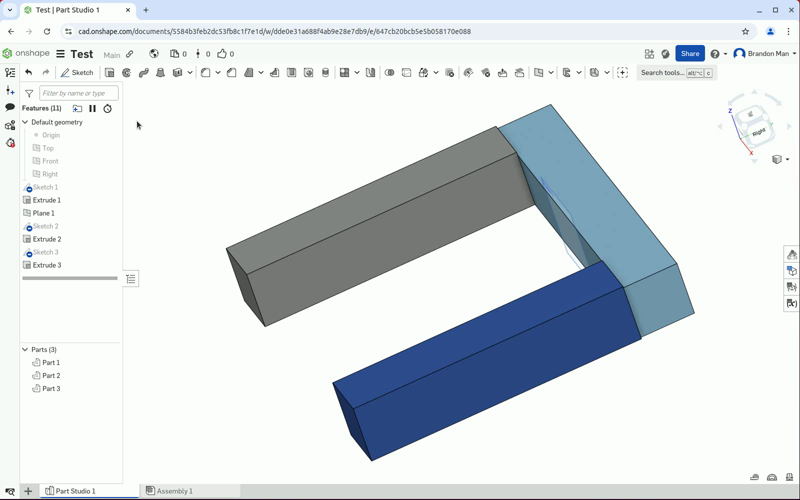
key(right, 2)
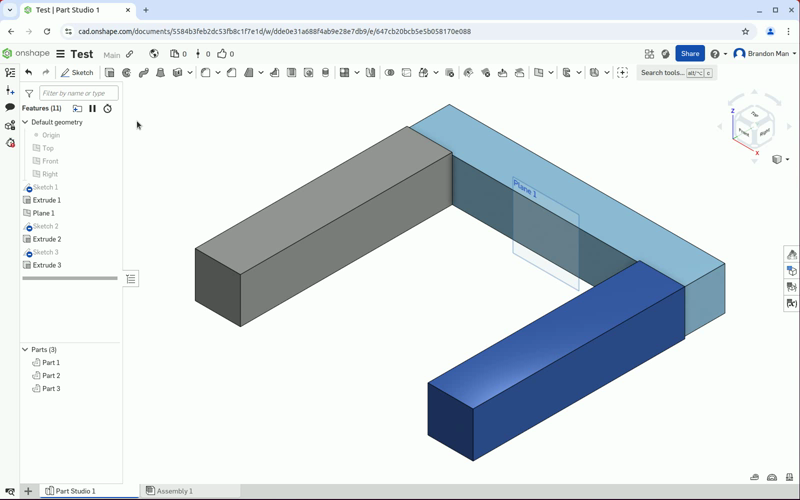
mouse_move(73, 189)
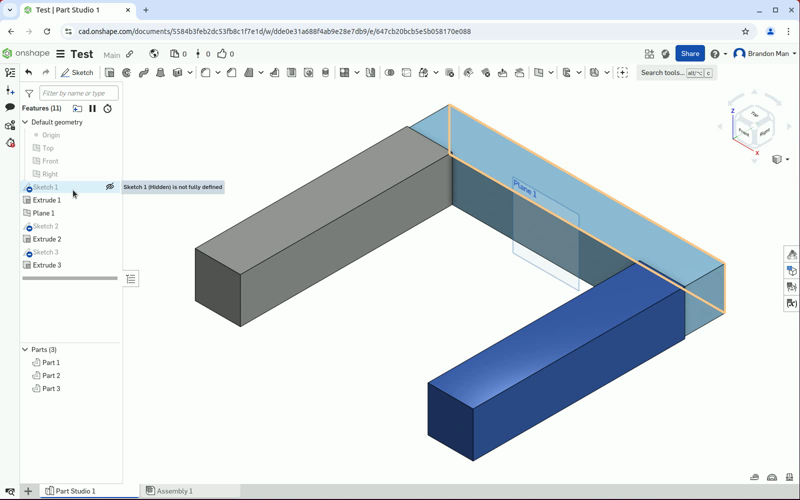
click(73, 189)